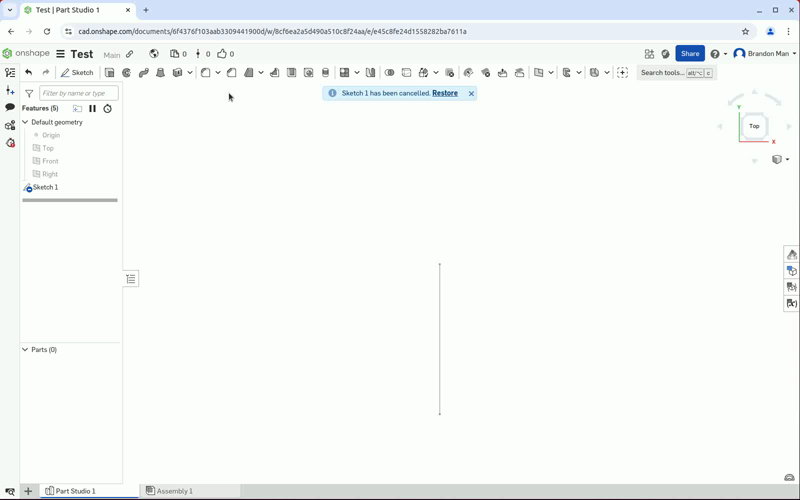
key(shift+h)
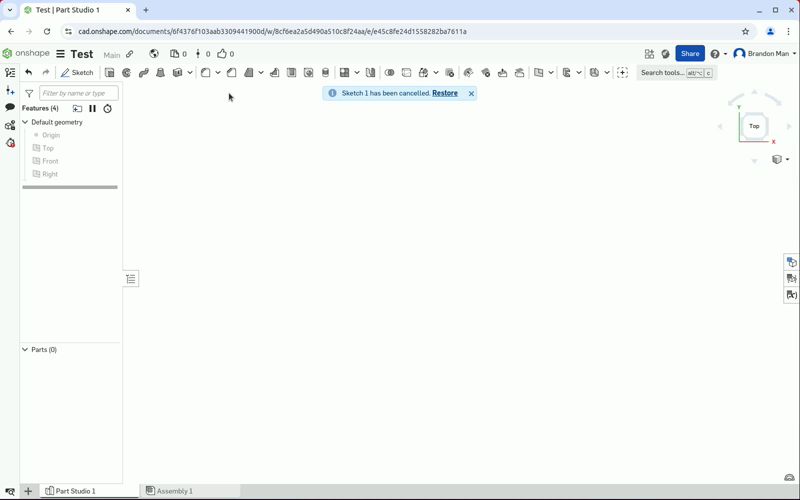
mouse_move(73, 352)
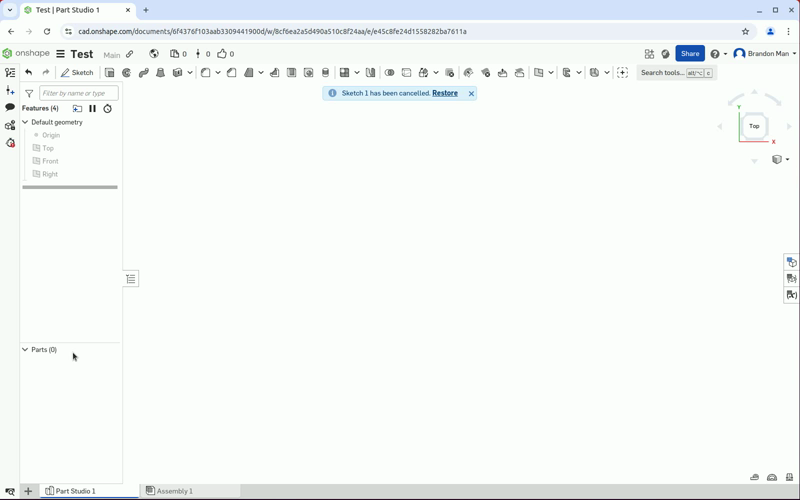
key(y)
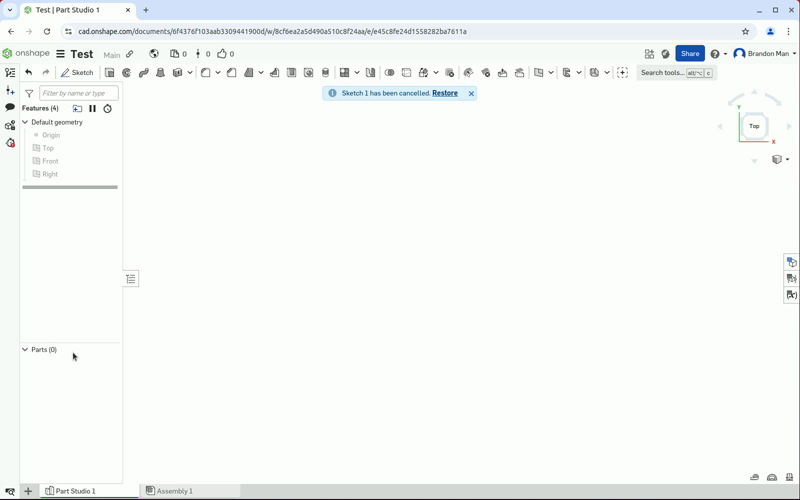
key(shift+p)
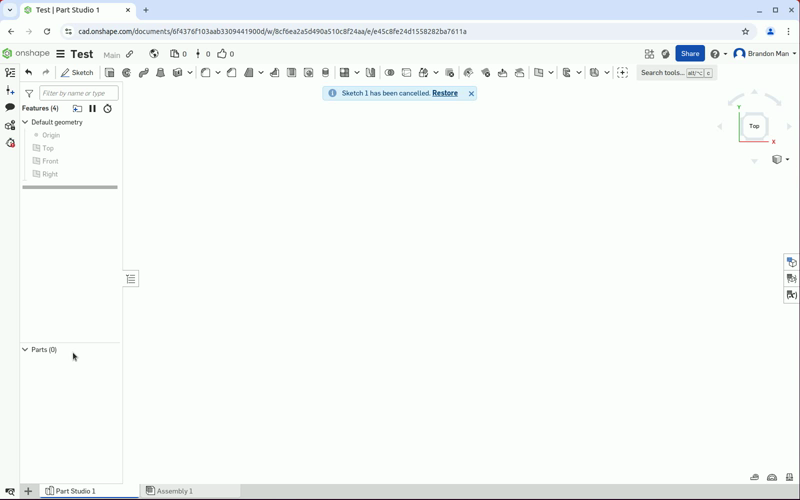
key(space)
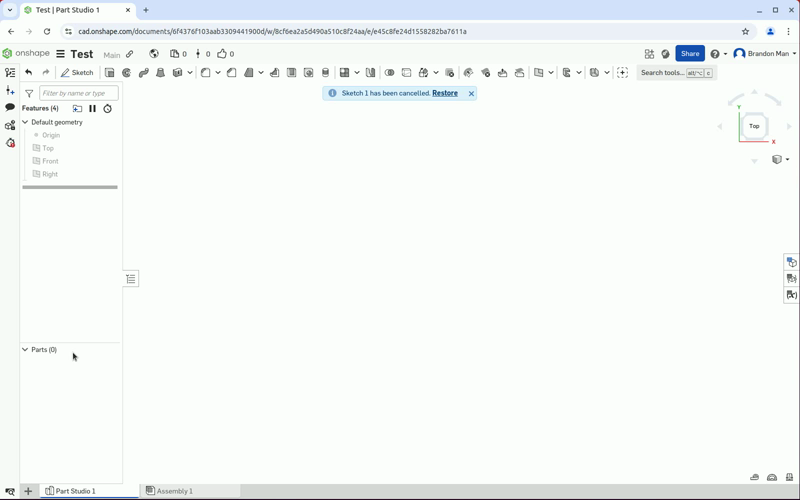
key_down(shift)
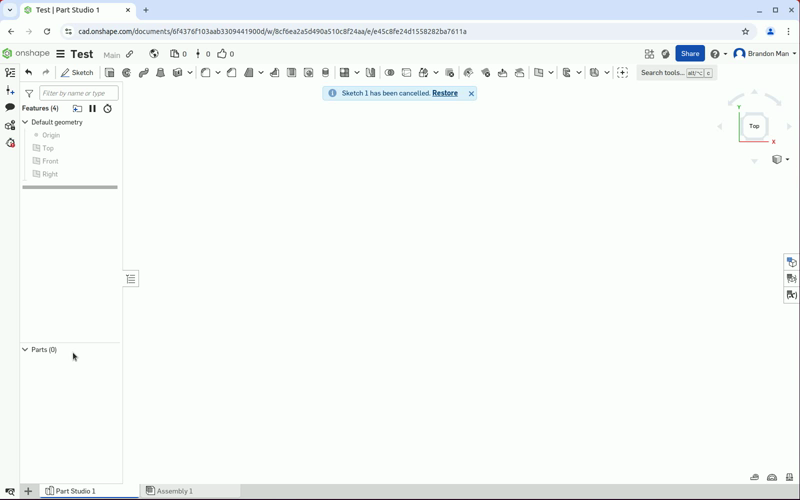
key(up)
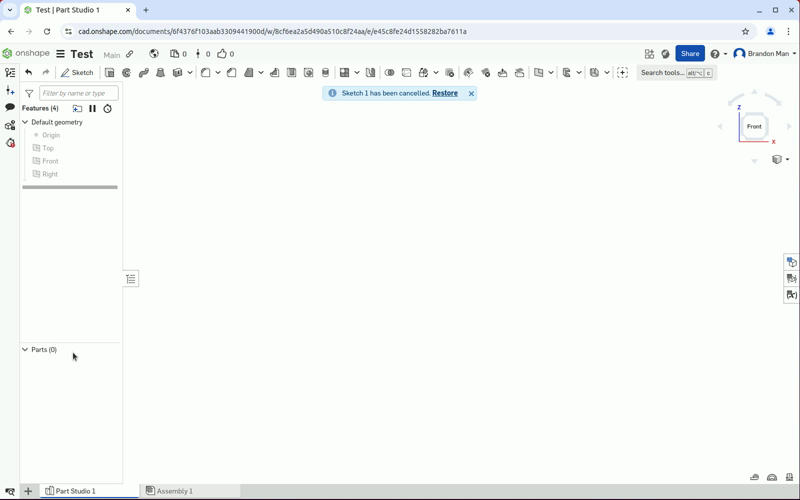
key_up(shift)
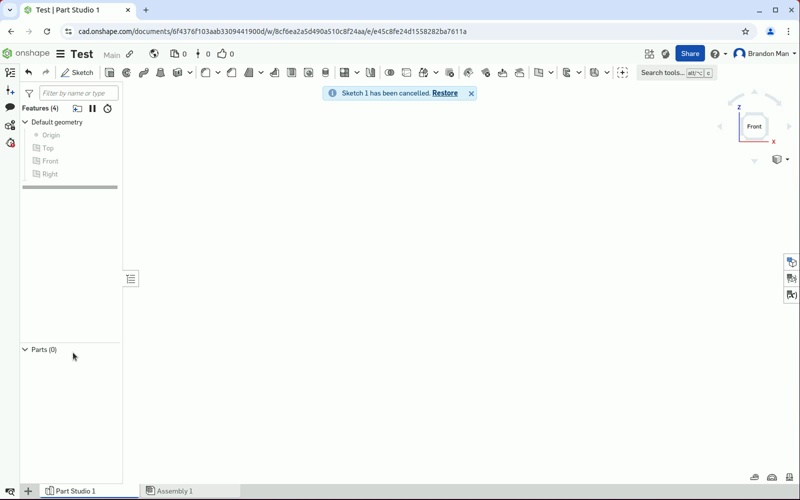
mouse_move(73, 352)
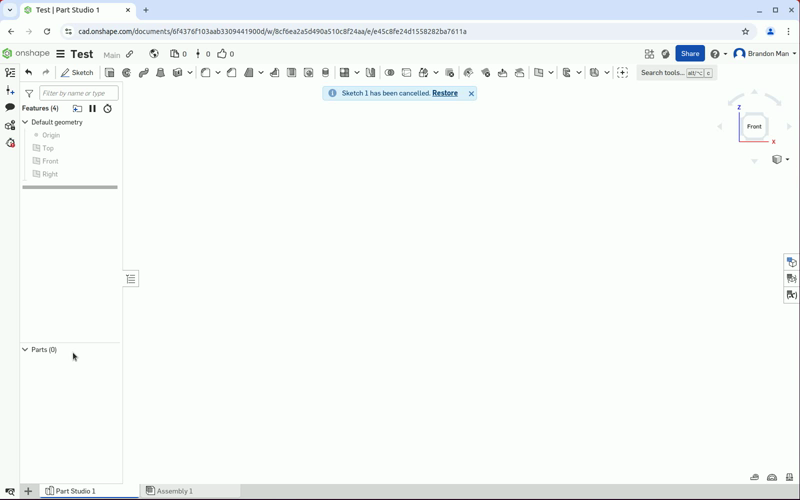
key(shift+y)
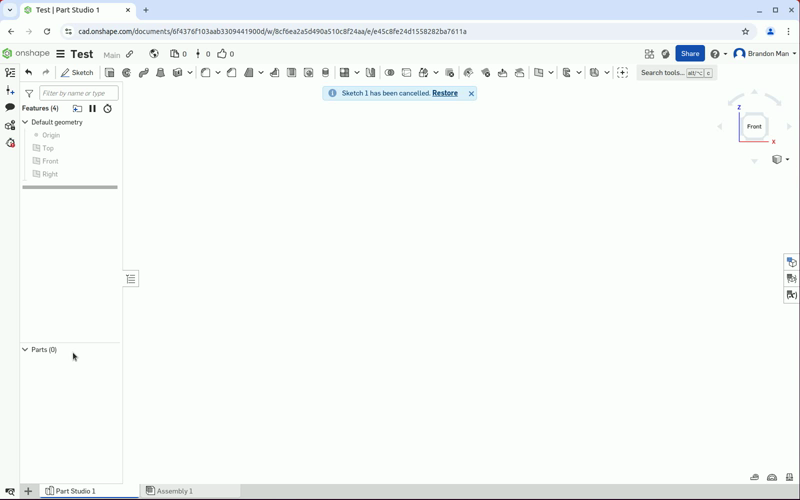
key(shift+s)
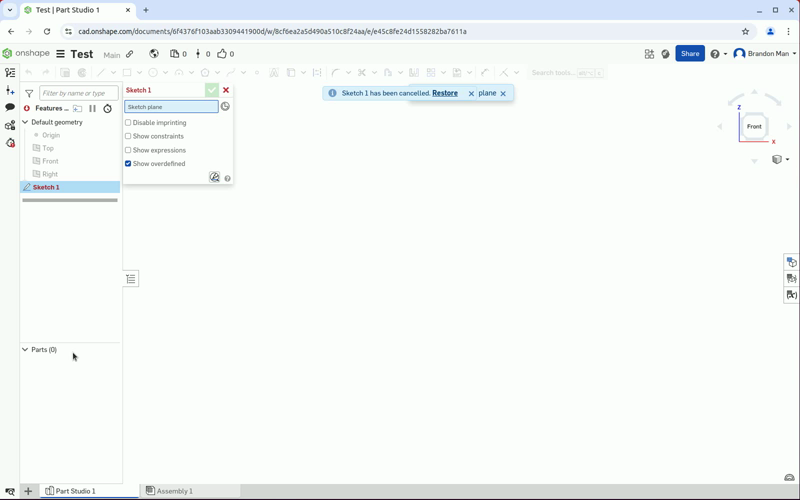
mouse_move(73, 163)
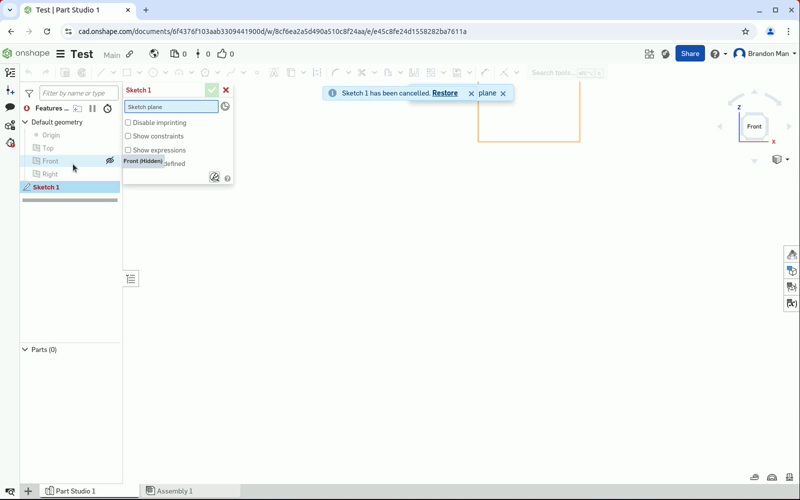
click(73, 163)
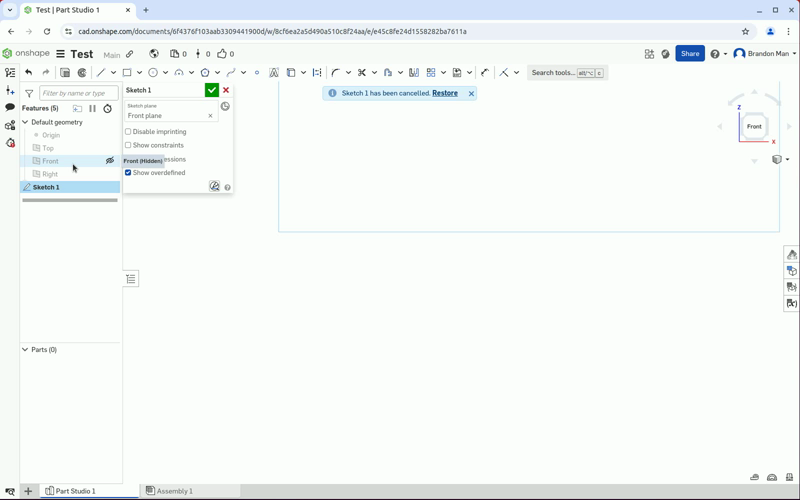
mouse_move(73, 352)
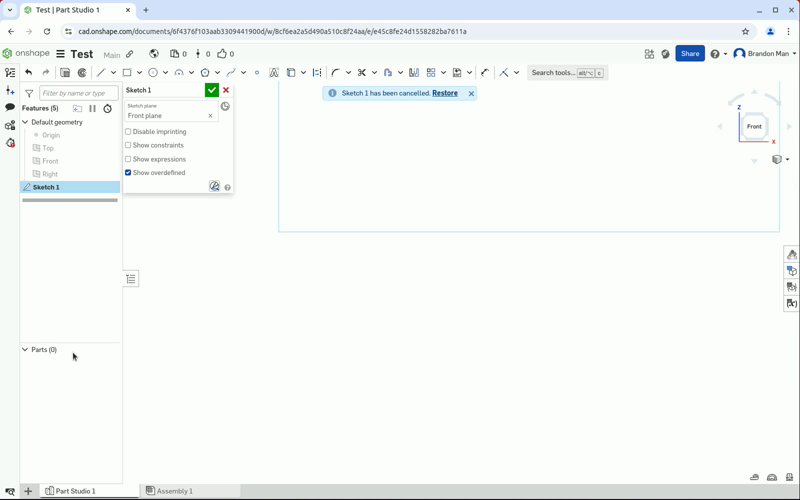
key(y)
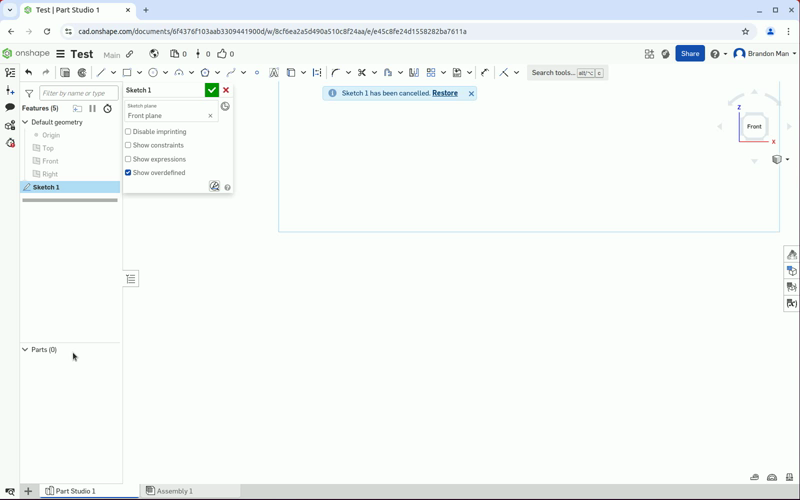
key(l)
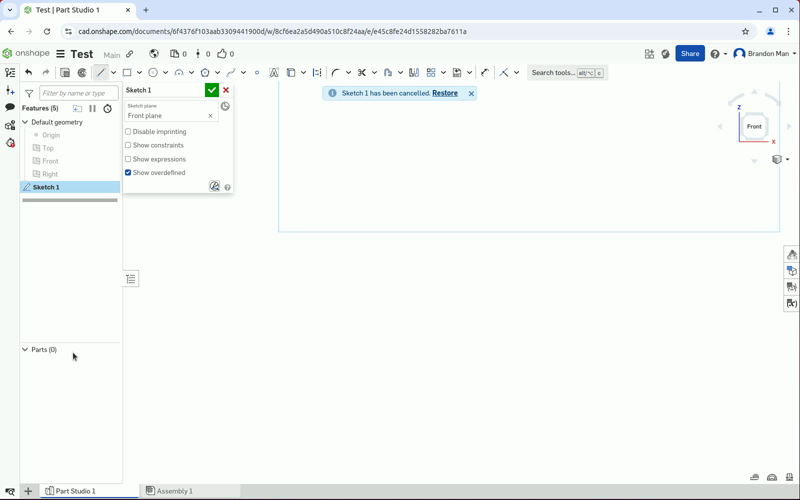
key_down(shift)
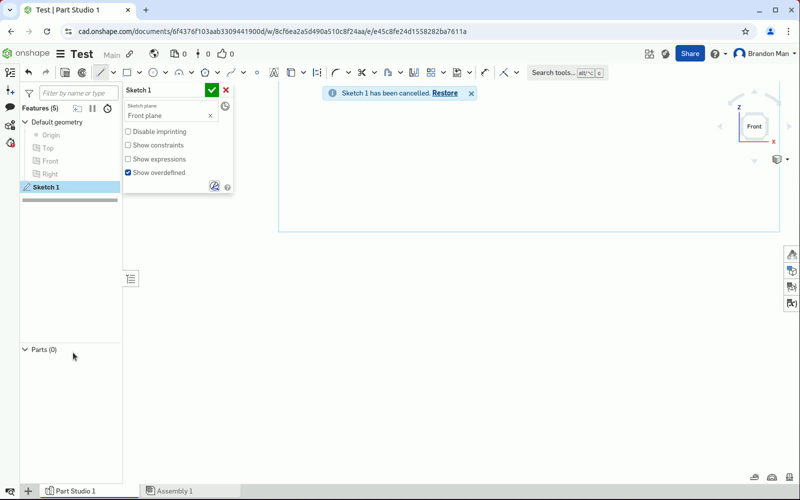
mouse_move(368, 361)
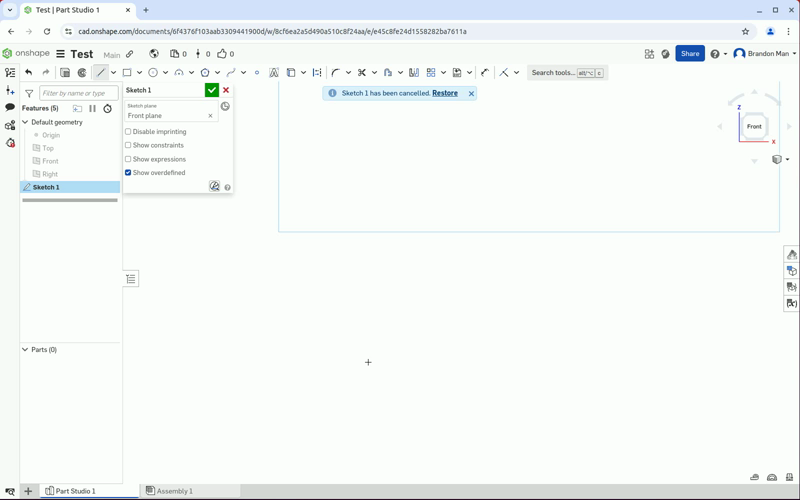
click(368, 361)
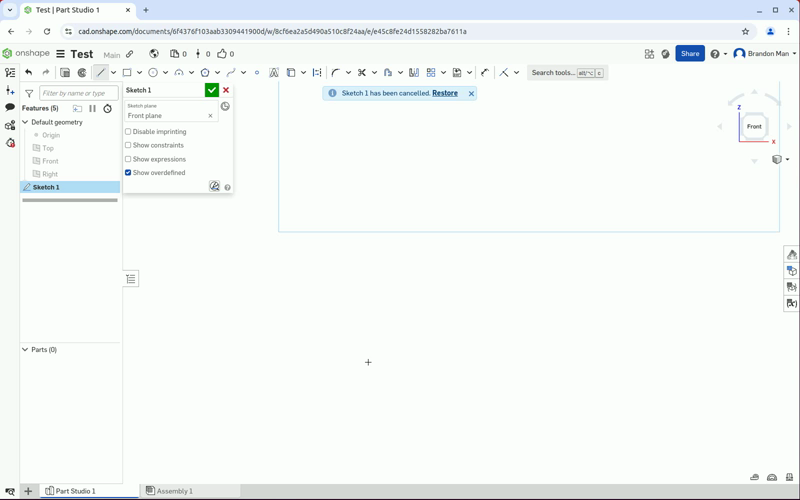
key_up(shift)
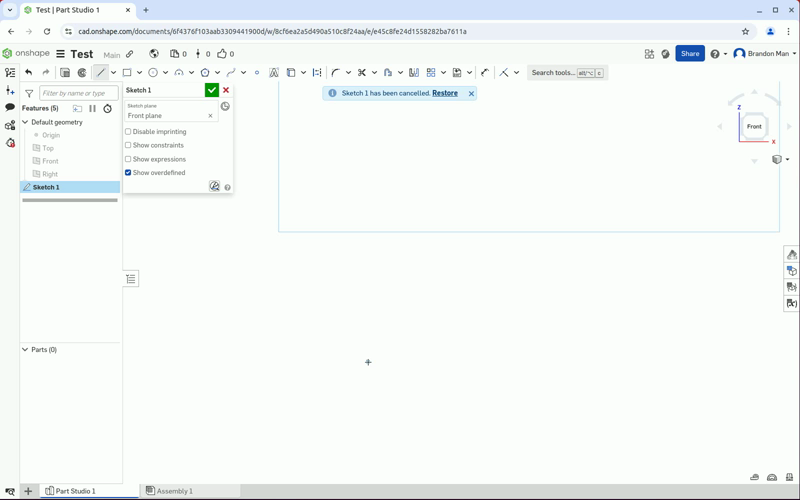
key_down(shift)
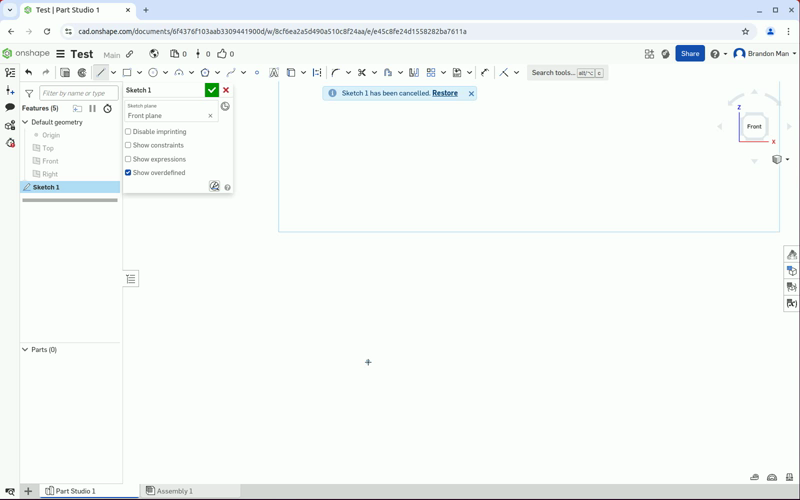
mouse_move(461, 361)
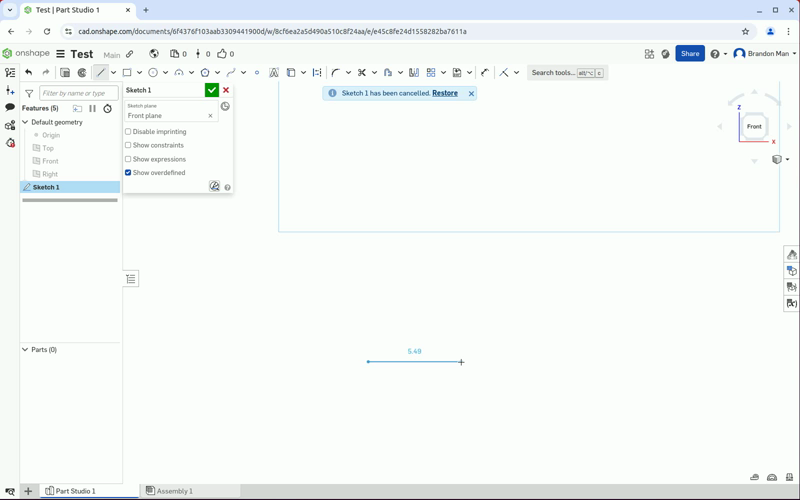
click(461, 361)
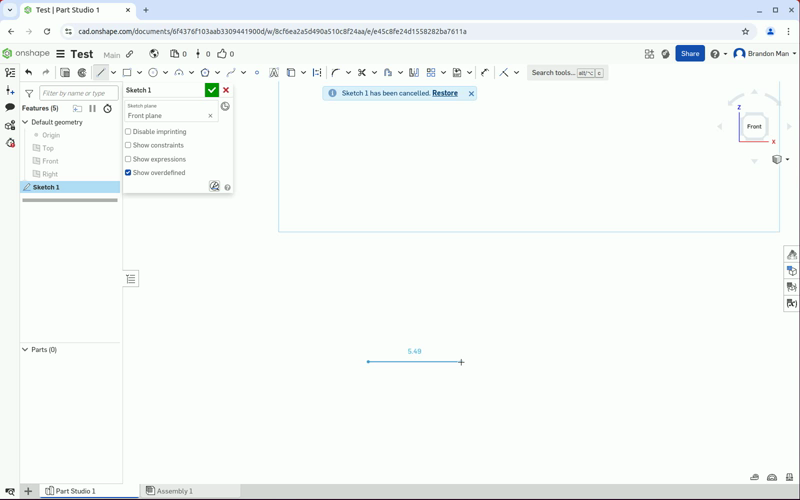
key_up(shift)
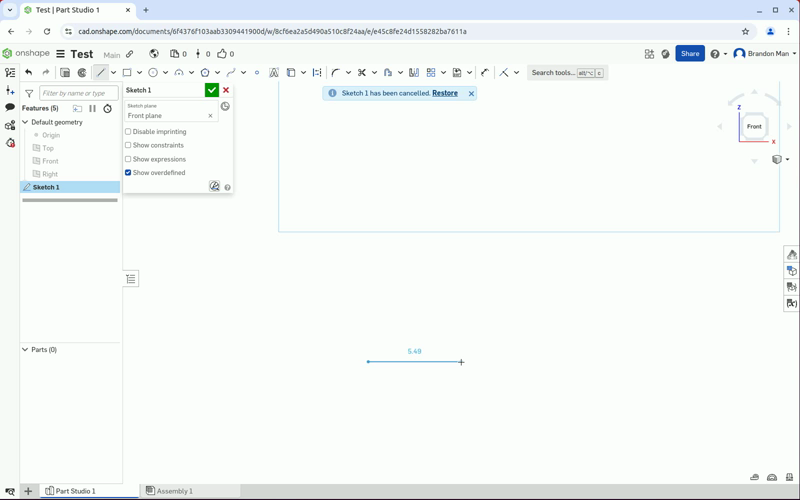
key_down(shift)
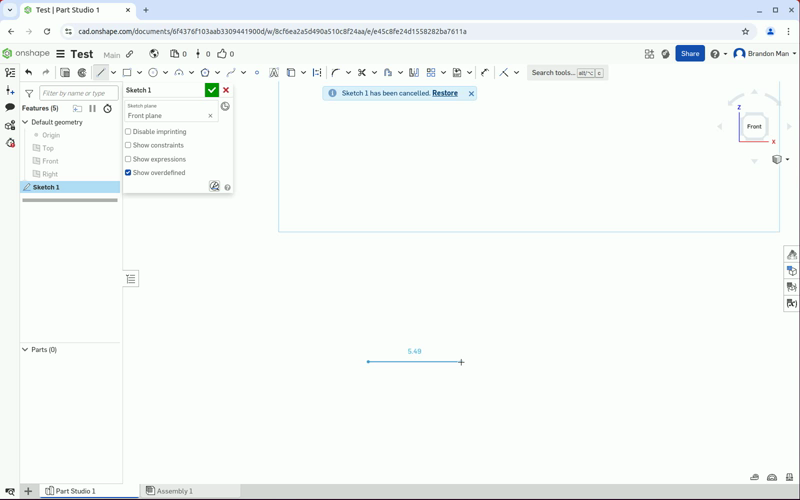
mouse_move(461, 286)
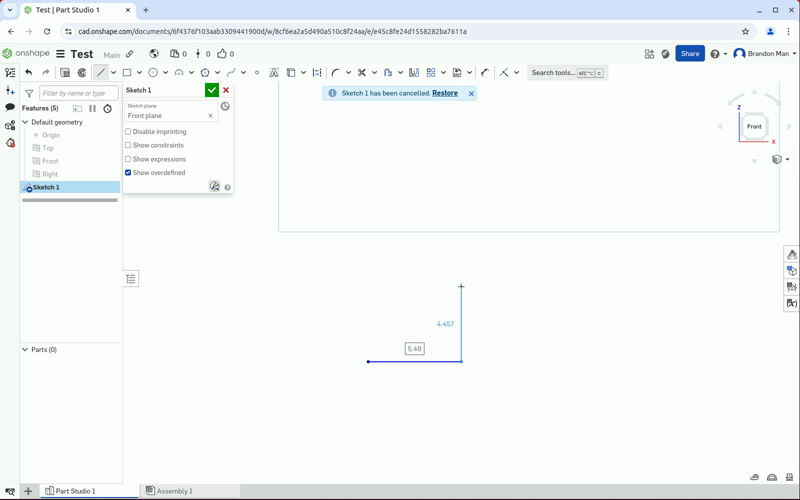
click(461, 286)
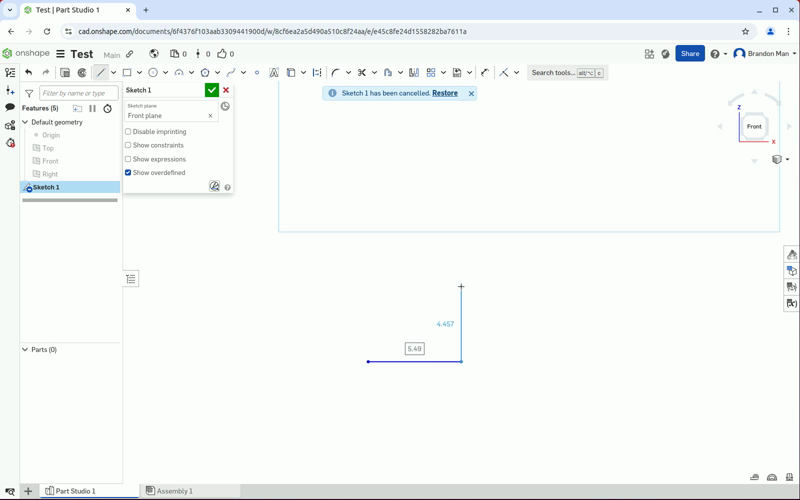
key_up(shift)
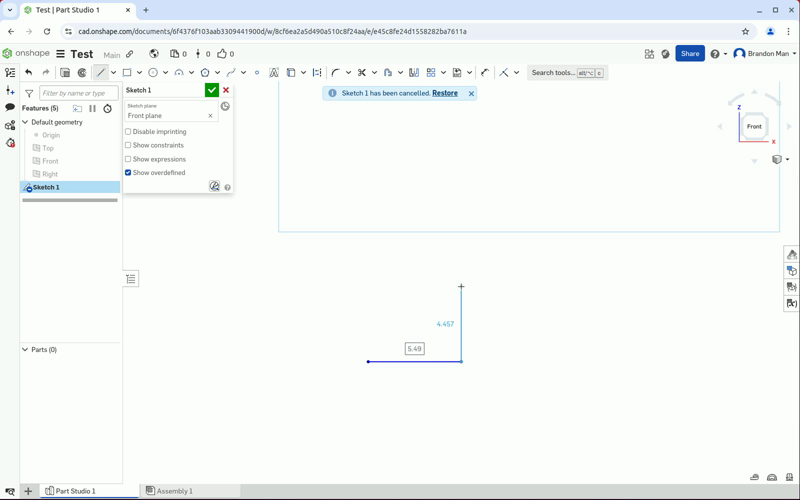
key_down(shift)
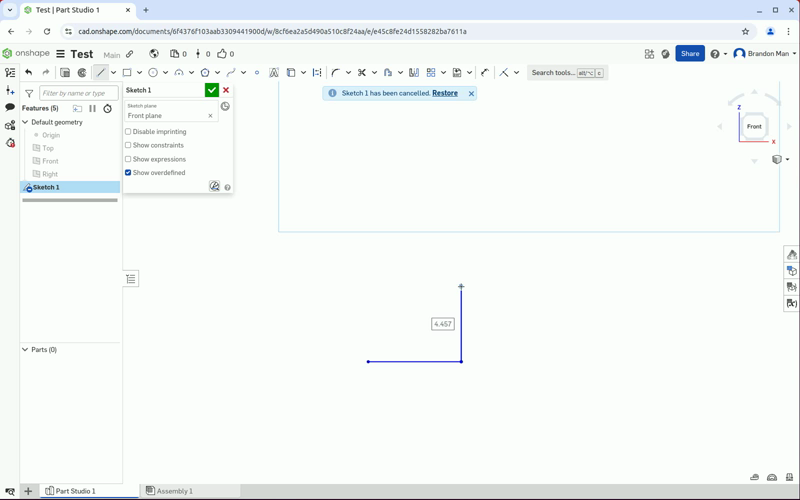
mouse_move(368, 286)
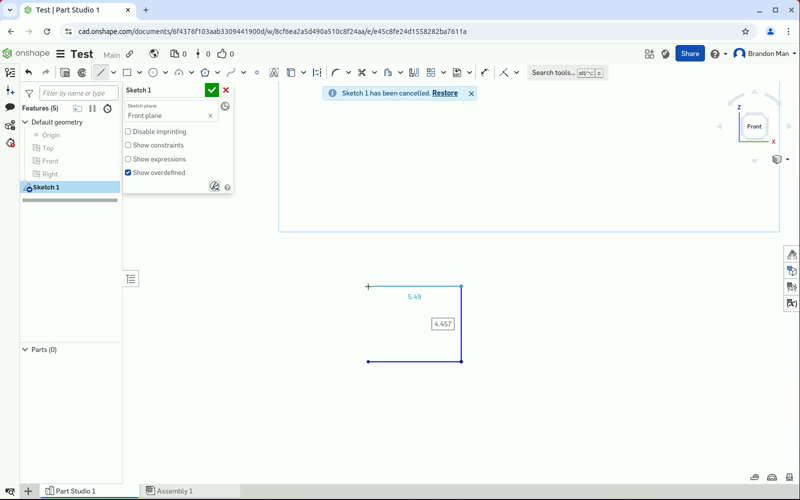
click(368, 286)
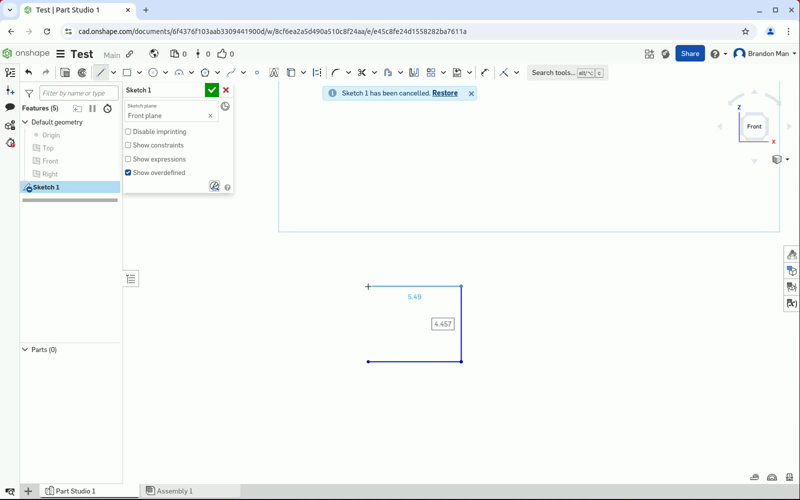
key_up(shift)
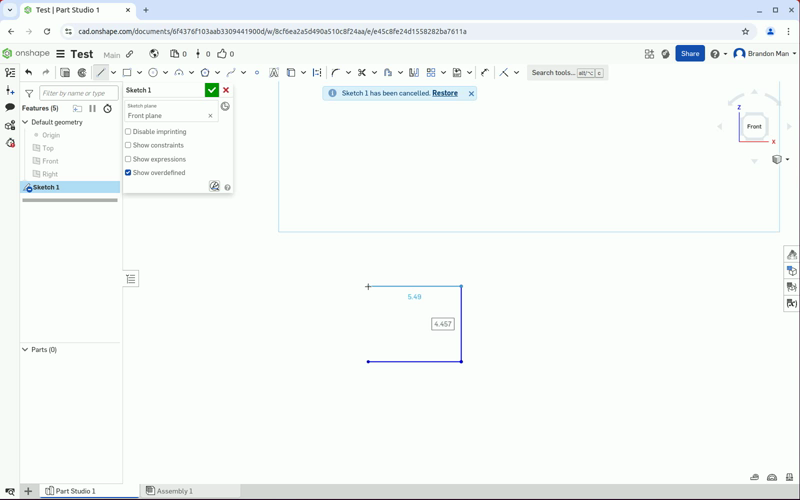
key_down(shift)
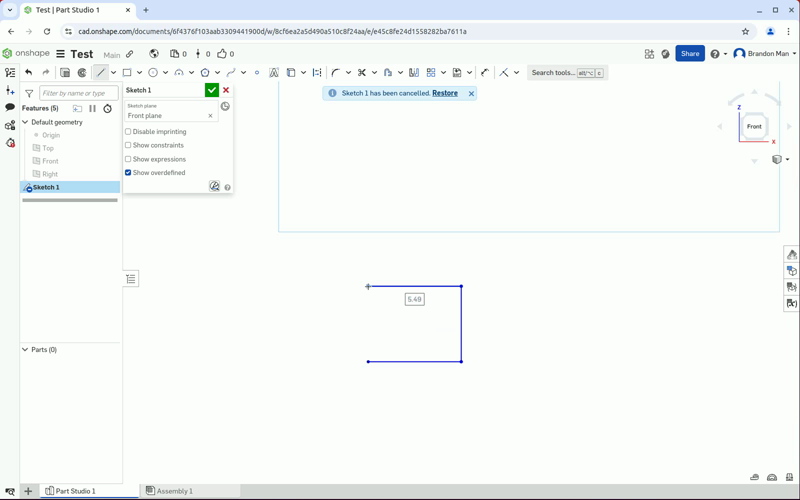
mouse_move(368, 361)
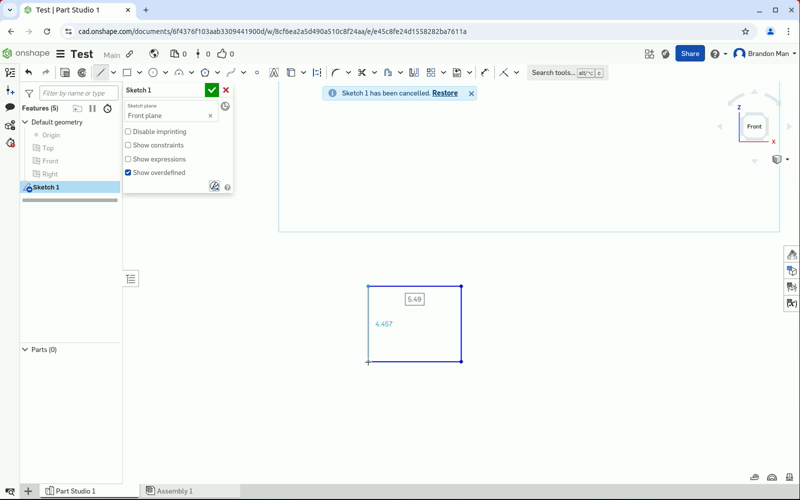
key_up(shift)
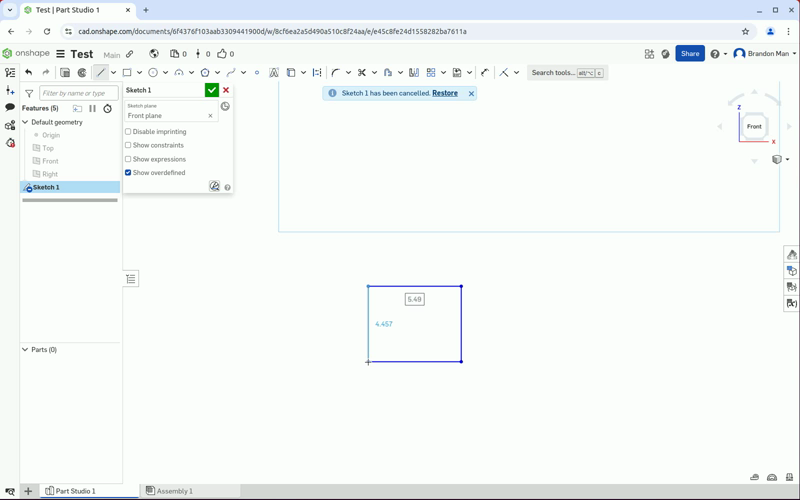
click(368, 361)
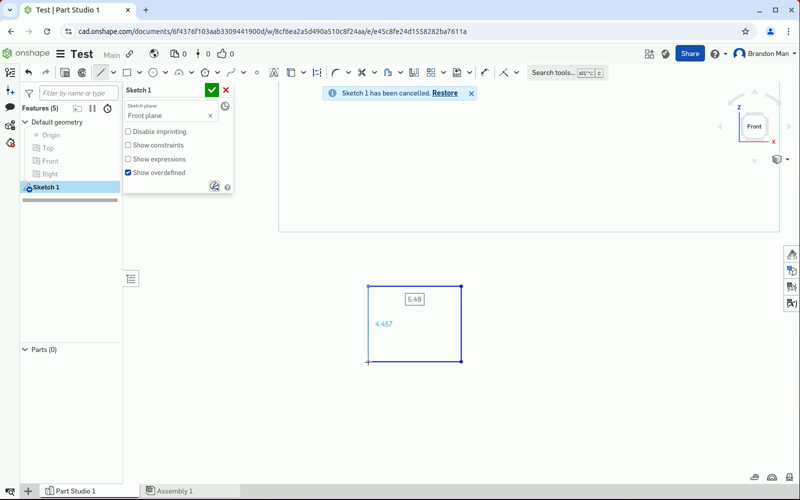
key(esc)
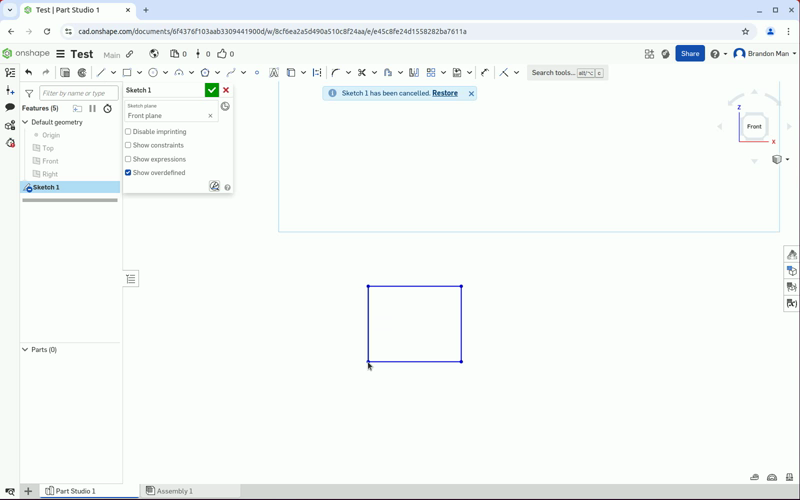
mouse_move(444, 325)
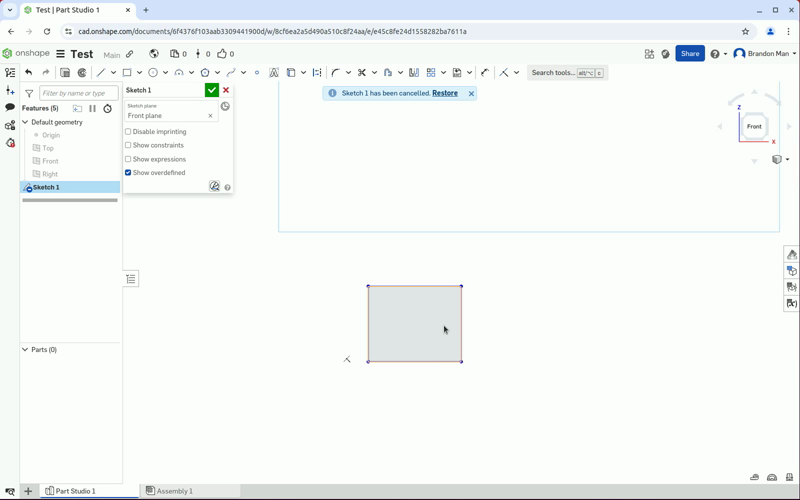
click(444, 325)
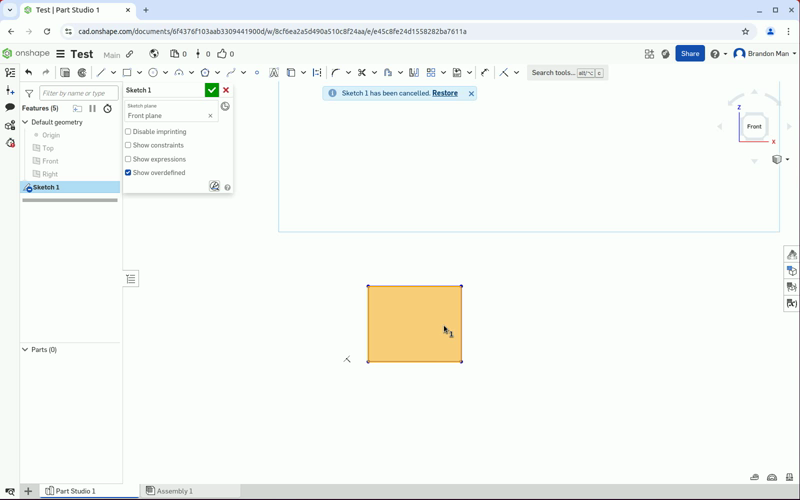
mouse_move(73, 352)
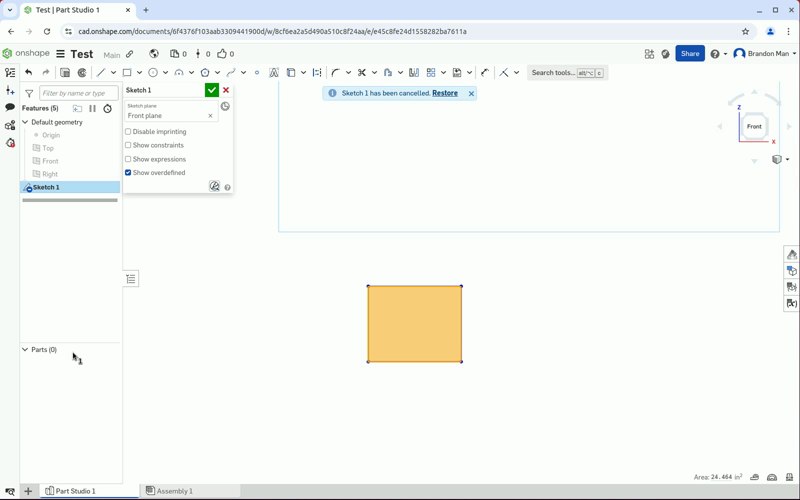
key(shift+y)
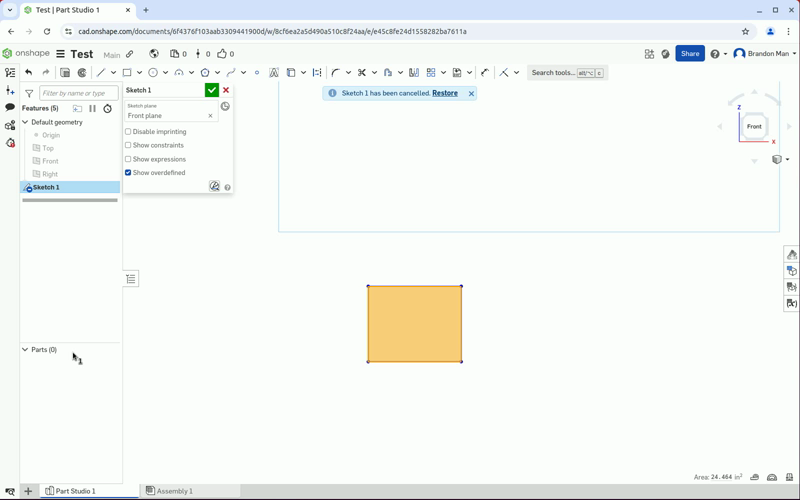
key(shift+e)
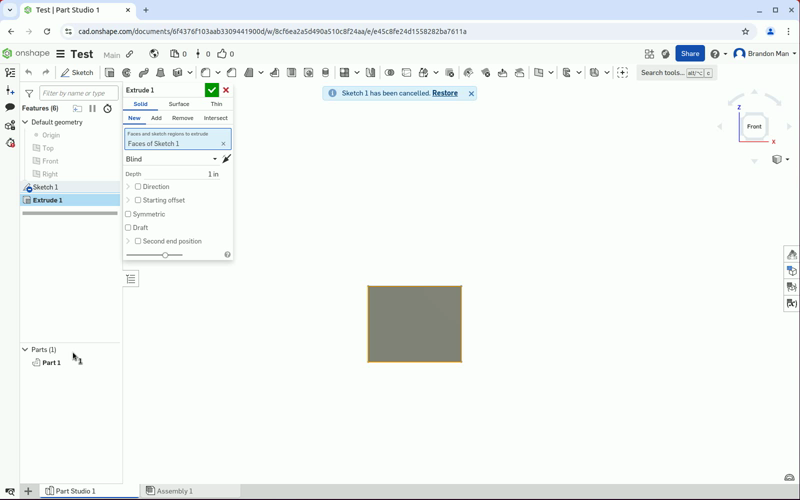
mouse_move(143, 106)
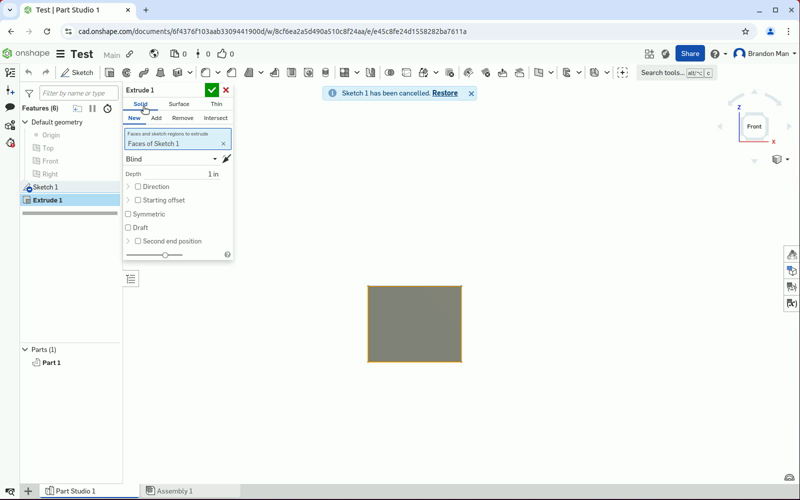
click(143, 106)
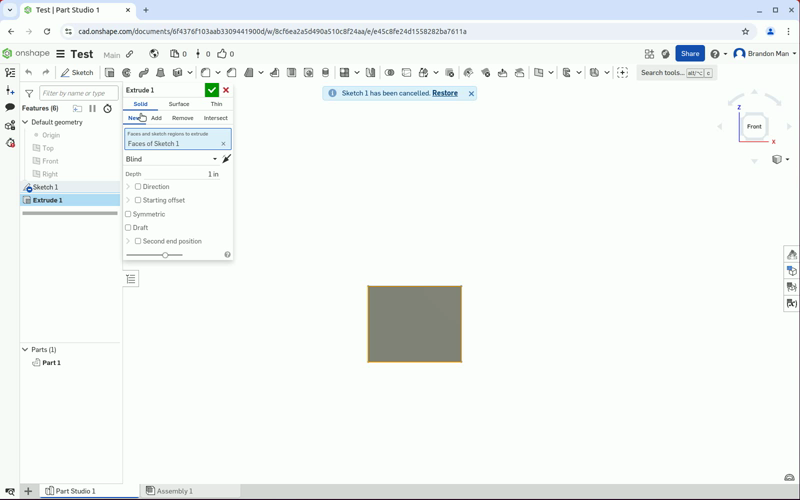
mouse_move(137, 120)
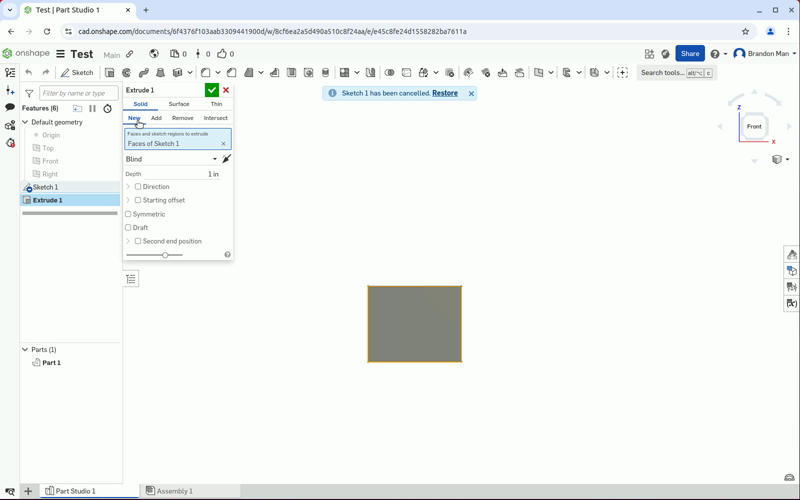
click(137, 120)
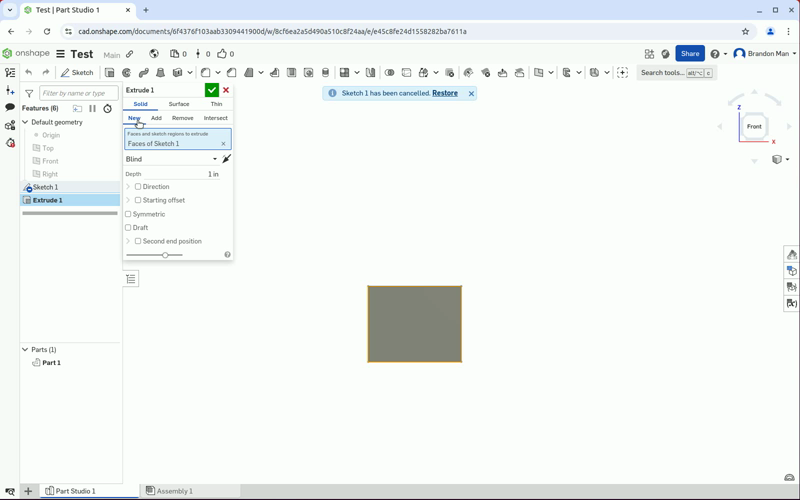
key(tab, 4)
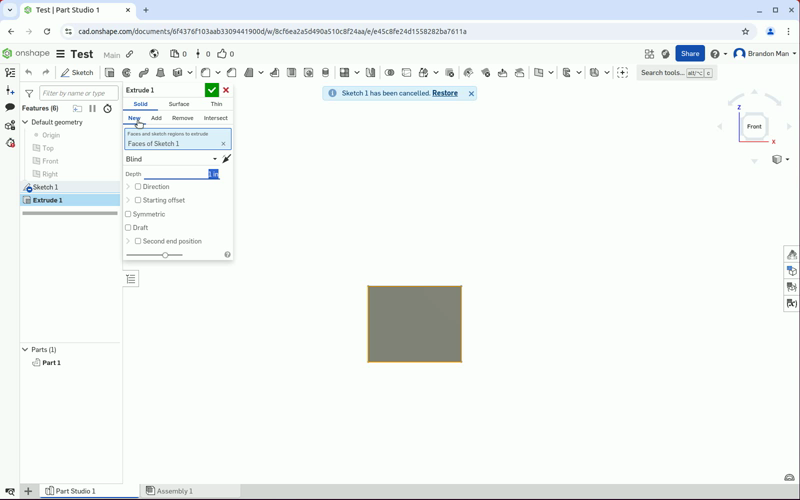
text(2.213)
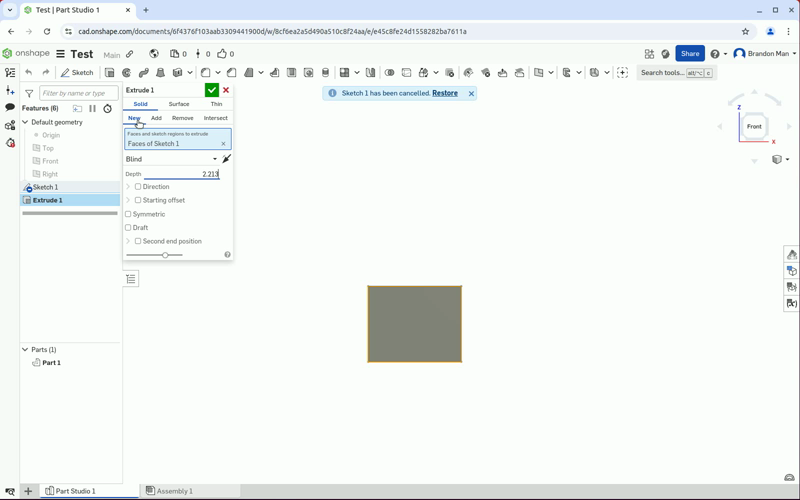
key(enter)
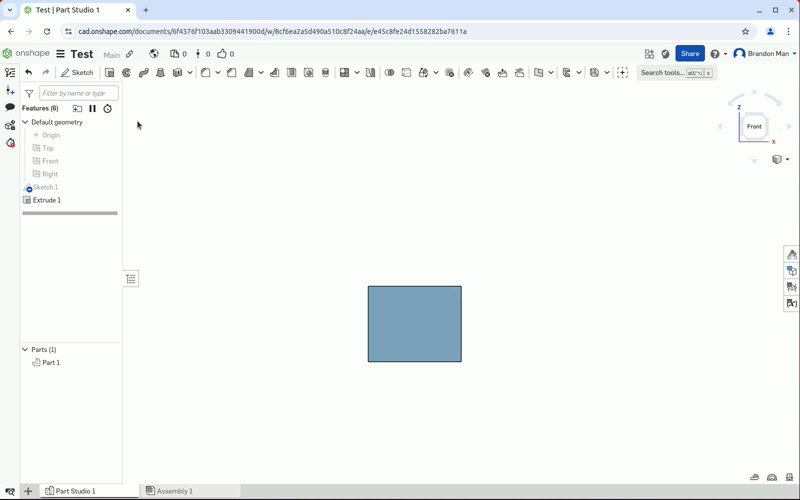
key(shift+h)
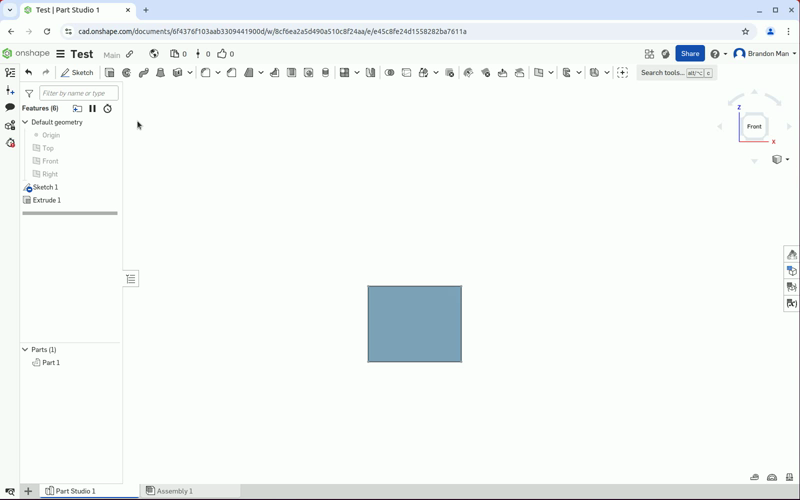
key(shift+h)
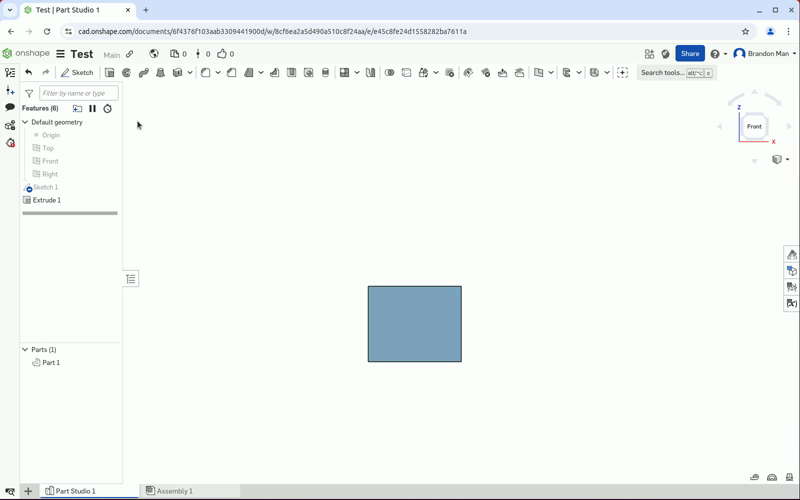
mouse_move(73, 189)
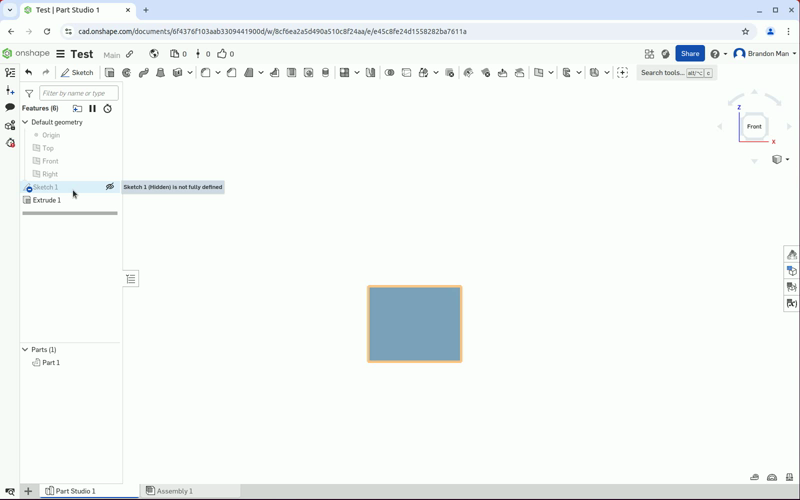
click(73, 189)
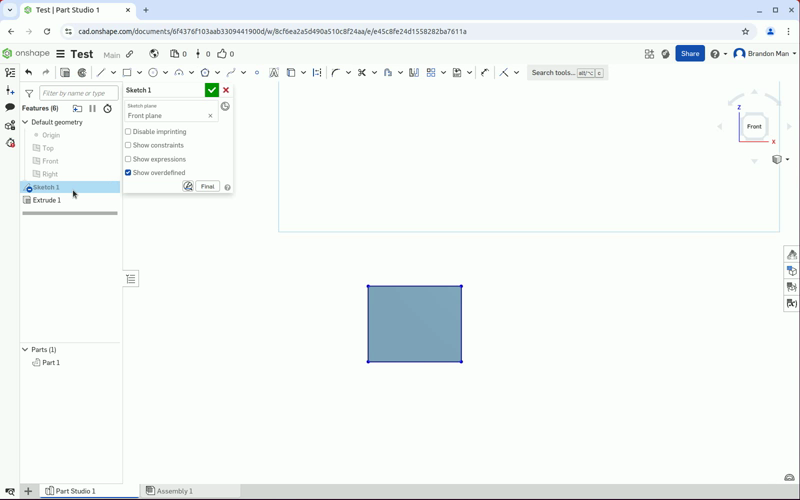
mouse_move(229, 92)
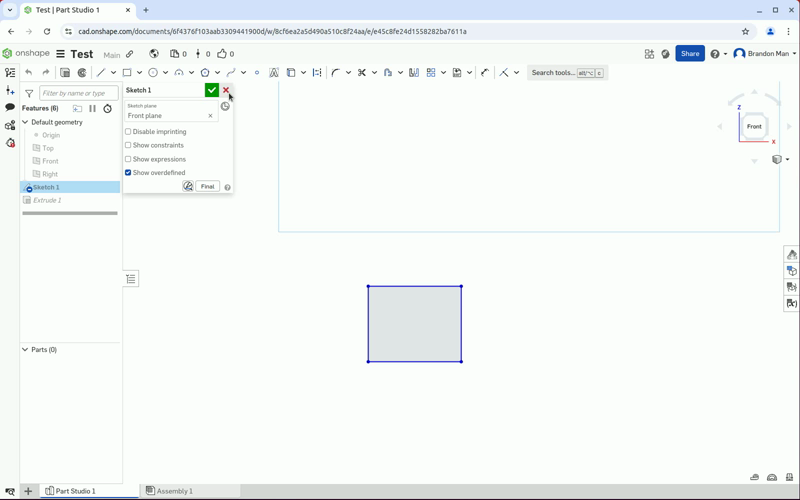
click(229, 92)
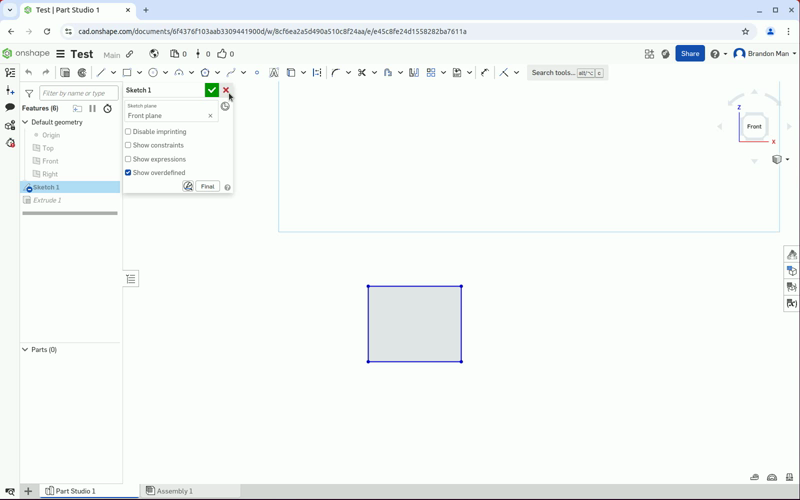
key(shift+s)
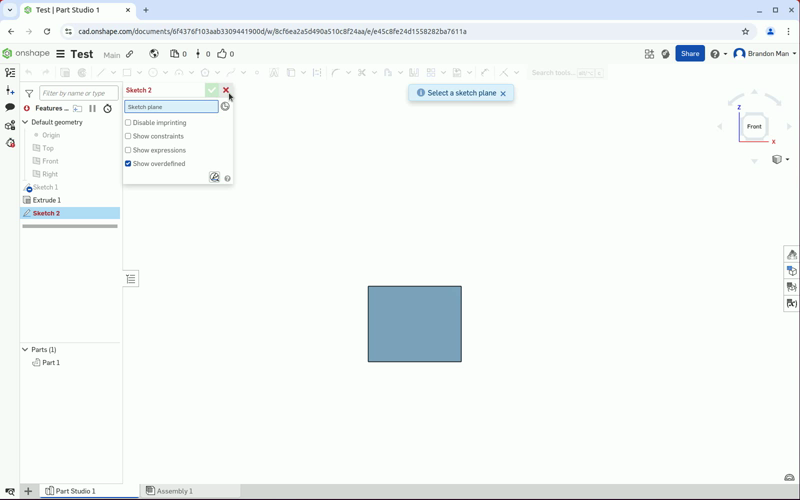
mouse_move(73, 163)
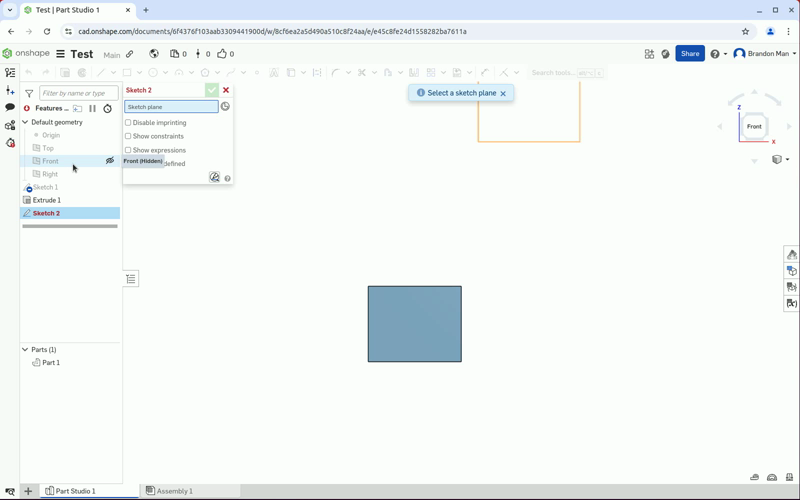
click(73, 163)
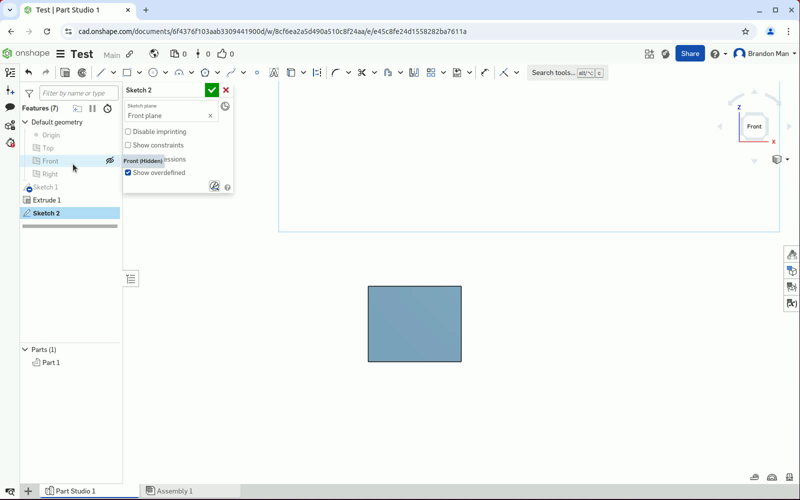
mouse_move(73, 352)
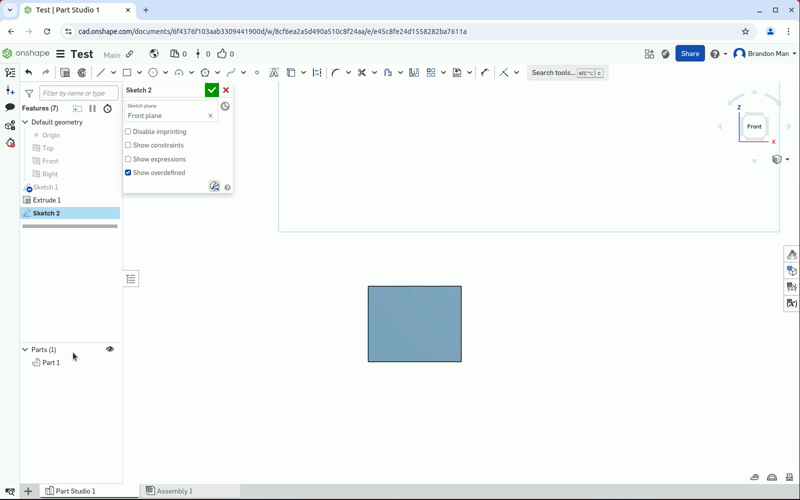
key(y)
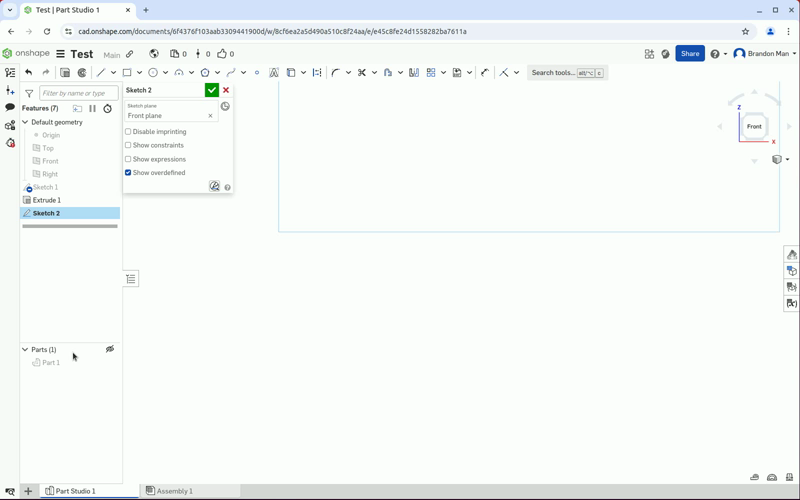
key(l)
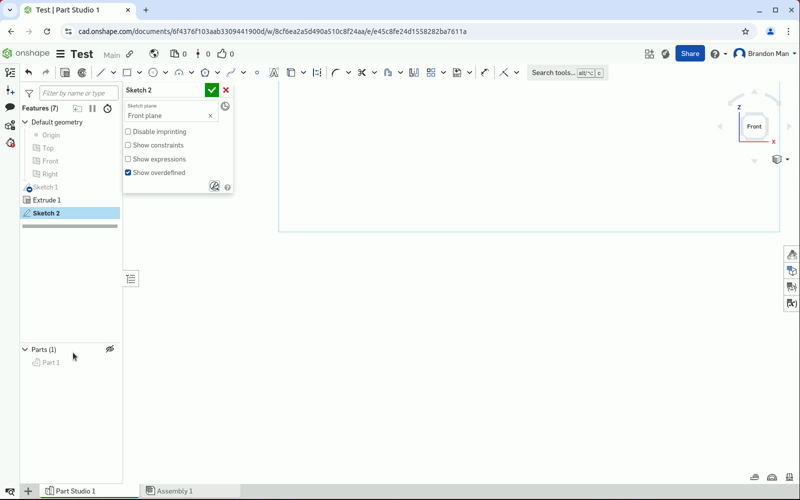
key_down(shift)
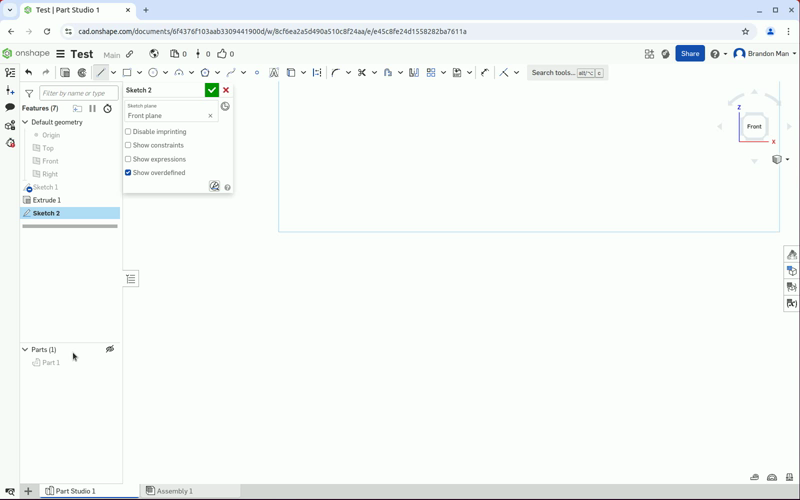
mouse_move(460, 282)
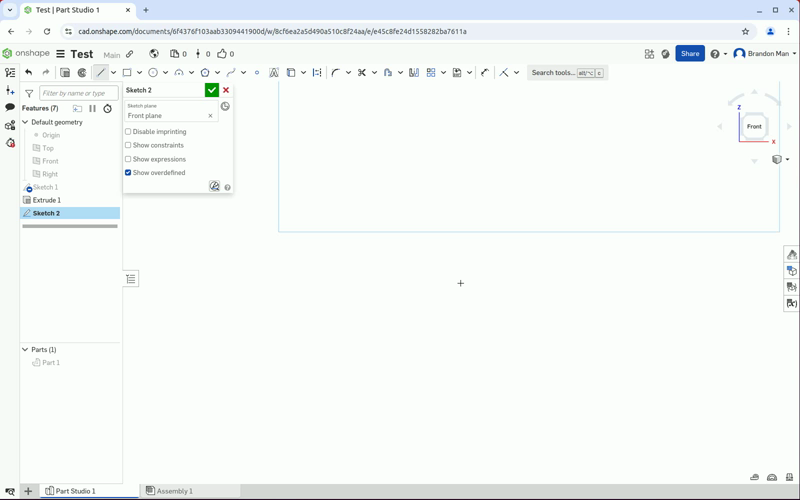
click(460, 282)
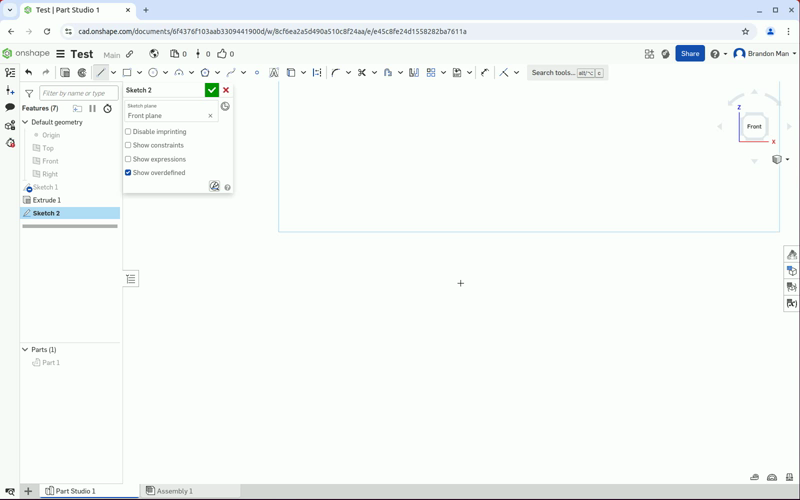
key_up(shift)
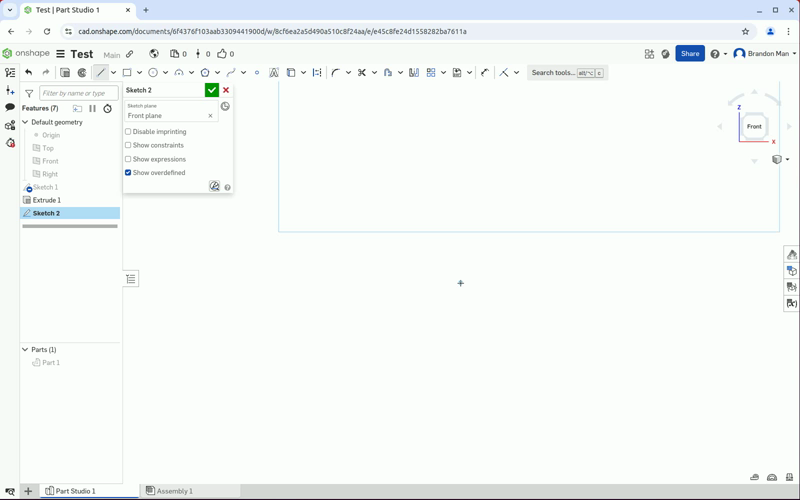
key_down(shift)
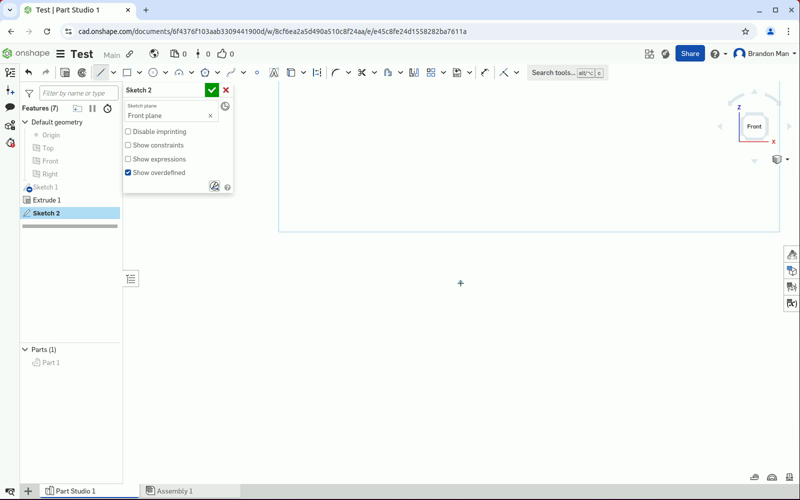
mouse_move(543, 282)
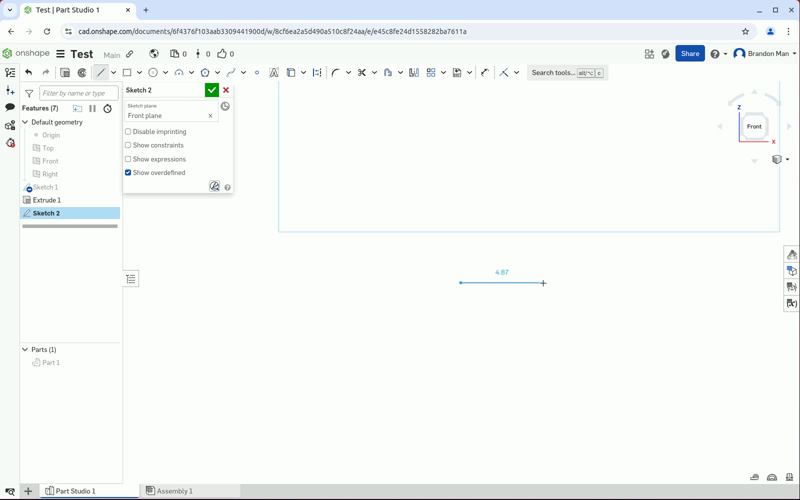
click(543, 282)
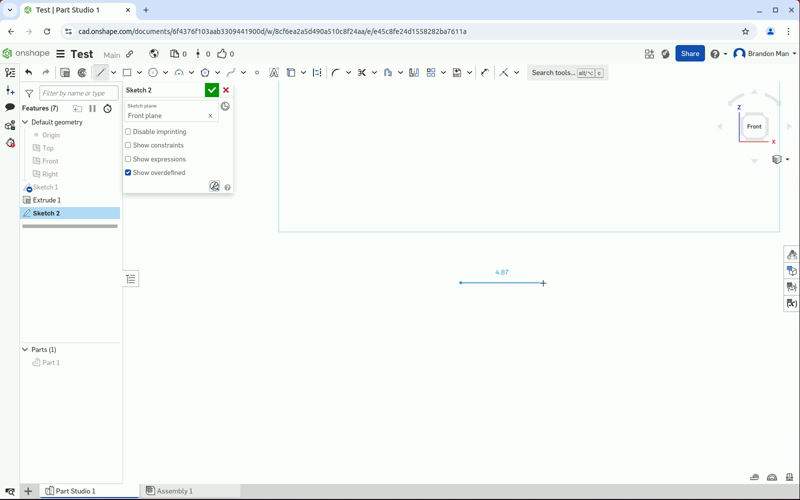
key_up(shift)
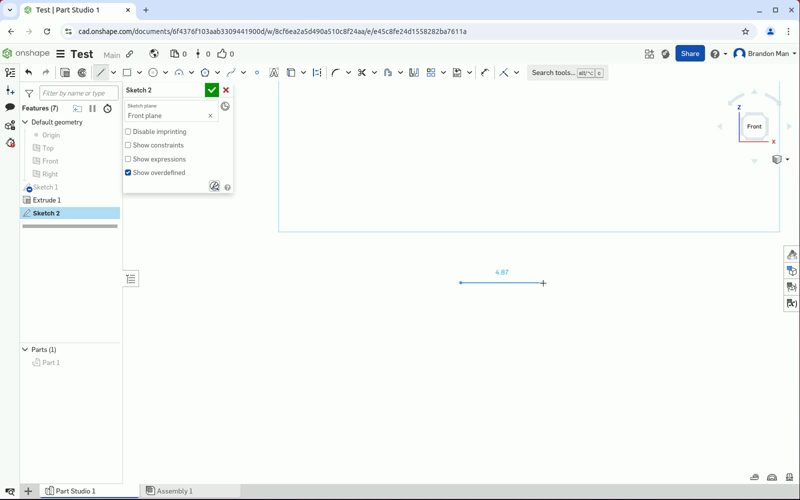
key_down(shift)
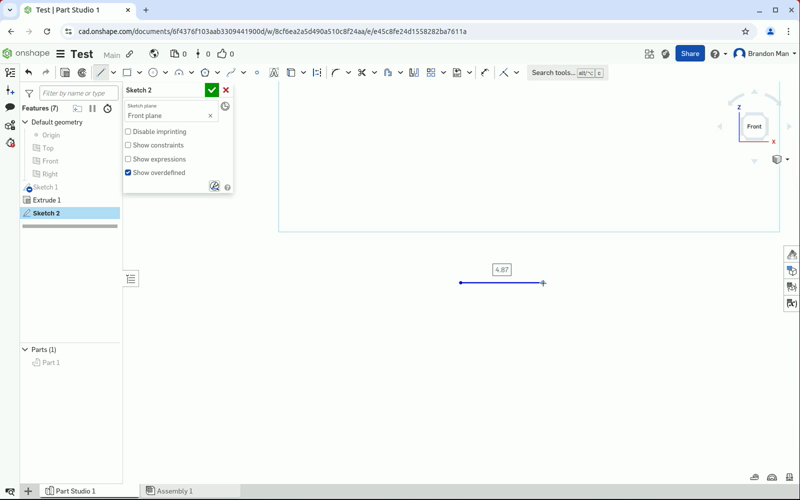
mouse_move(543, 213)
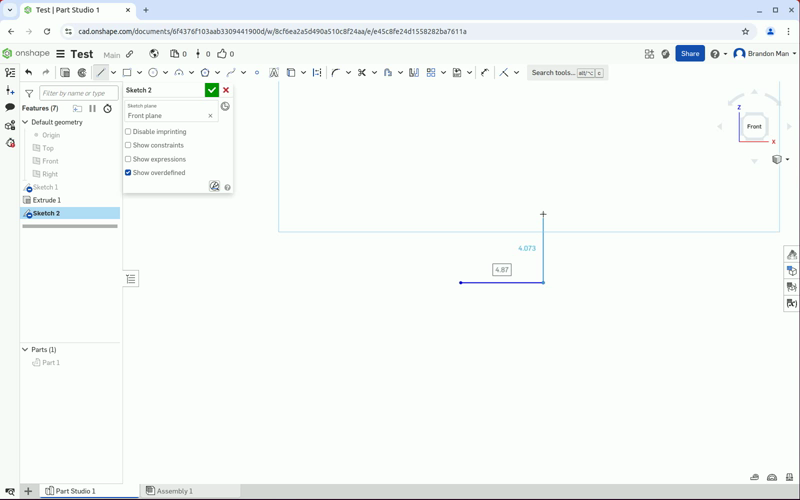
click(543, 213)
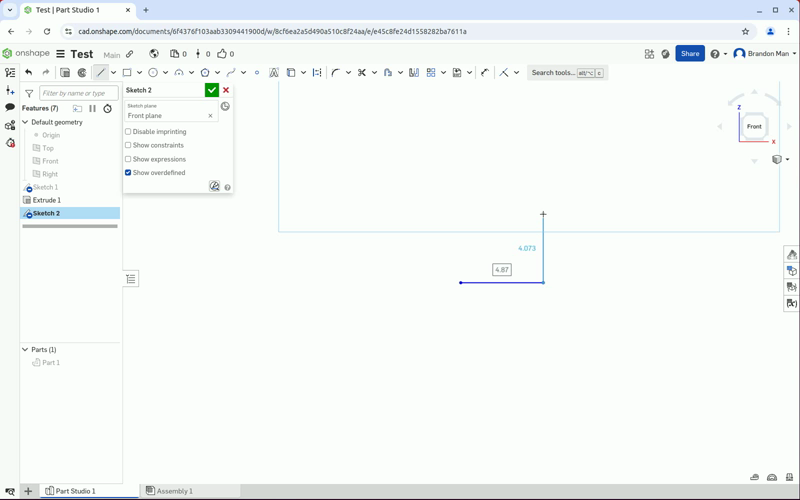
key_up(shift)
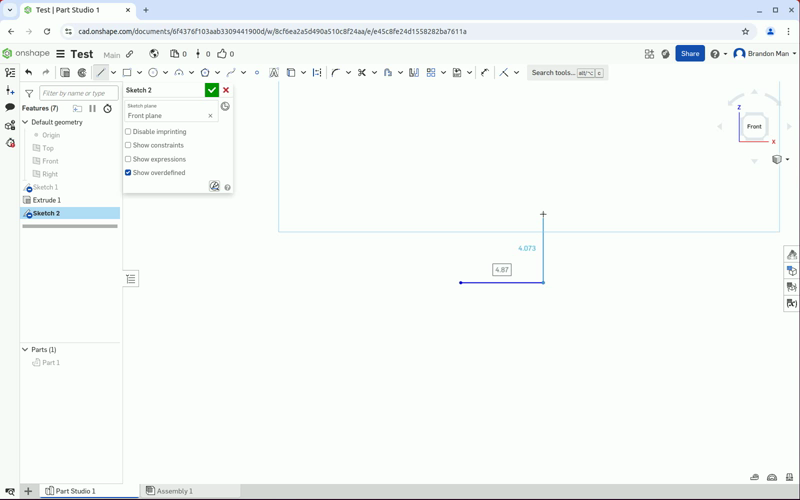
key_down(shift)
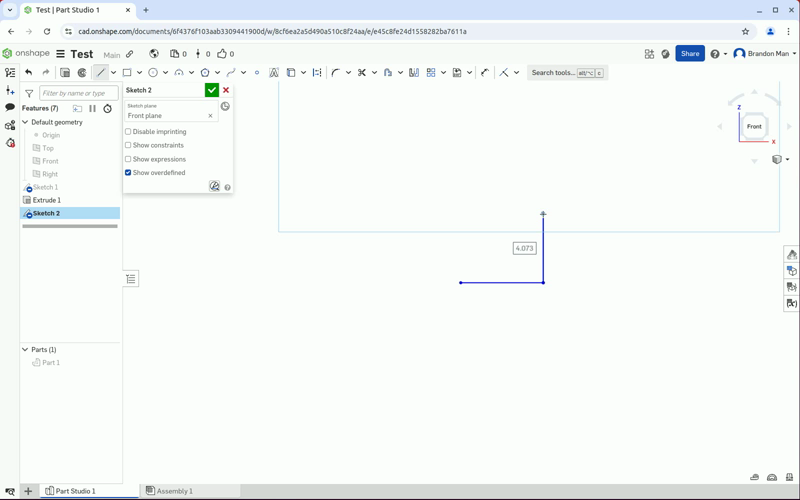
mouse_move(460, 213)
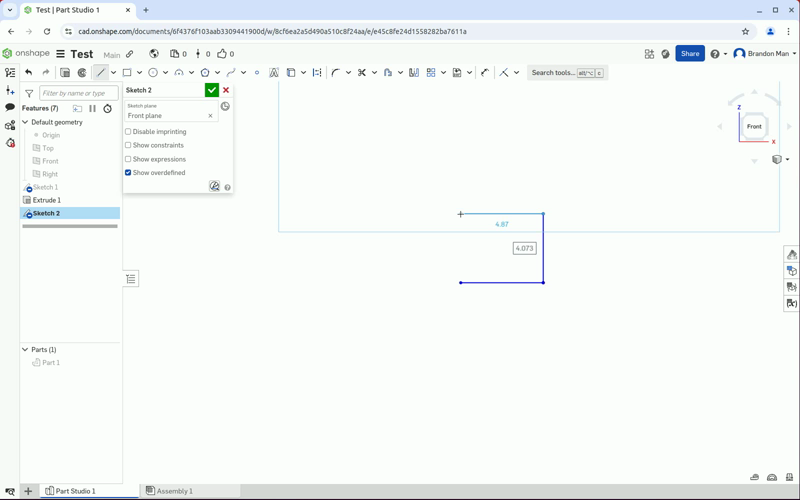
click(460, 213)
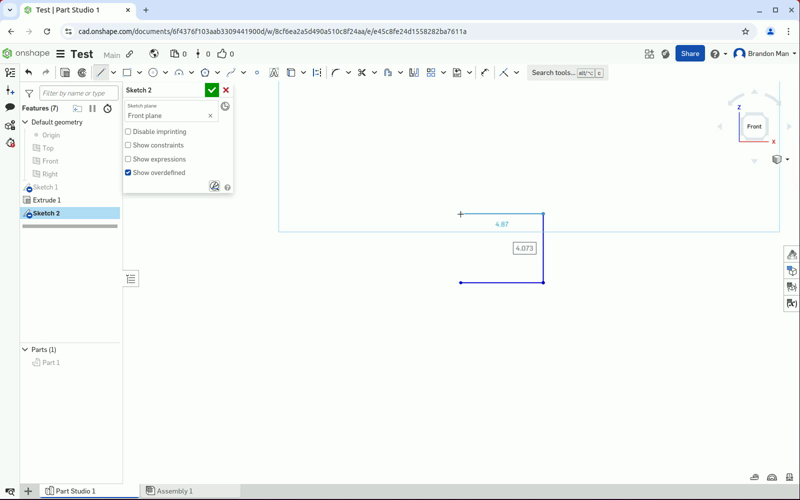
key_up(shift)
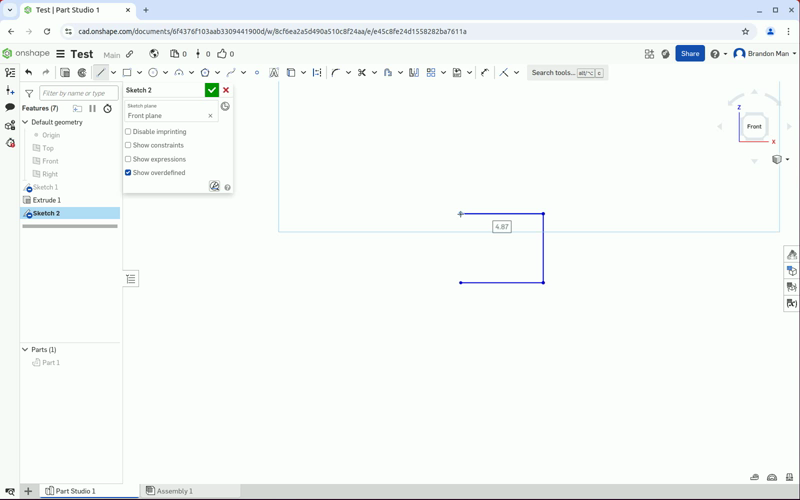
key_down(shift)
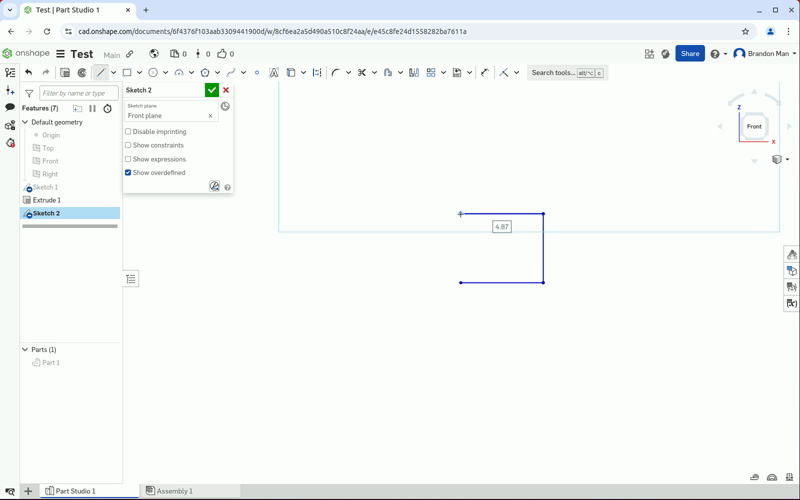
mouse_move(460, 282)
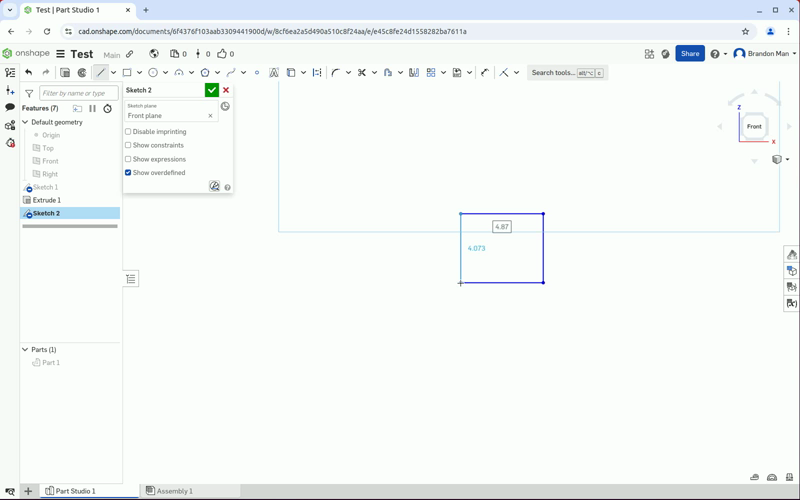
key_up(shift)
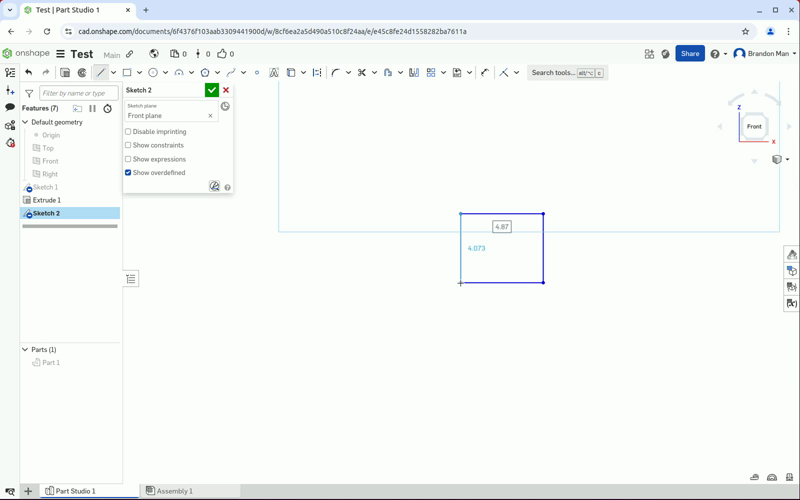
click(460, 282)
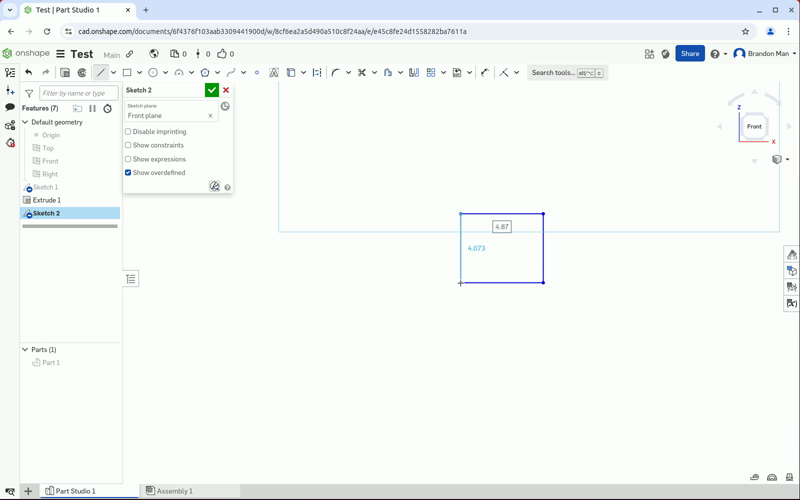
key(esc)
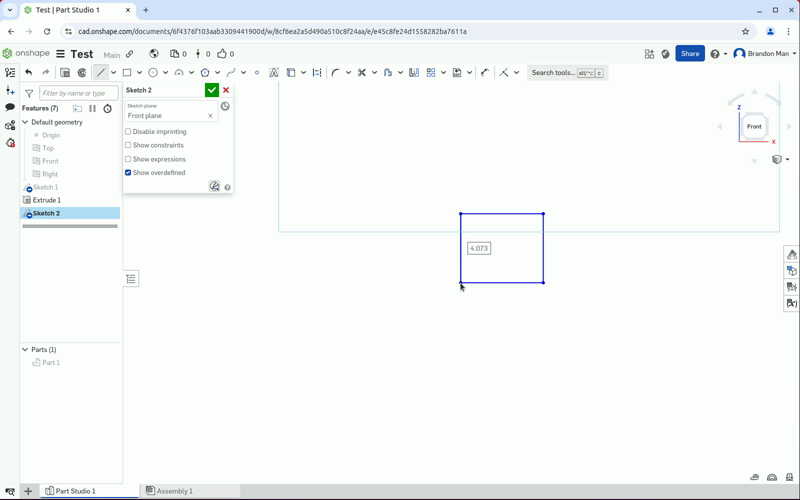
mouse_move(521, 244)
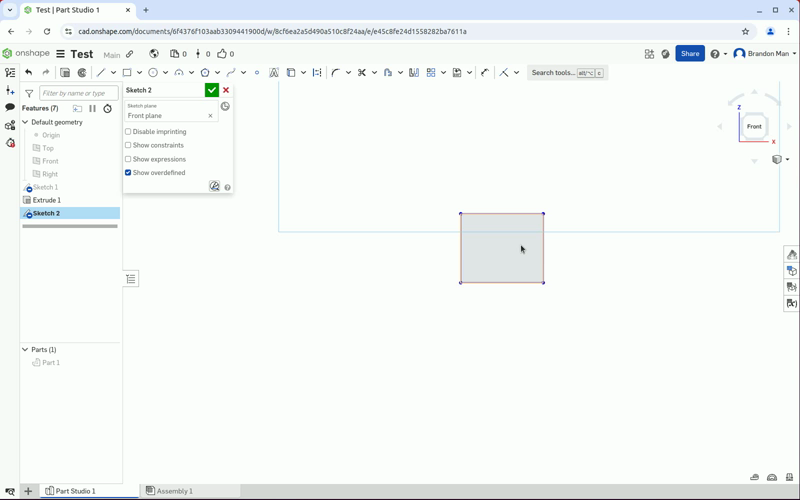
click(521, 244)
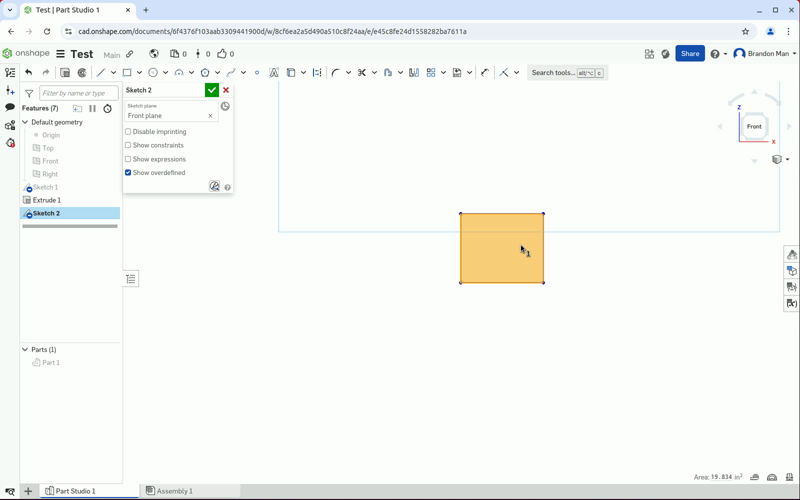
mouse_move(73, 352)
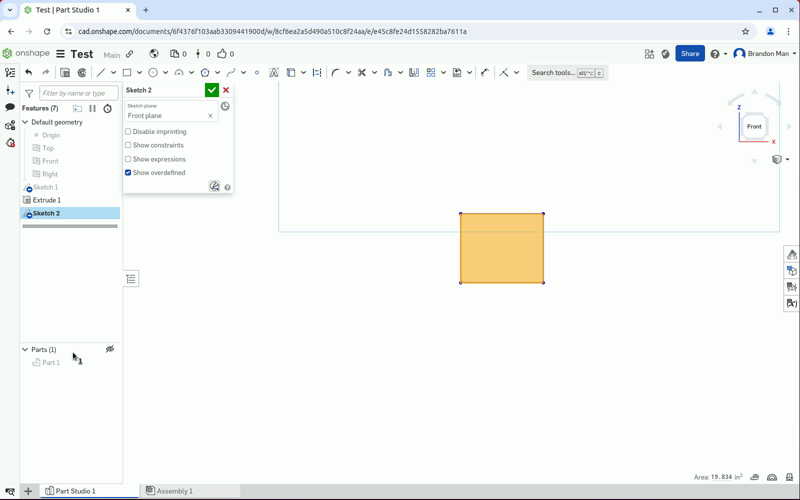
key(shift+y)
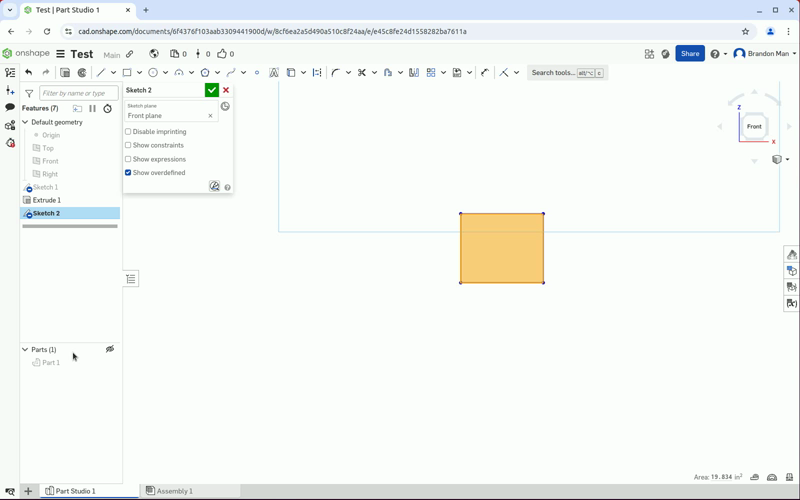
key(shift+e)
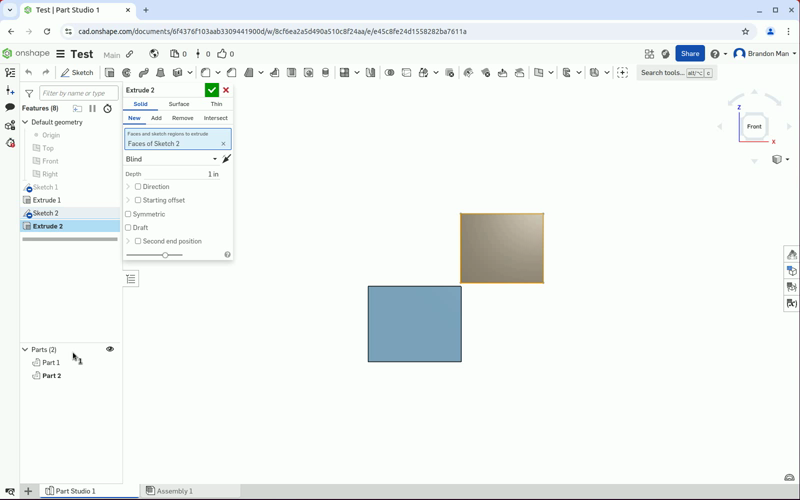
mouse_move(143, 106)
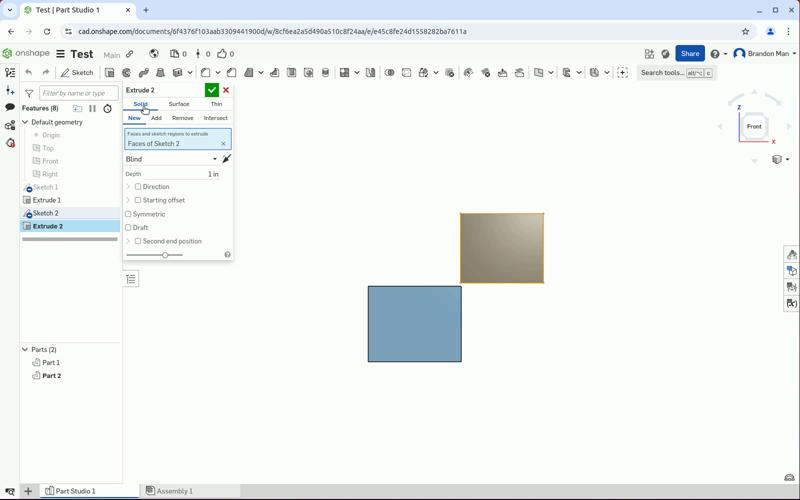
click(143, 106)
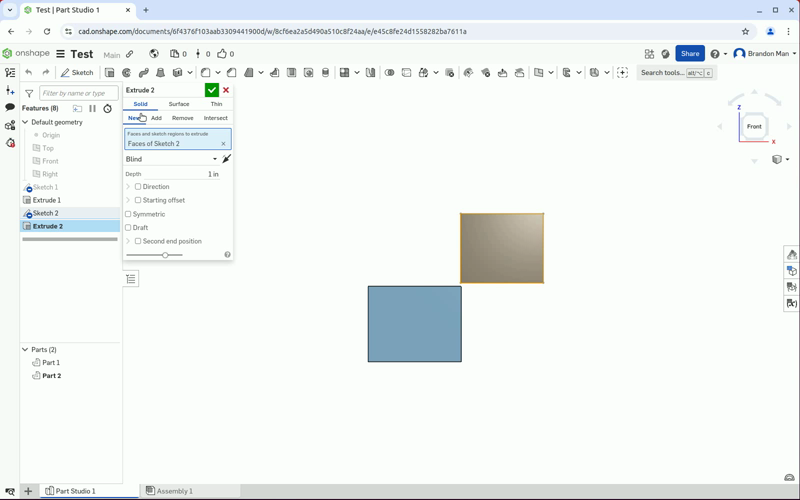
mouse_move(137, 120)
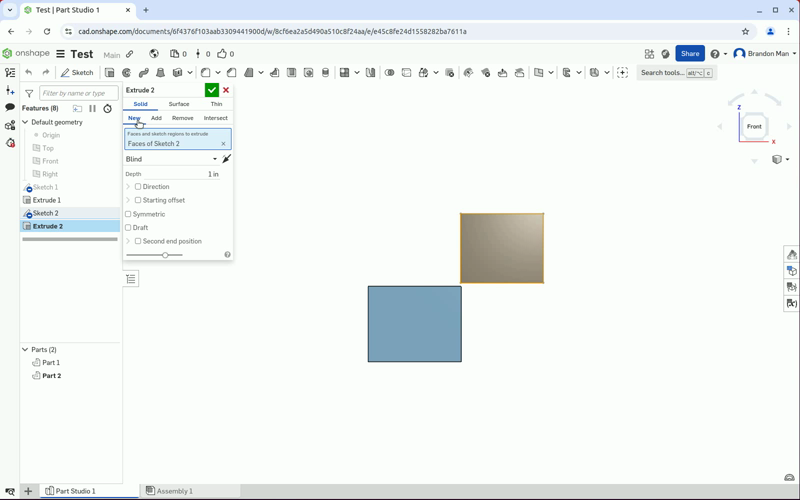
click(137, 120)
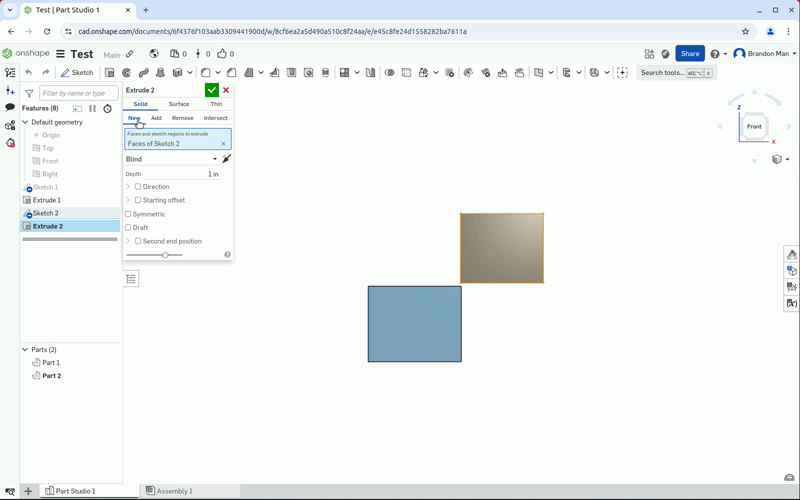
key(tab, 4)
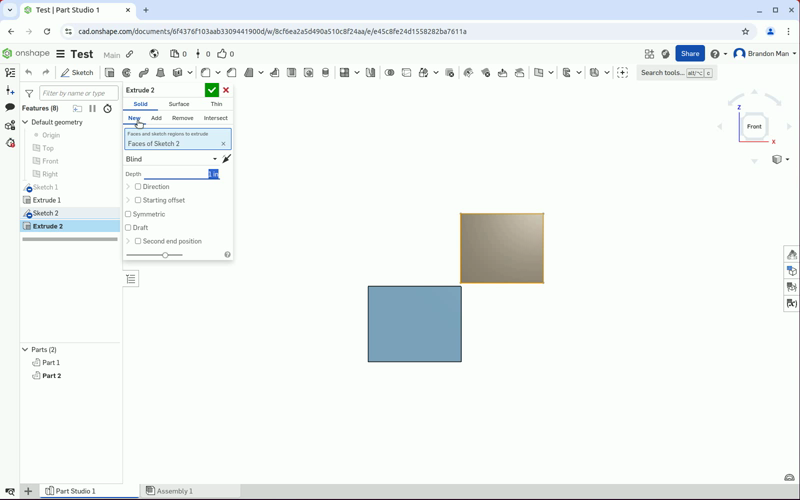
text(4.427)
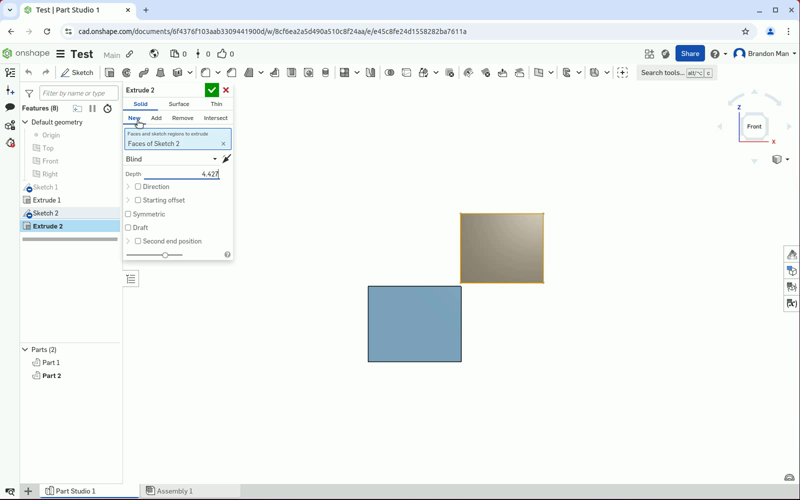
key(enter)
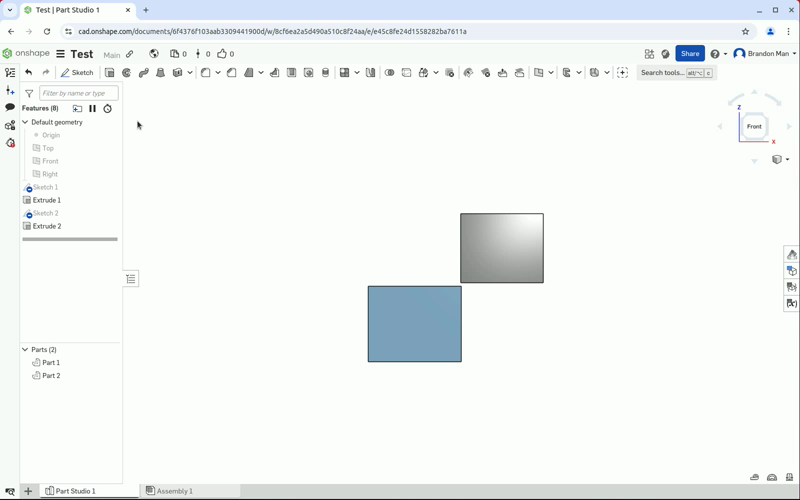
key(shift+h)
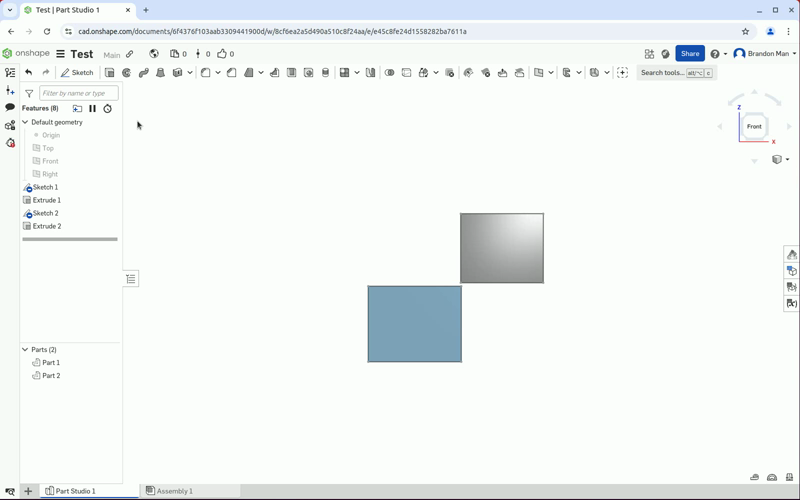
key(shift+h)
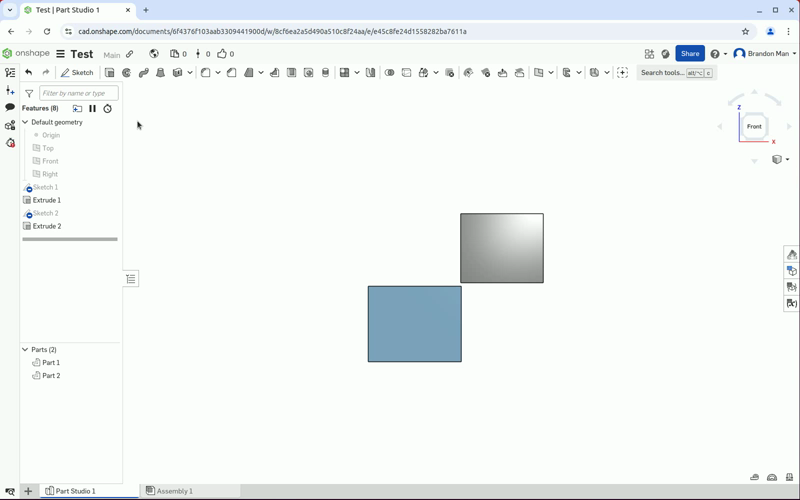
mouse_move(73, 189)
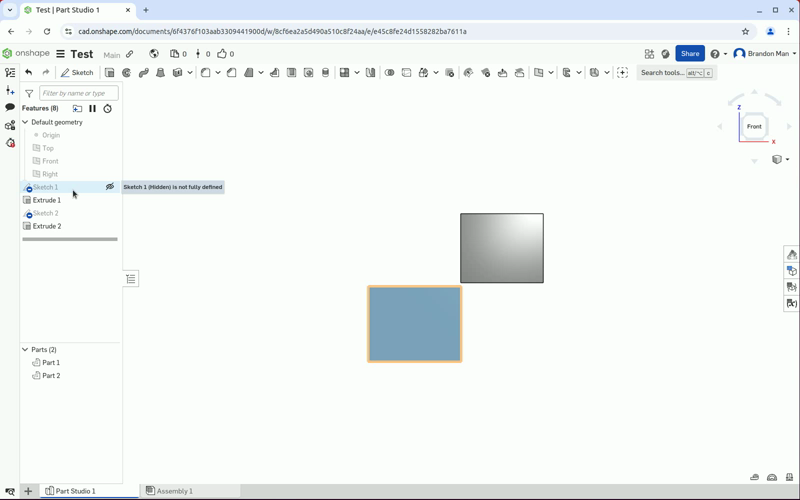
click(73, 189)
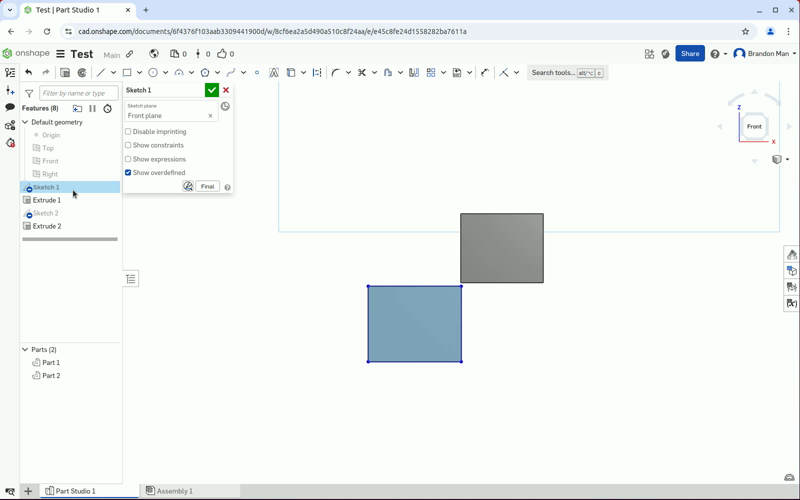
mouse_move(229, 92)
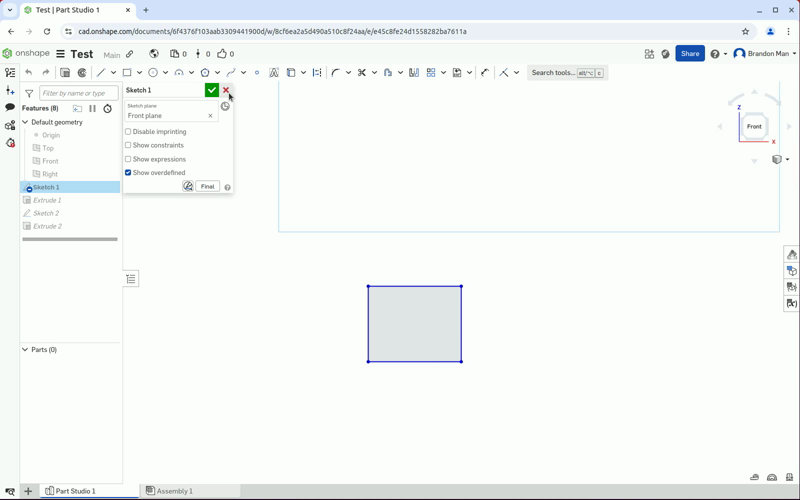
click(229, 92)
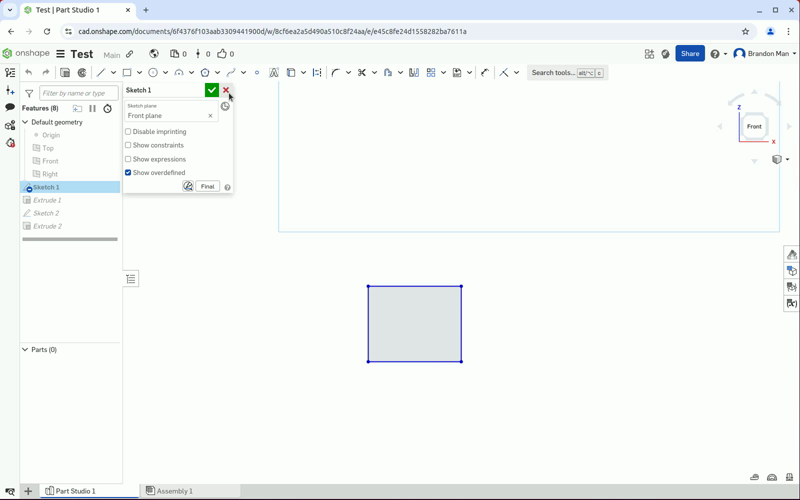
key(shift+s)
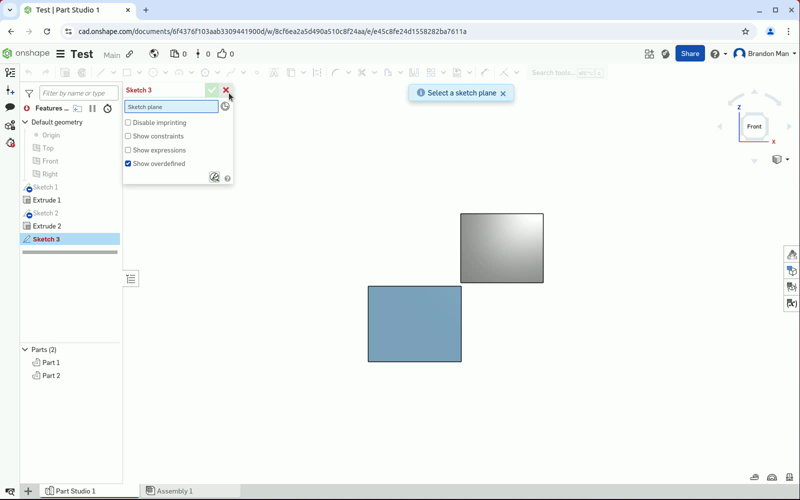
mouse_move(73, 163)
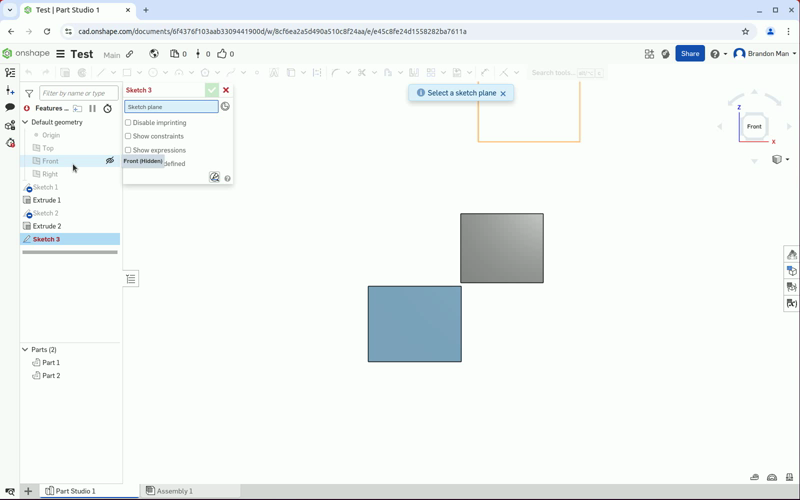
click(73, 163)
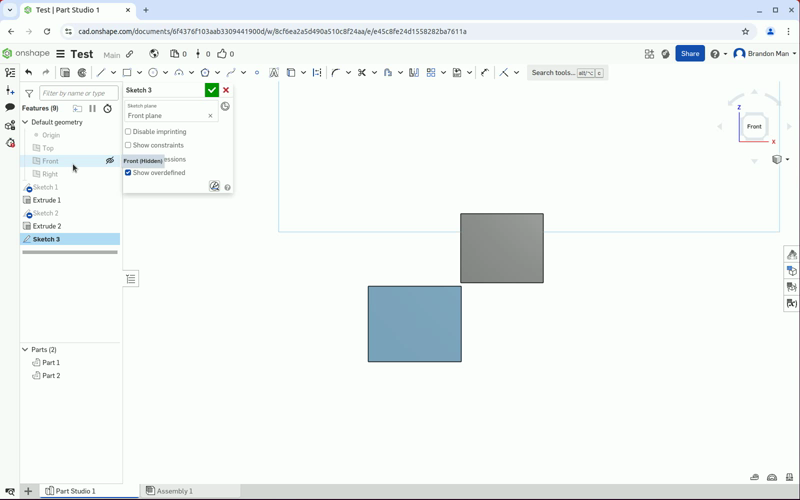
mouse_move(73, 352)
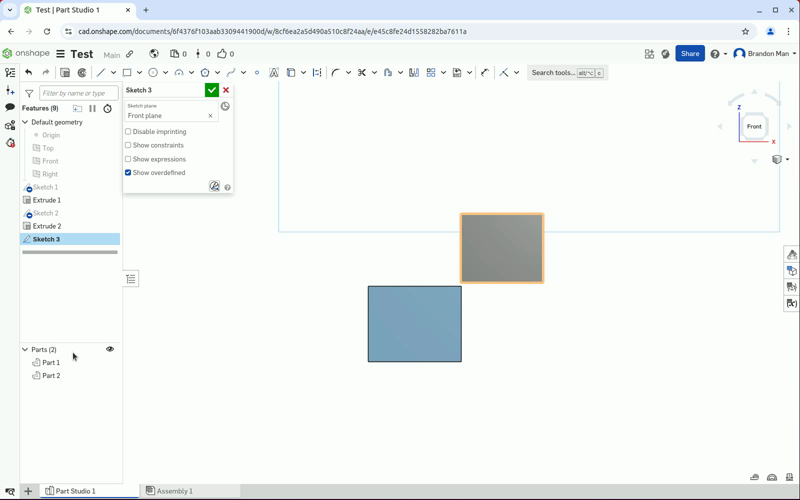
key(y)
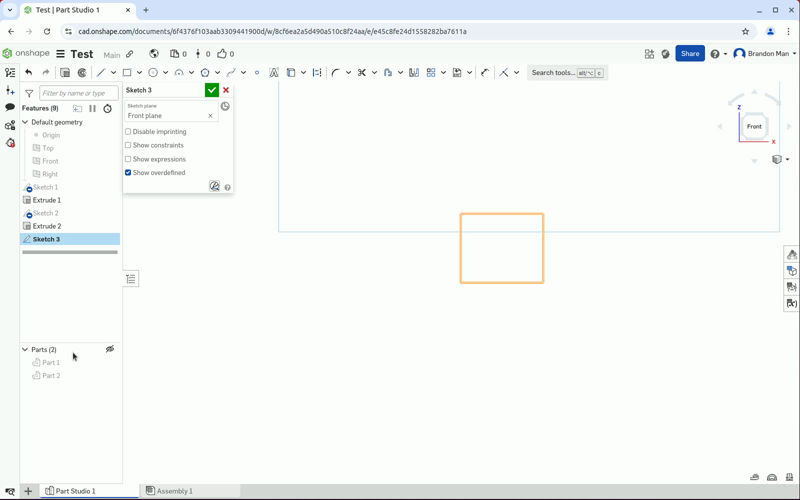
key(l)
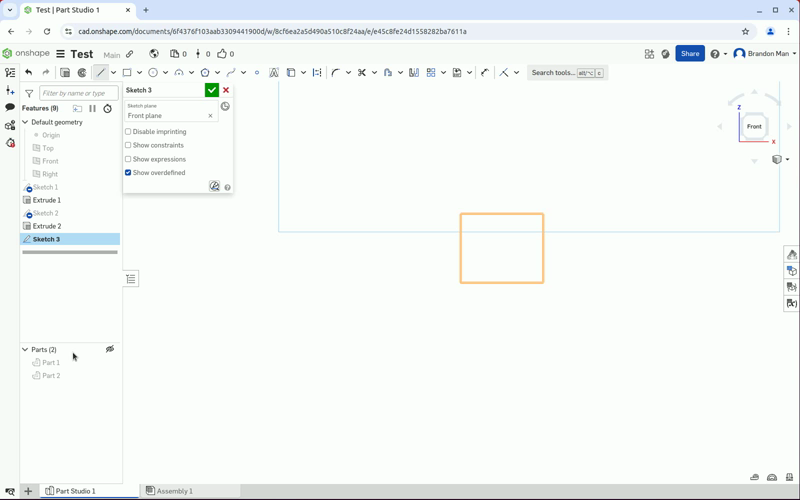
key_down(shift)
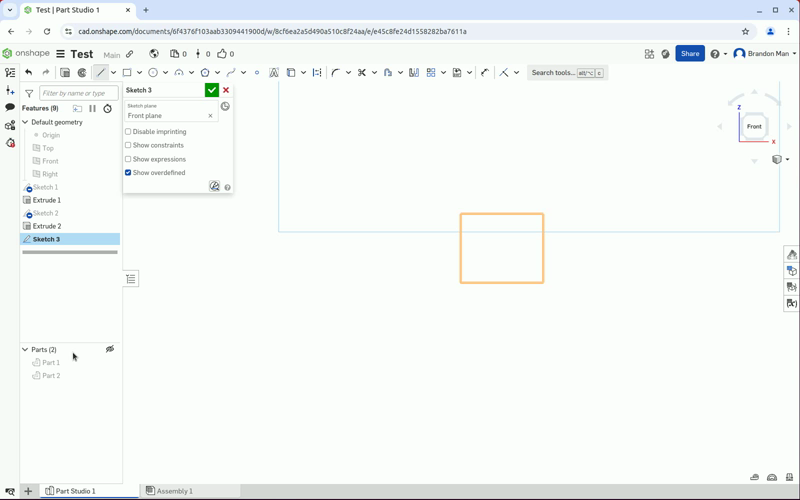
mouse_move(413, 250)
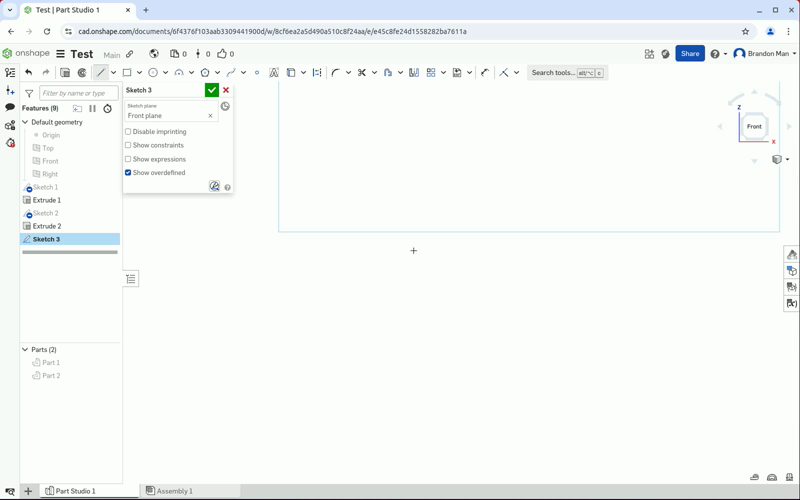
click(413, 250)
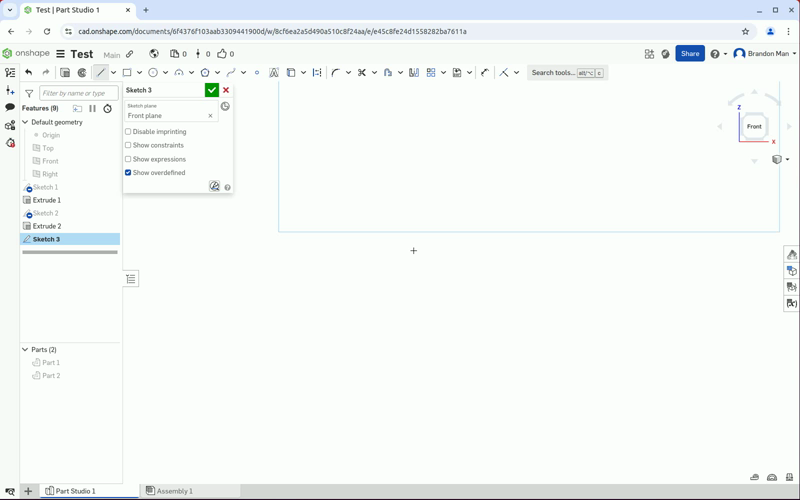
key_up(shift)
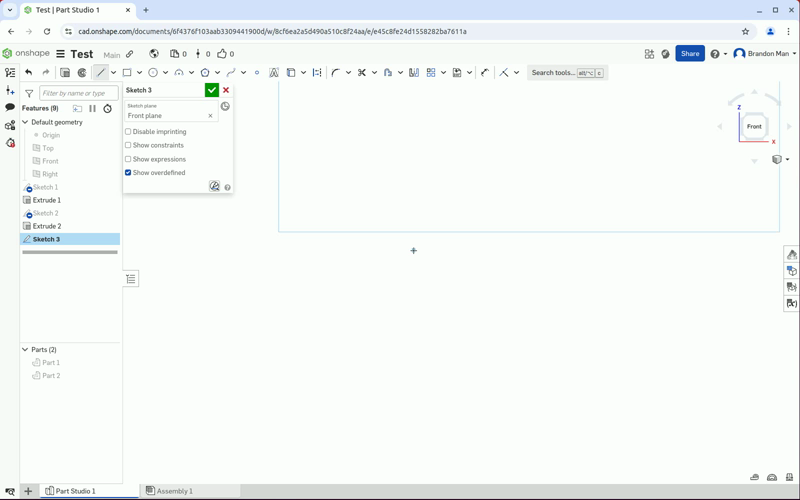
key_down(shift)
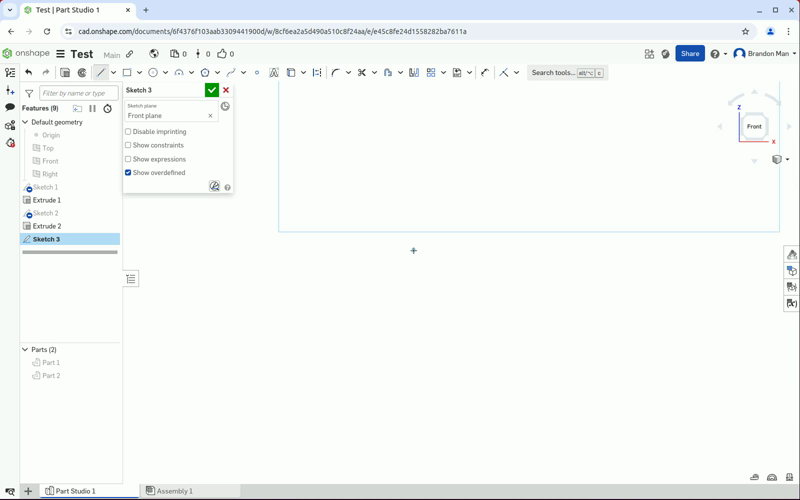
mouse_move(444, 250)
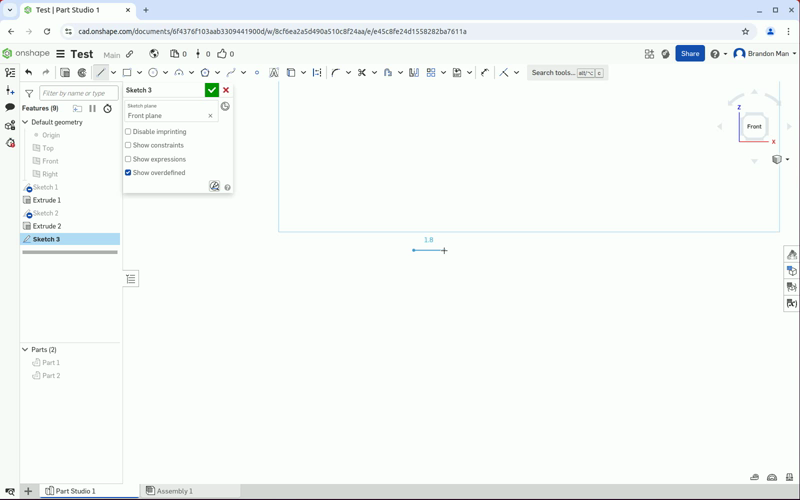
mouse_move(461, 283)
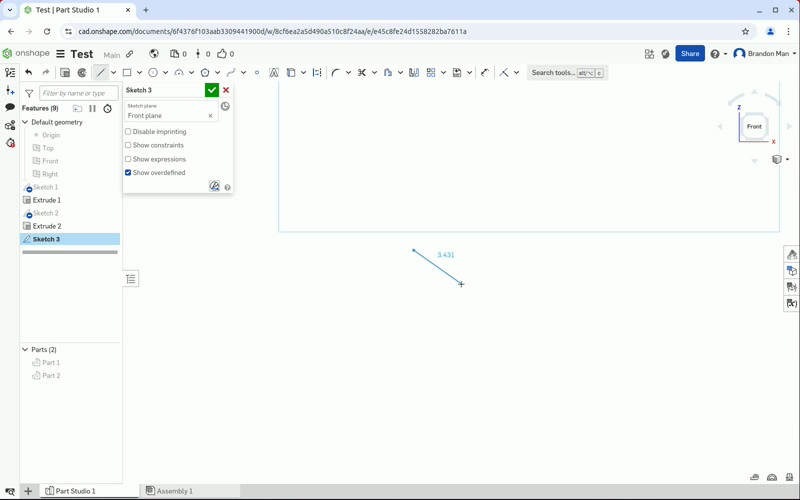
click(461, 283)
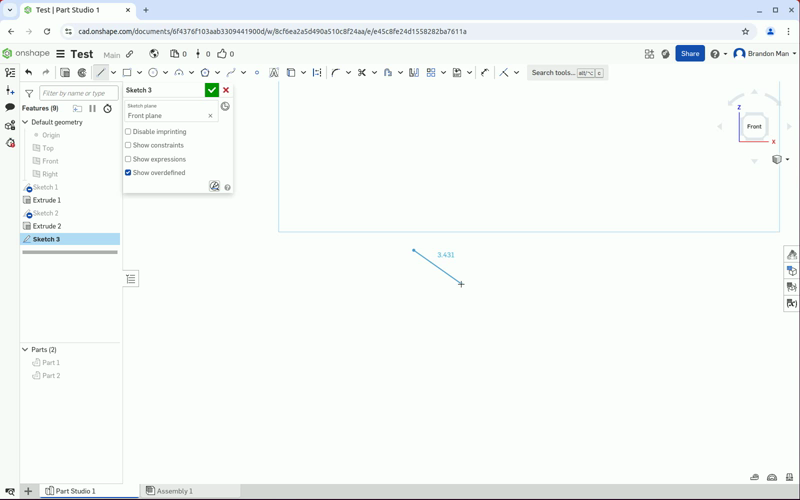
key_up(shift)
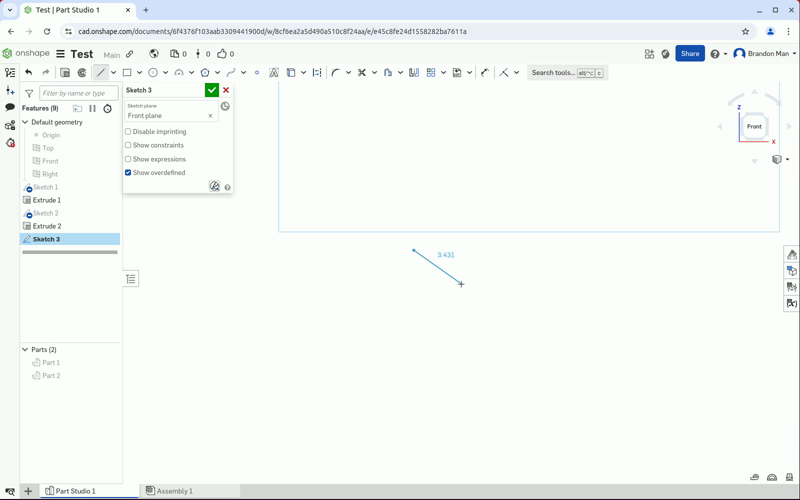
key_down(shift)
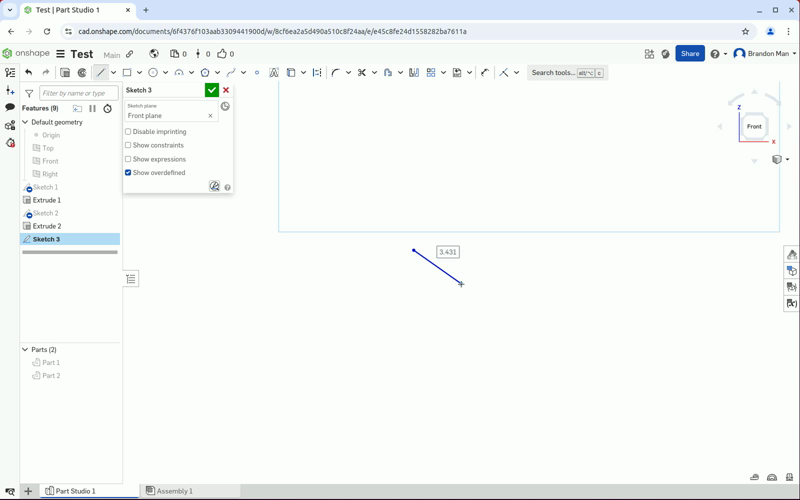
mouse_move(461, 213)
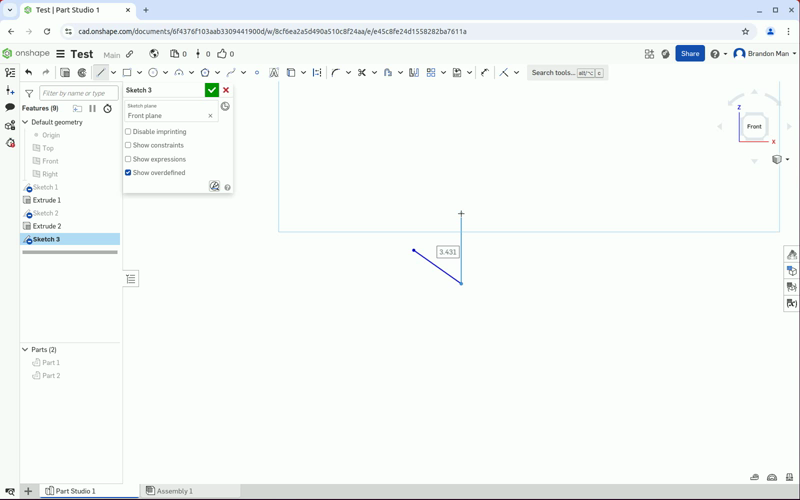
click(461, 213)
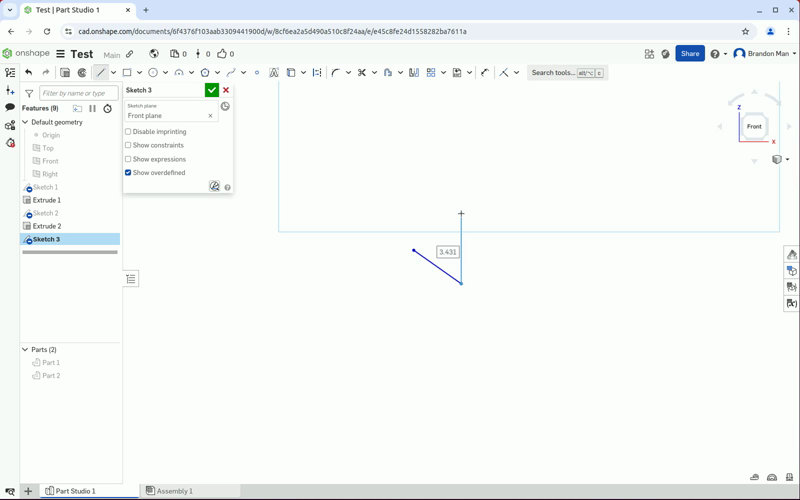
key_up(shift)
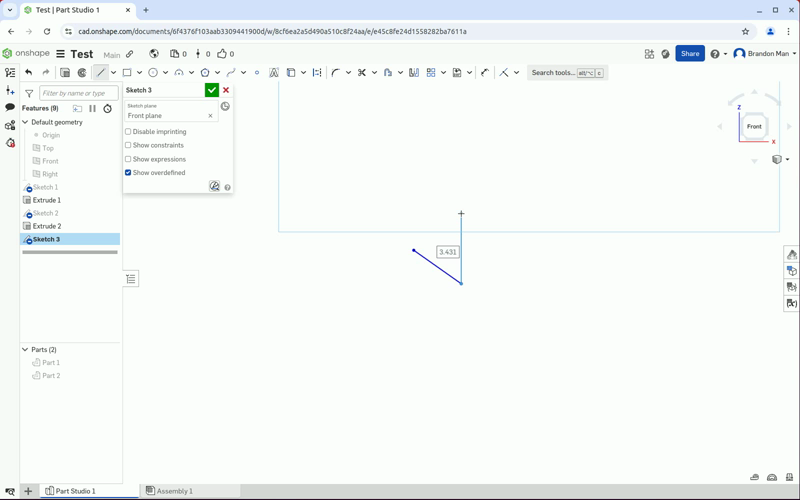
key_down(shift)
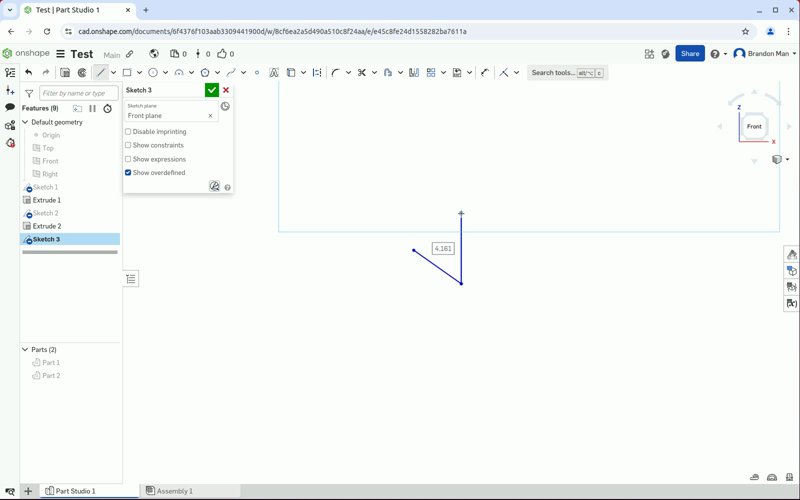
mouse_move(413, 250)
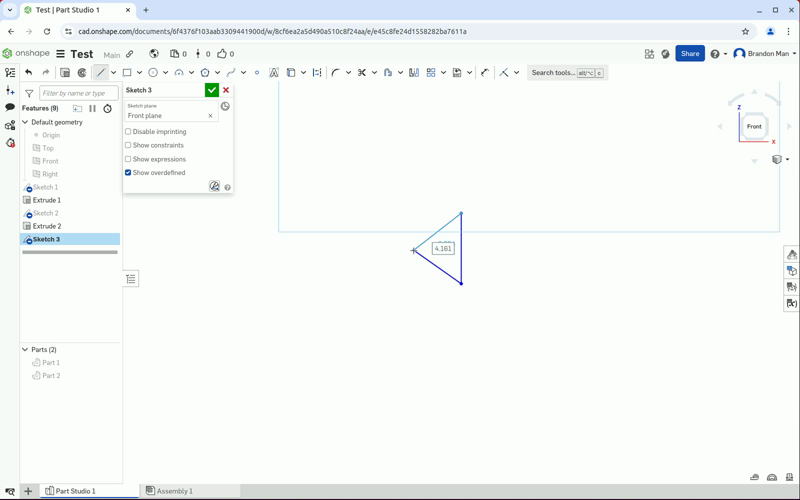
key_up(shift)
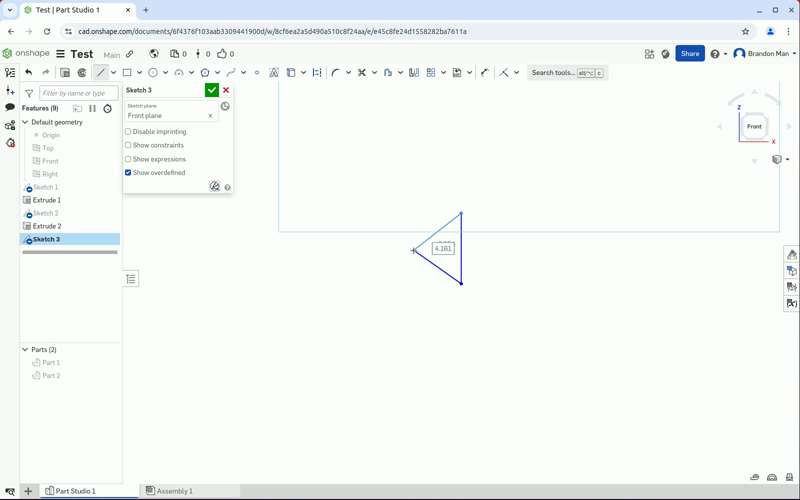
click(413, 250)
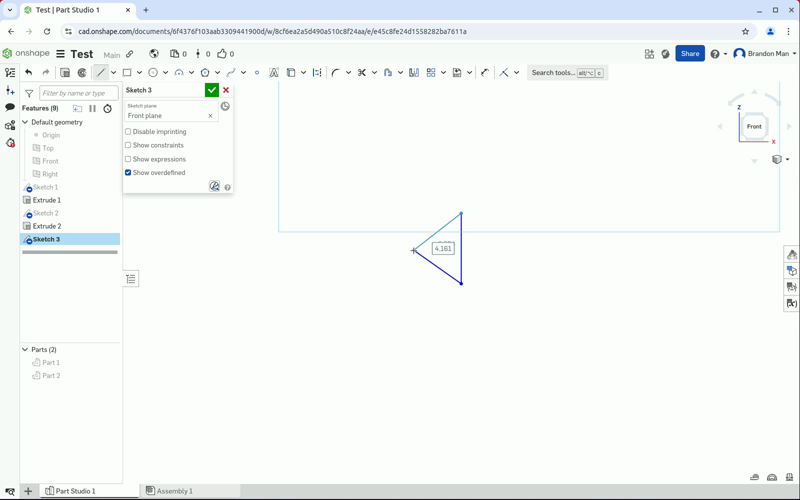
key(esc)
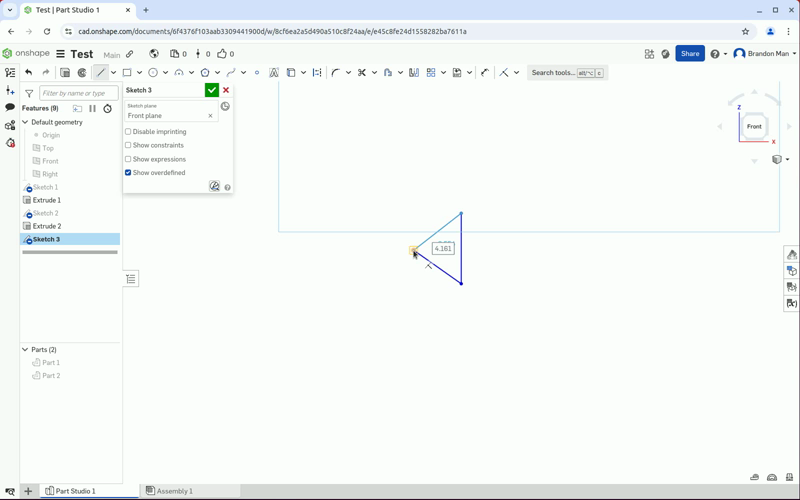
mouse_move(458, 253)
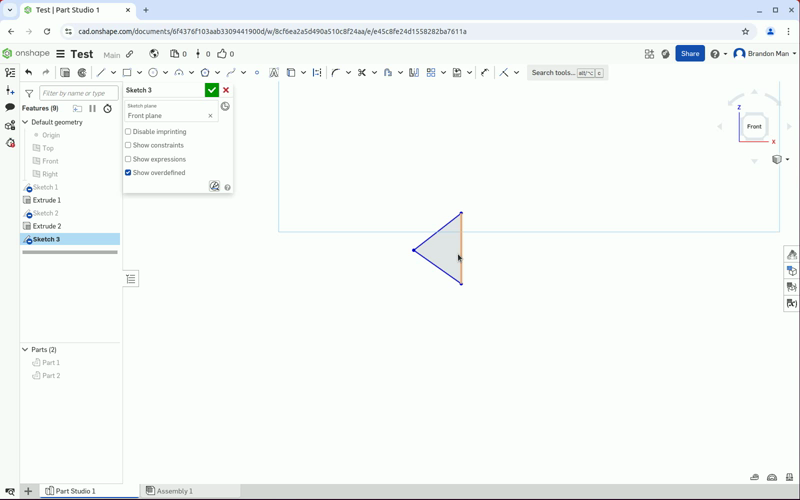
scroll(6)
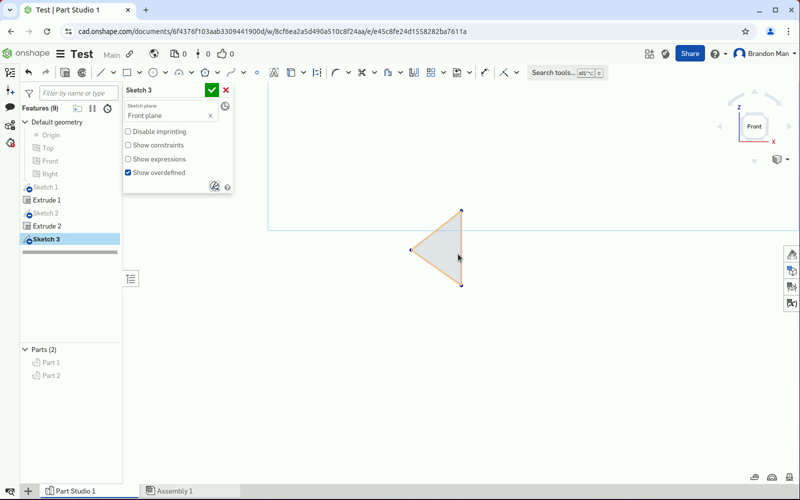
scroll(6)
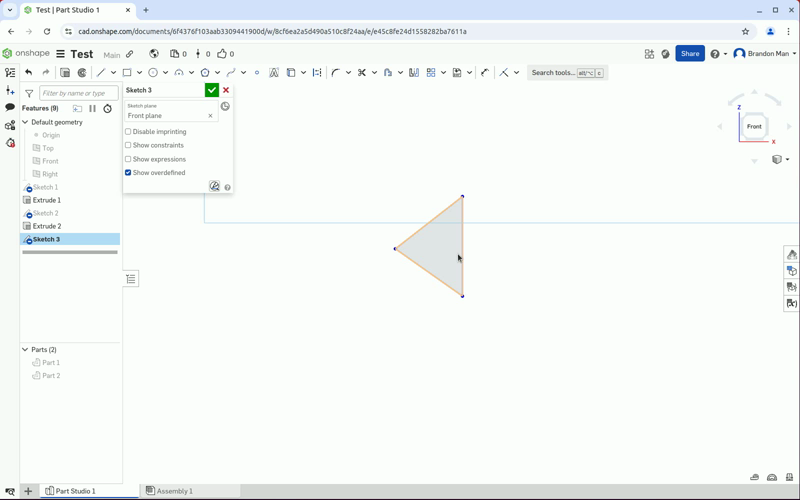
scroll(6)
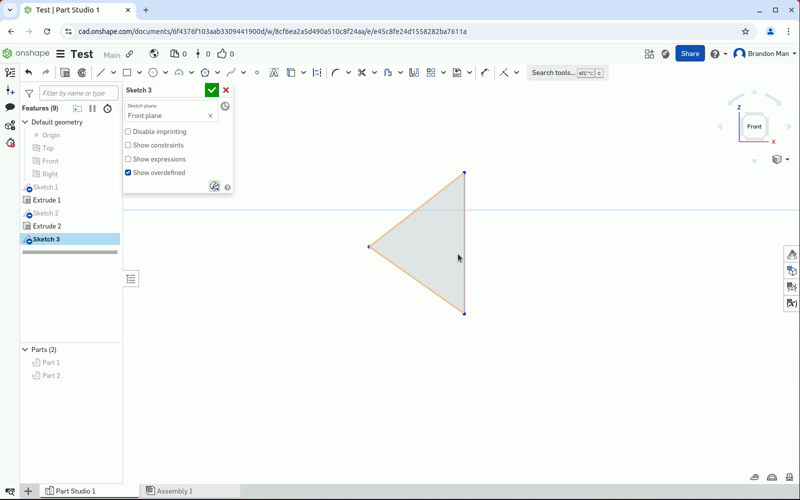
scroll(6)
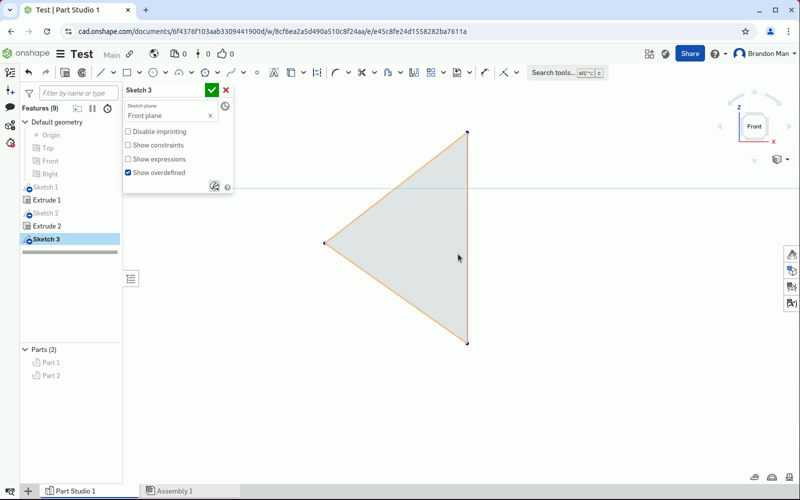
scroll(6)
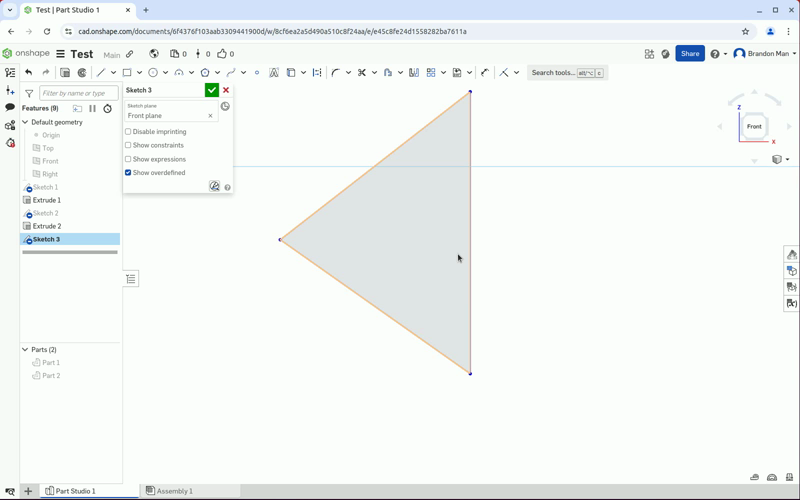
scroll(6)
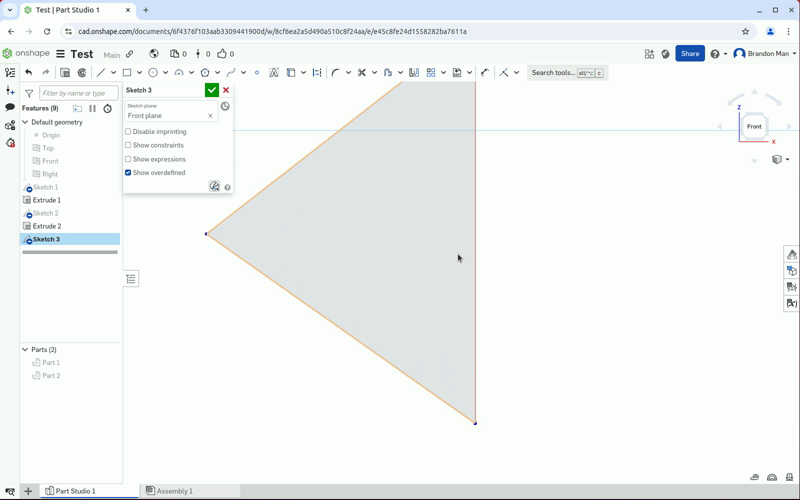
scroll(6)
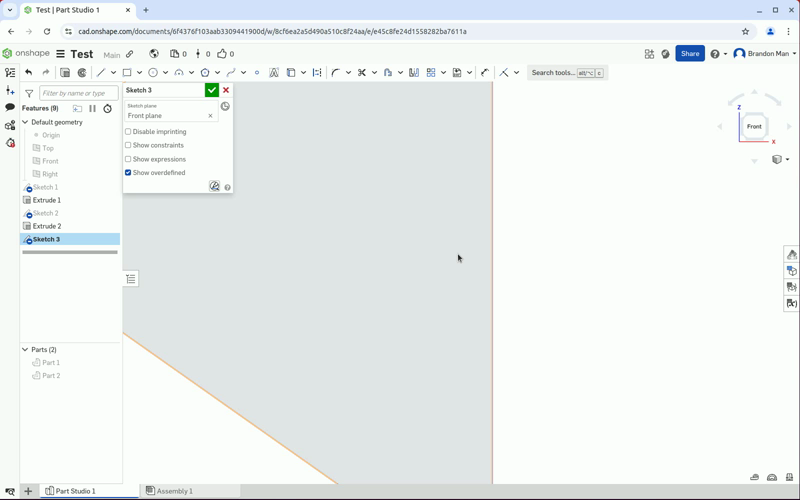
click(458, 253)
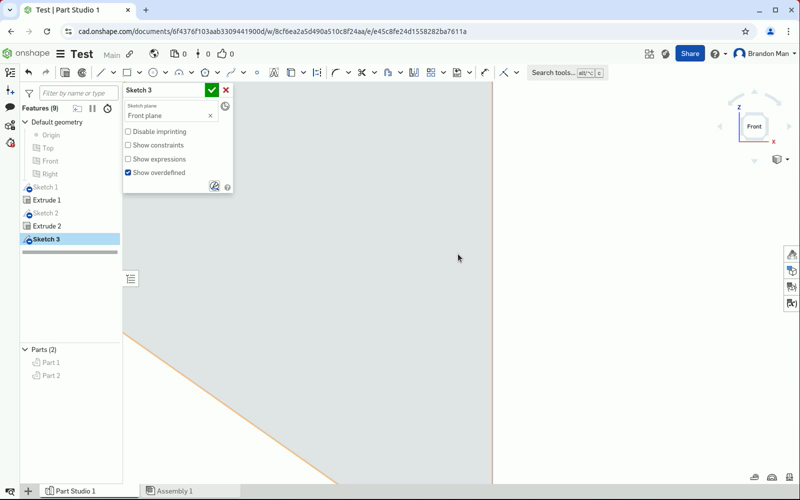
scroll(-6)
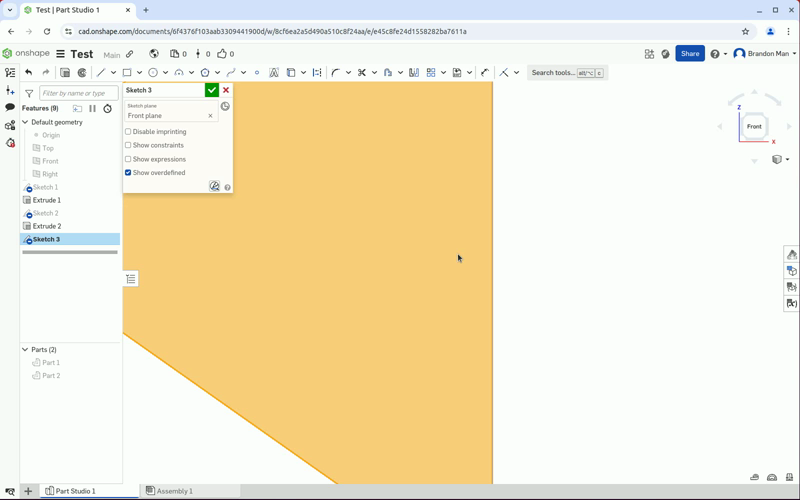
scroll(-6)
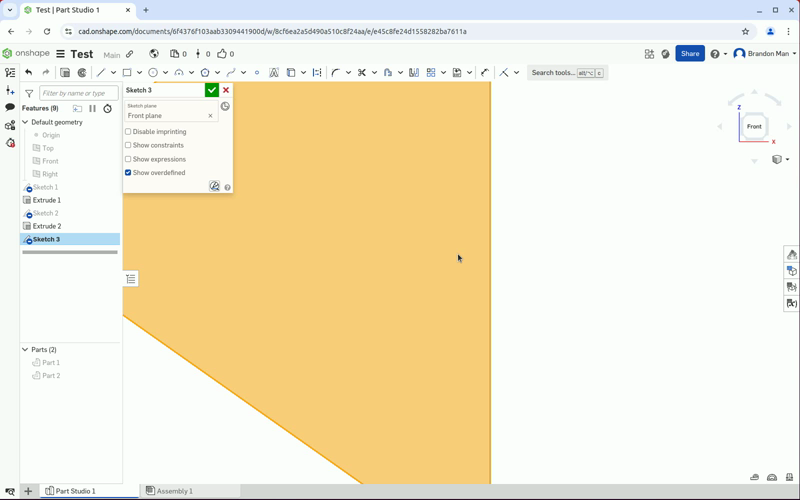
scroll(-6)
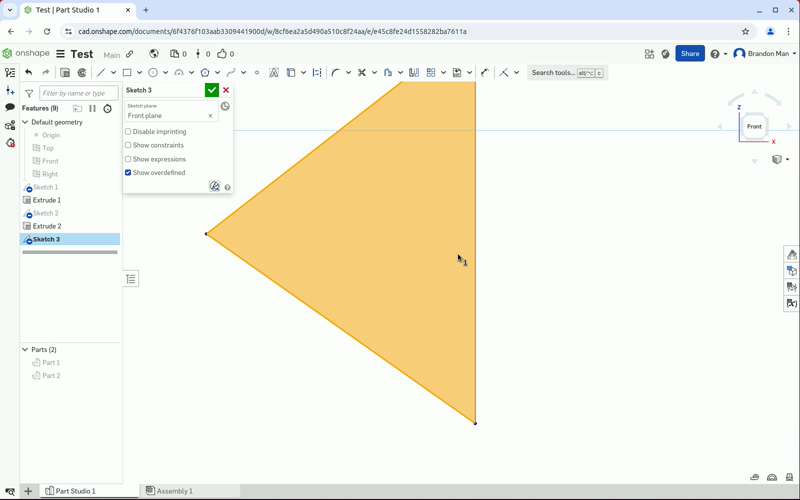
scroll(-6)
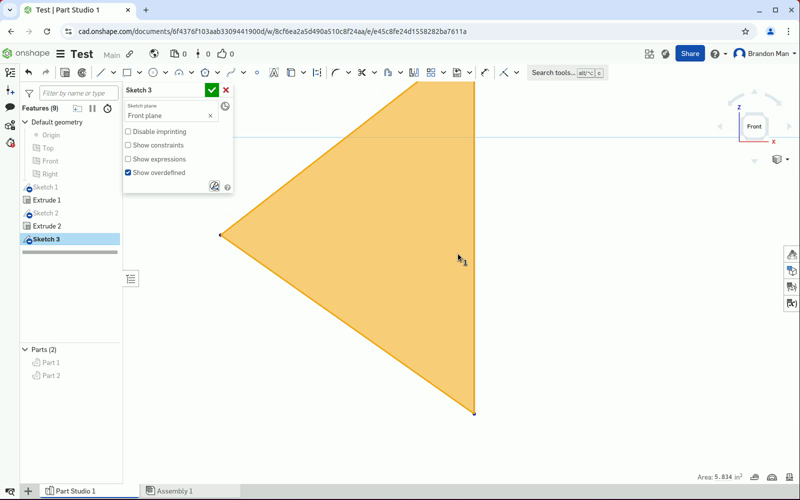
scroll(-6)
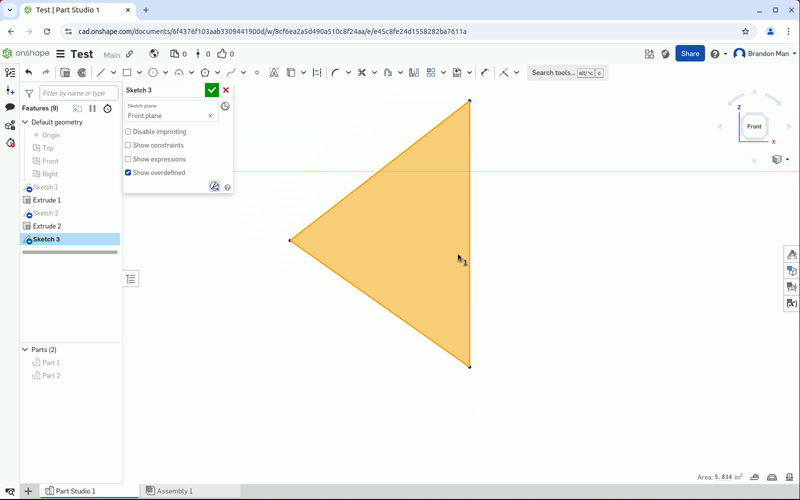
scroll(-6)
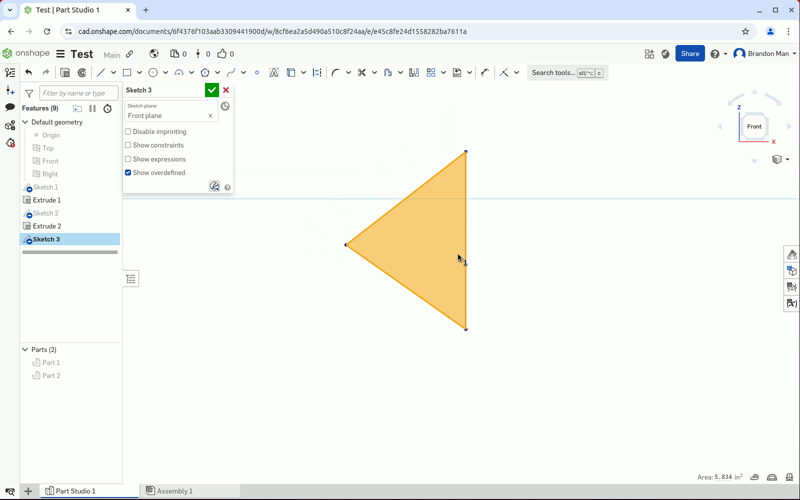
scroll(-6)
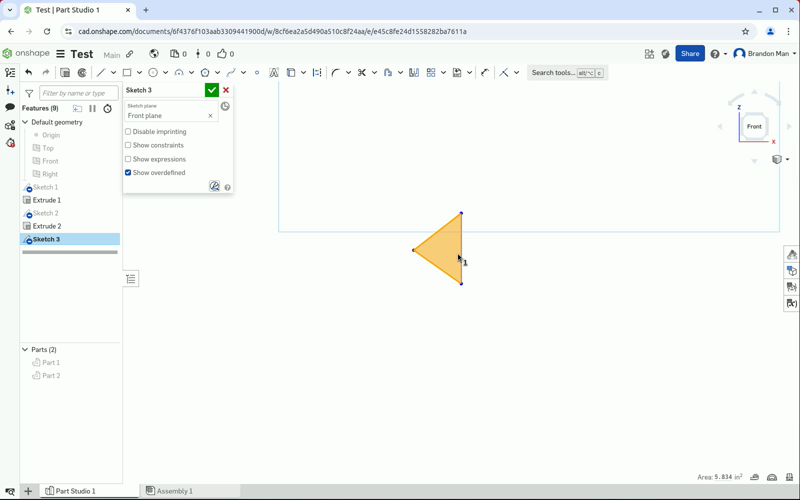
mouse_move(73, 352)
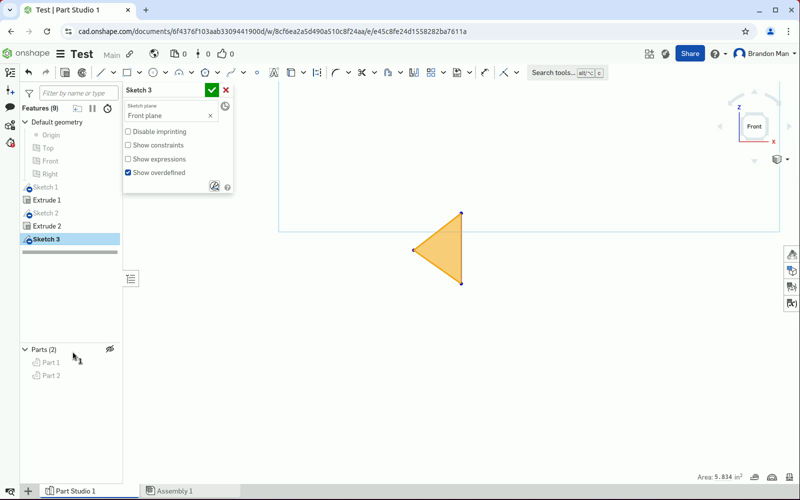
key(shift+y)
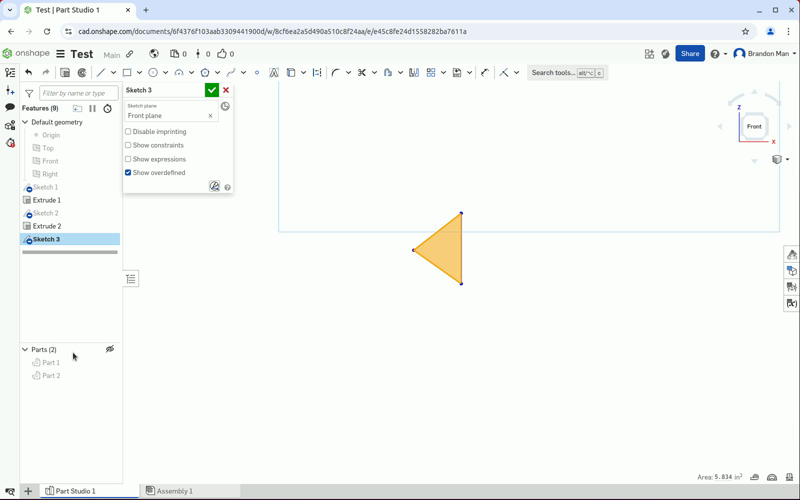
key(shift+e)
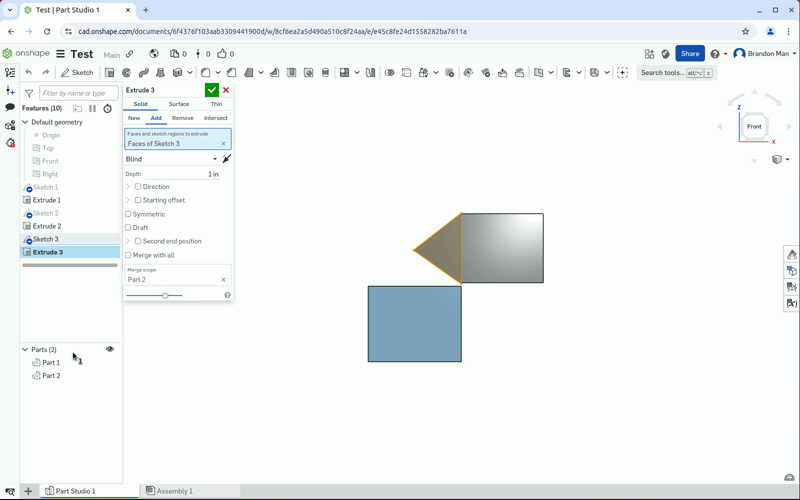
mouse_move(143, 106)
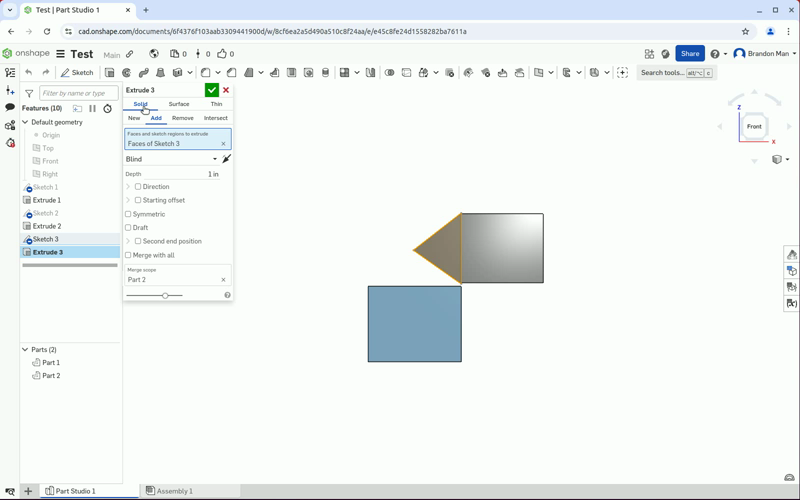
click(143, 106)
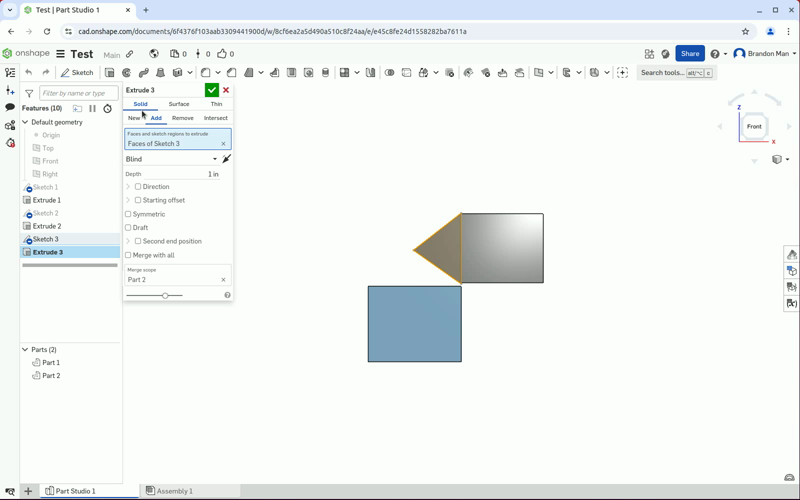
mouse_move(137, 120)
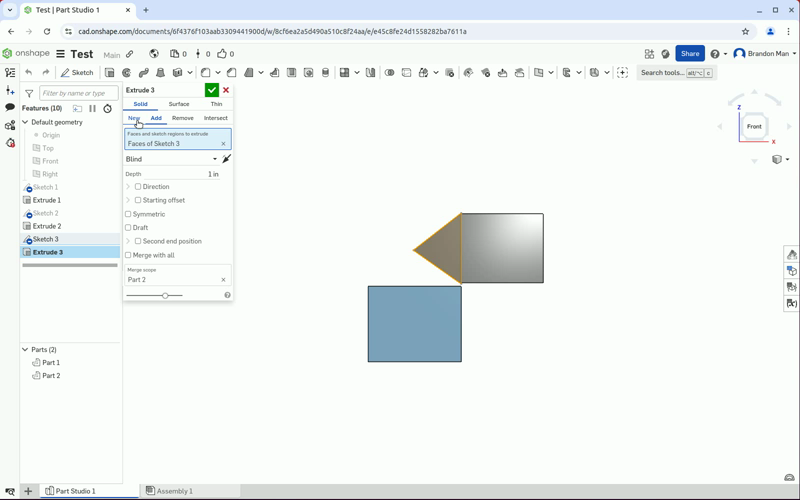
click(137, 120)
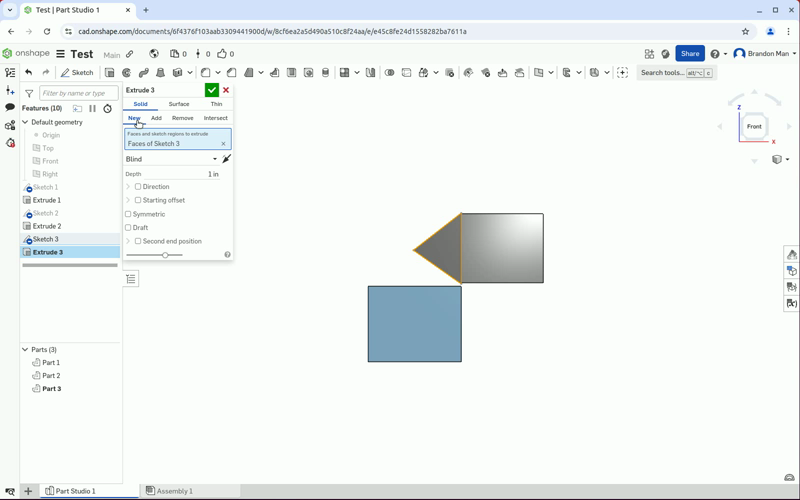
key(tab, 4)
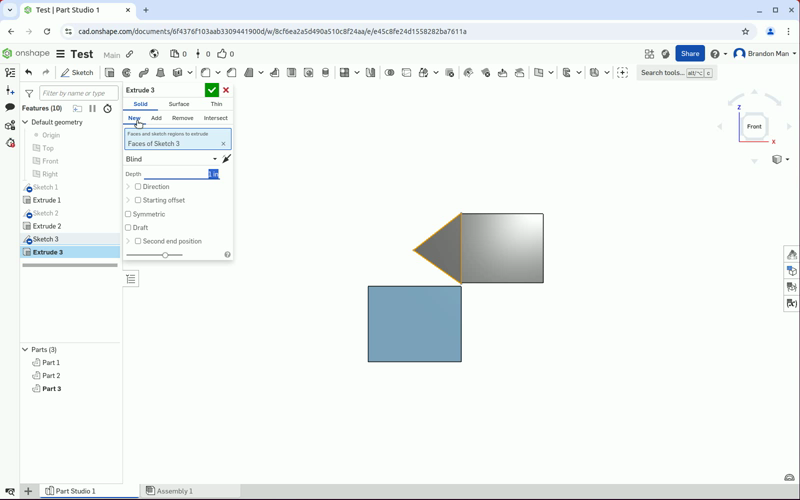
text(6.64)
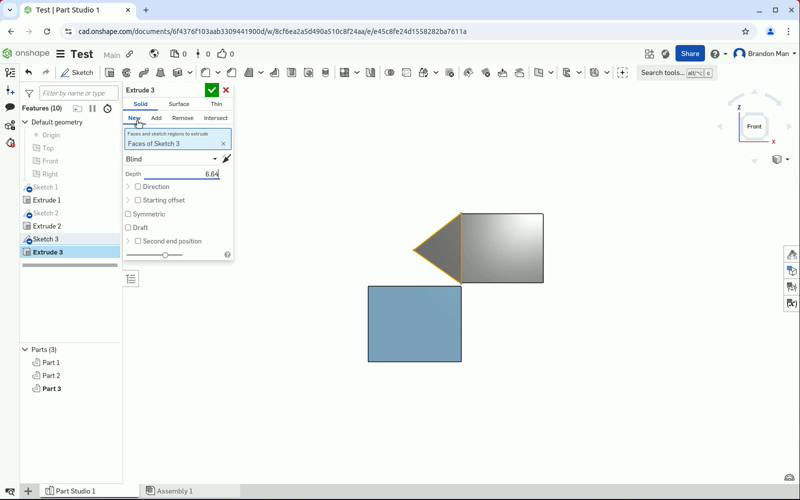
key(enter)
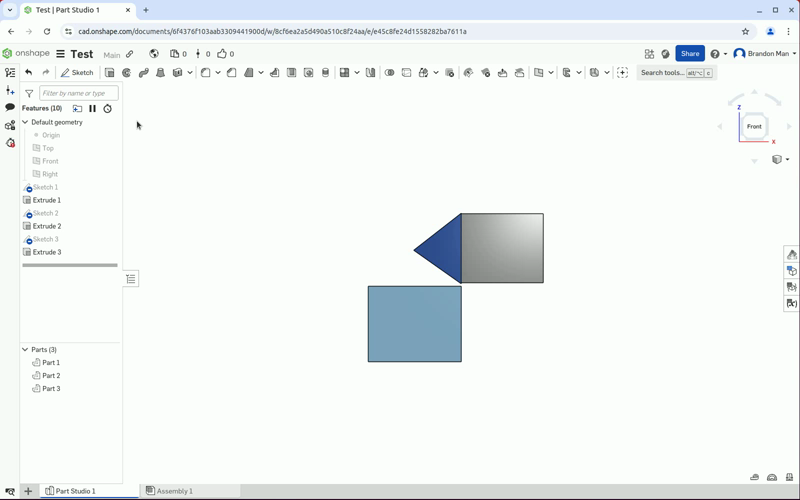
key(shift+h)
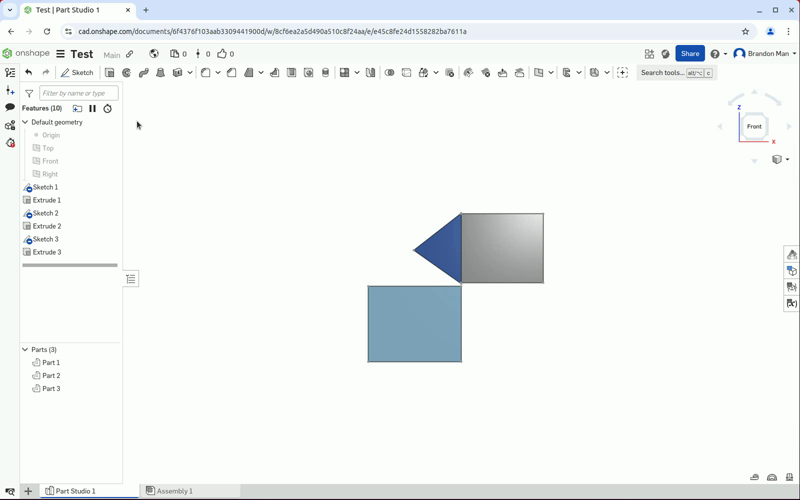
key(shift+h)
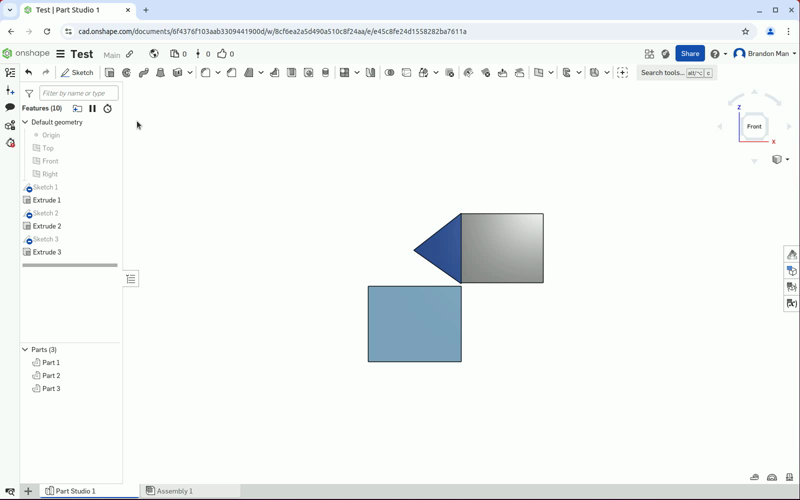
mouse_move(73, 189)
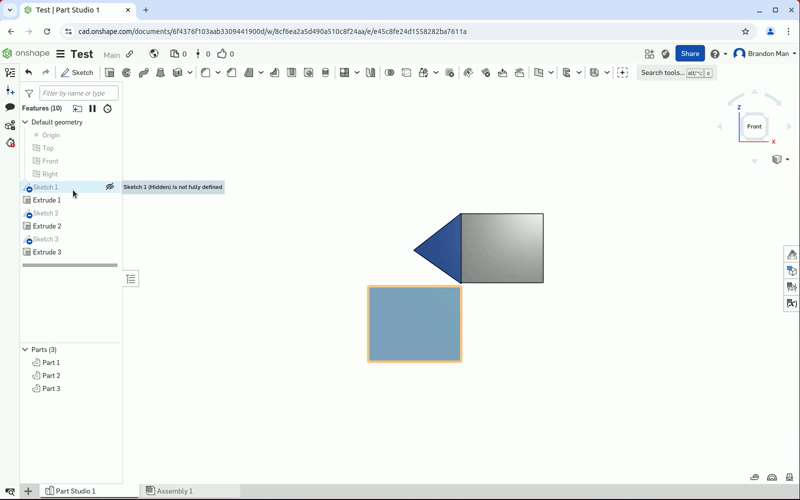
click(73, 189)
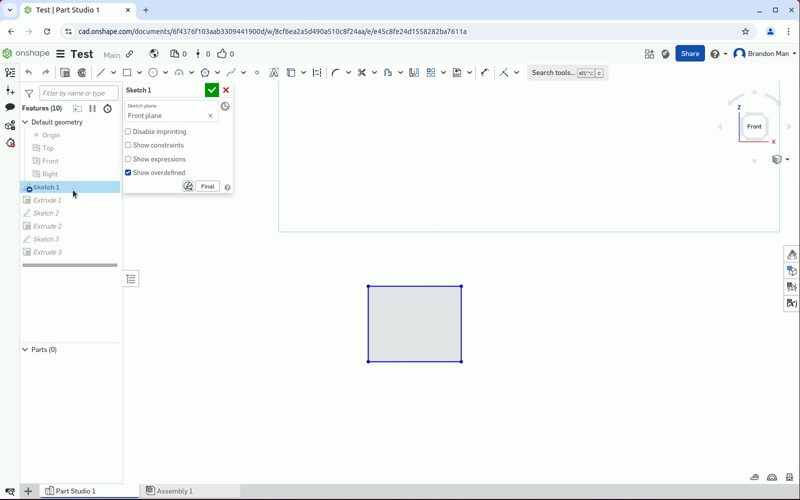
mouse_move(229, 92)
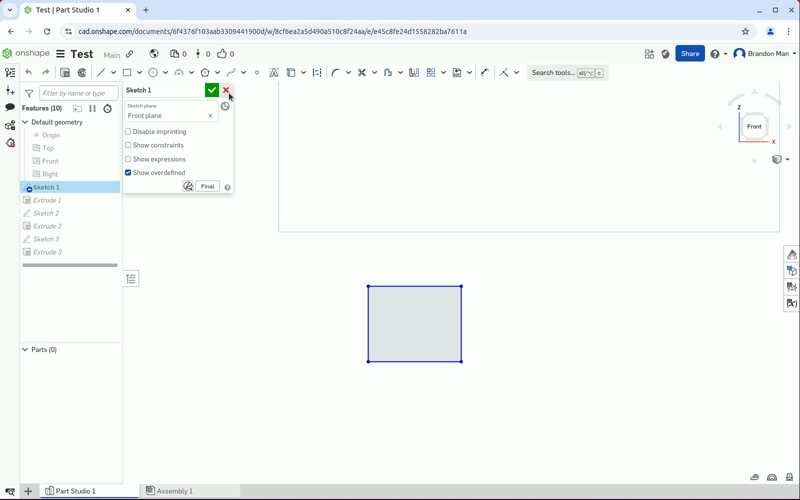
click(229, 92)
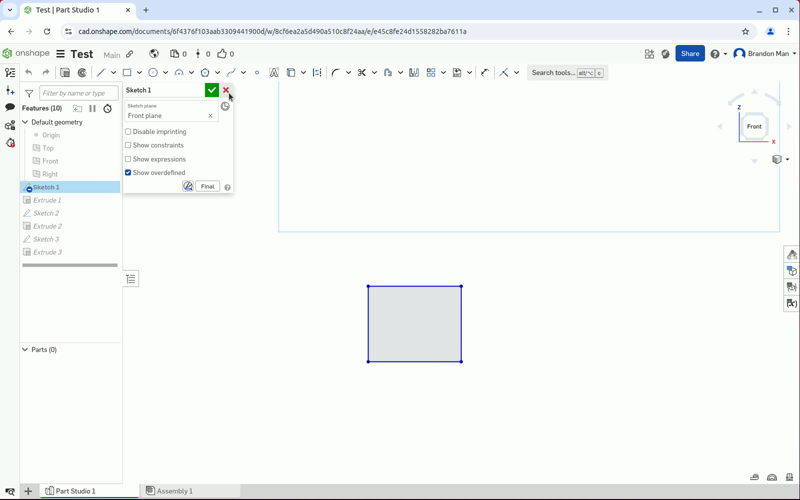
key(shift+s)
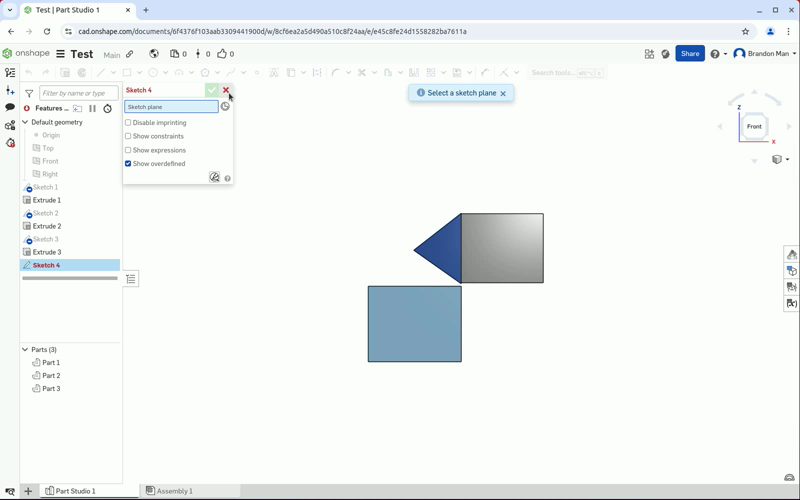
mouse_move(73, 163)
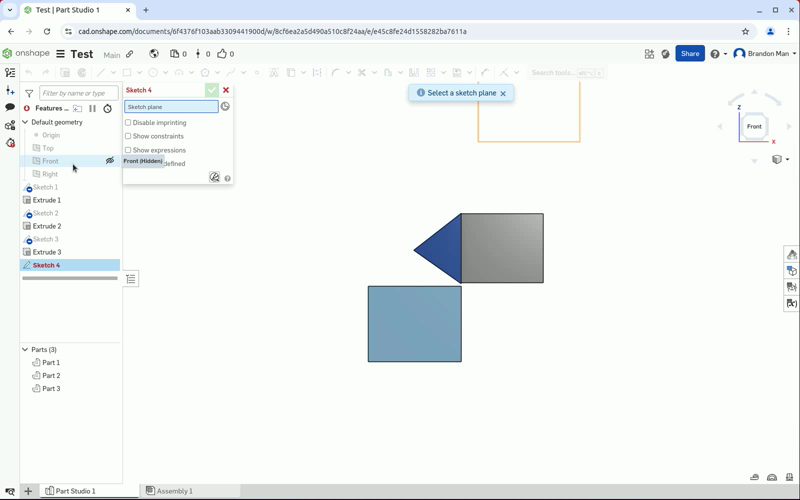
click(73, 163)
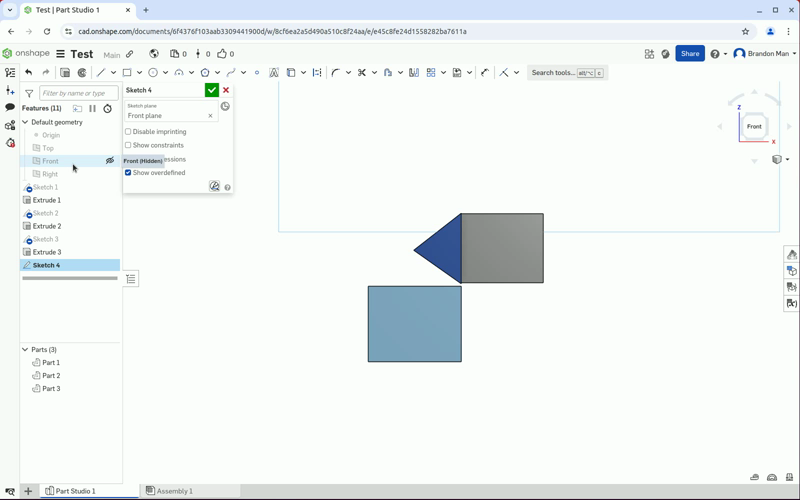
mouse_move(73, 352)
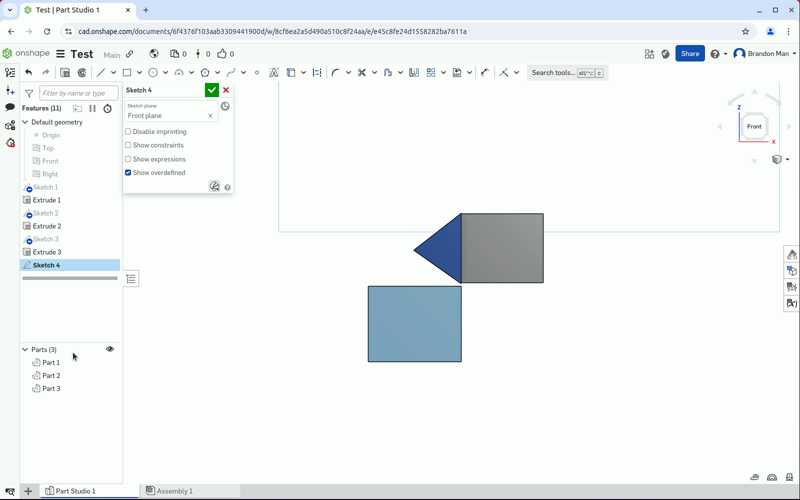
key(y)
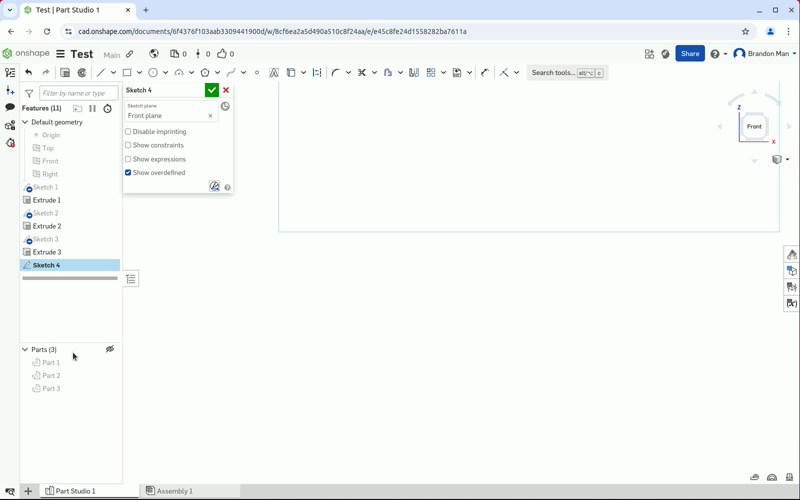
key(l)
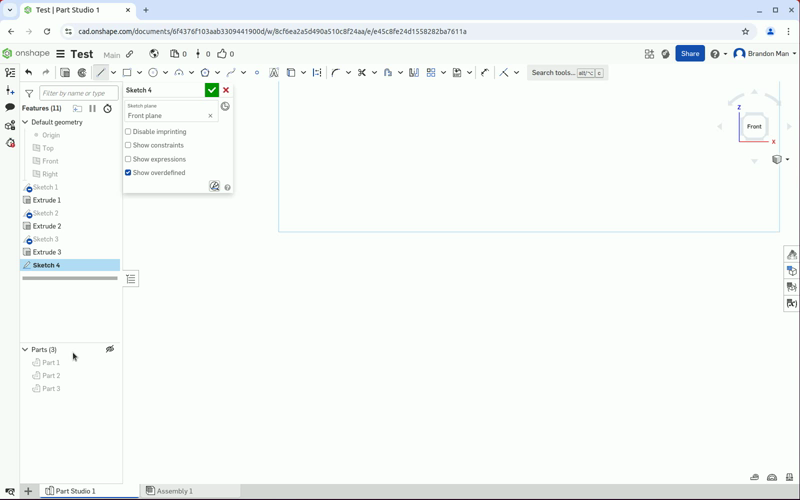
key_down(shift)
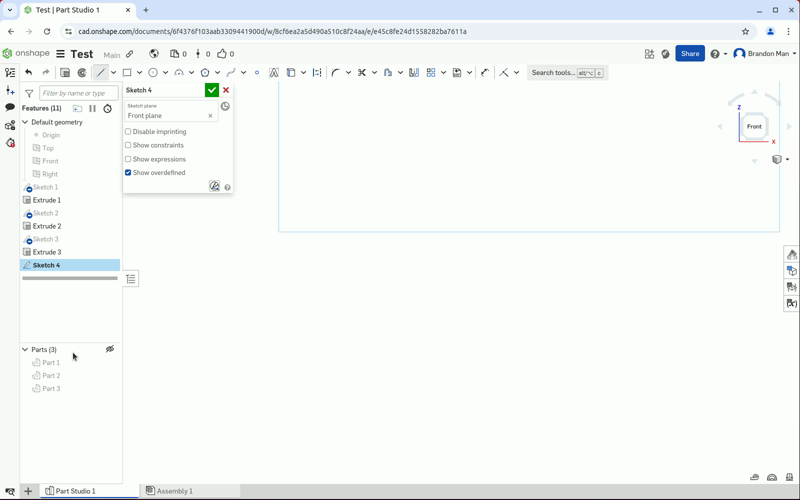
mouse_move(460, 361)
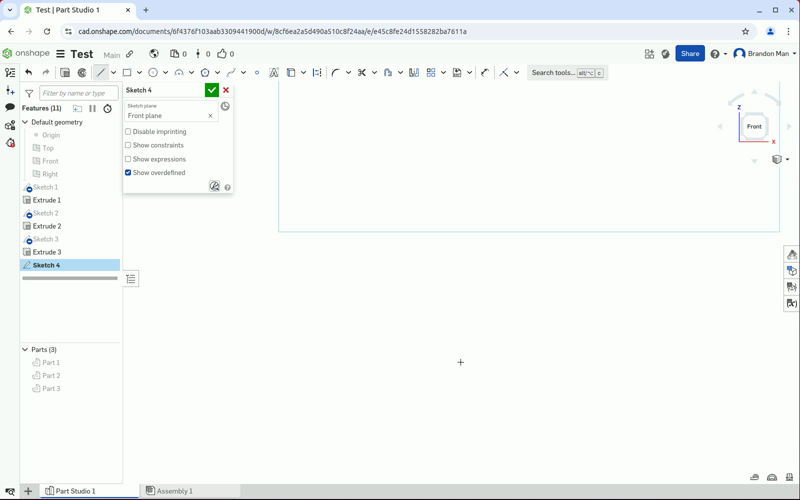
click(460, 361)
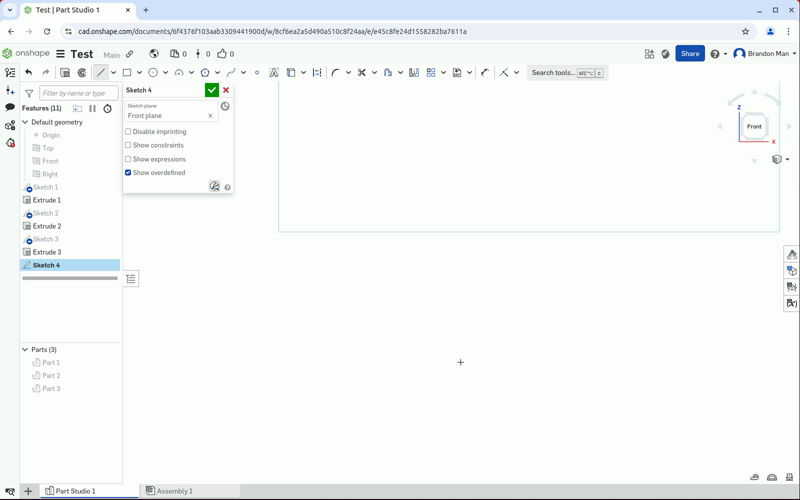
key_up(shift)
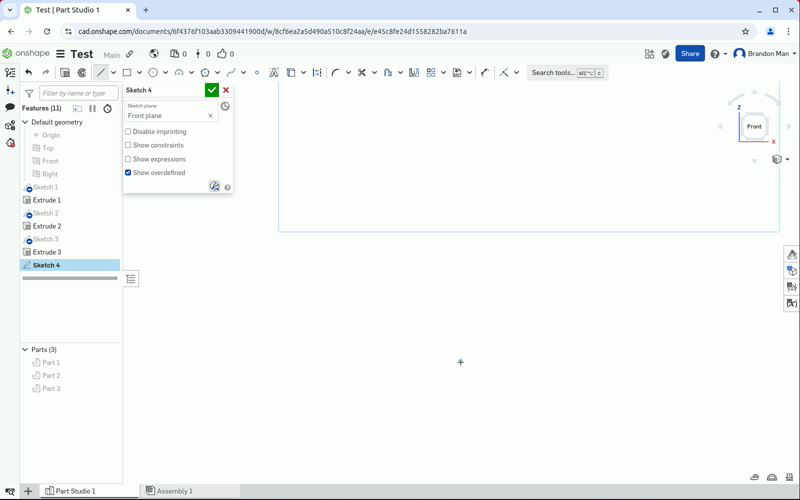
key_down(shift)
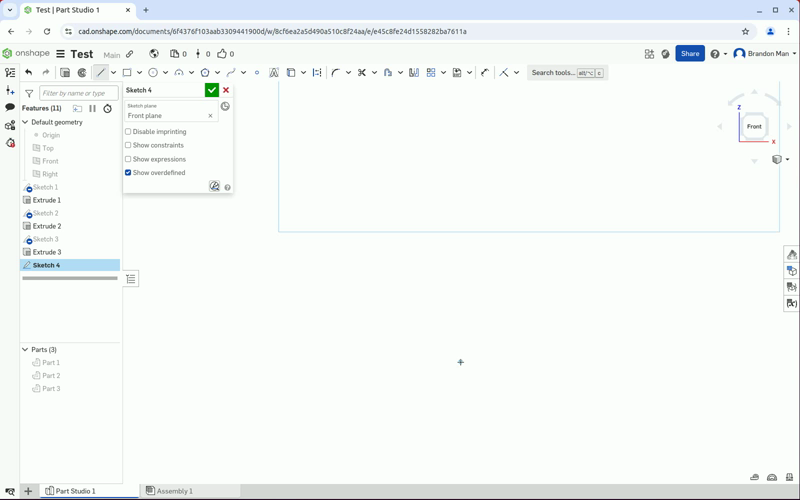
mouse_move(490, 361)
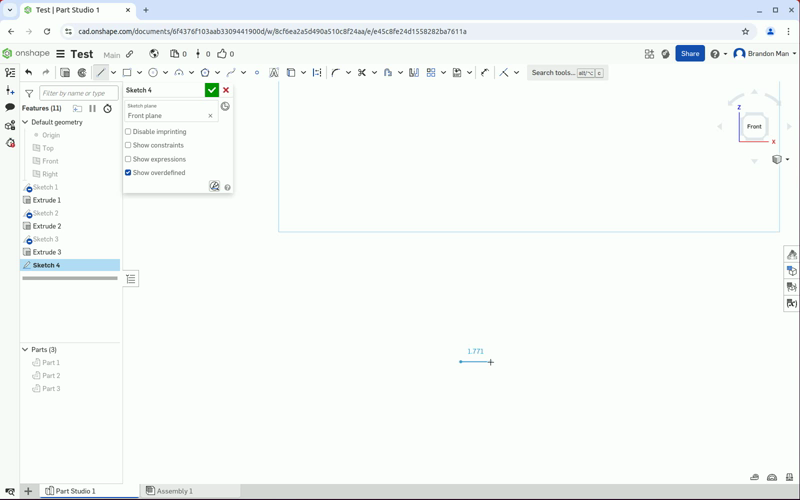
mouse_move(502, 321)
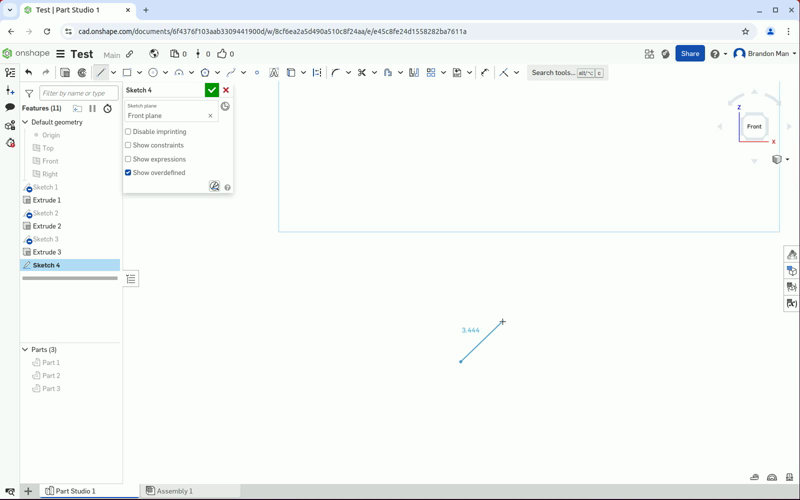
click(502, 321)
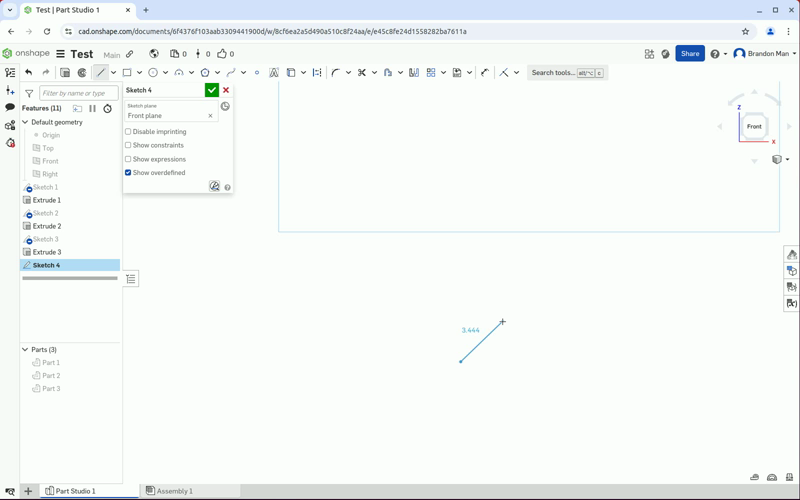
key_up(shift)
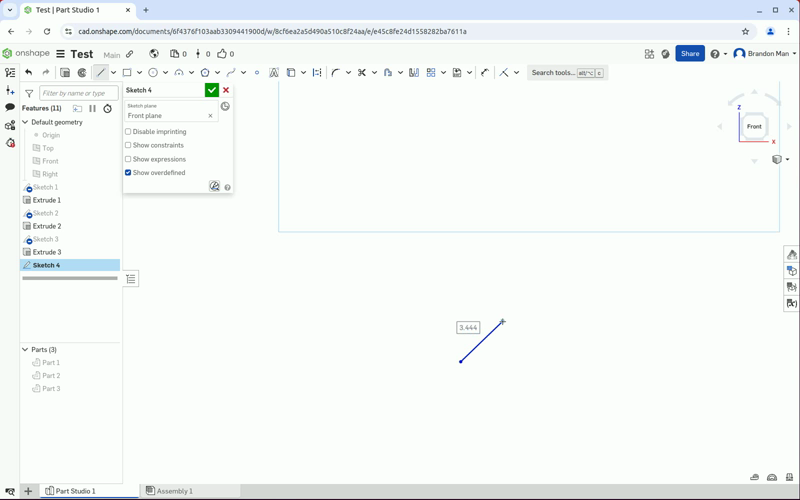
key_down(shift)
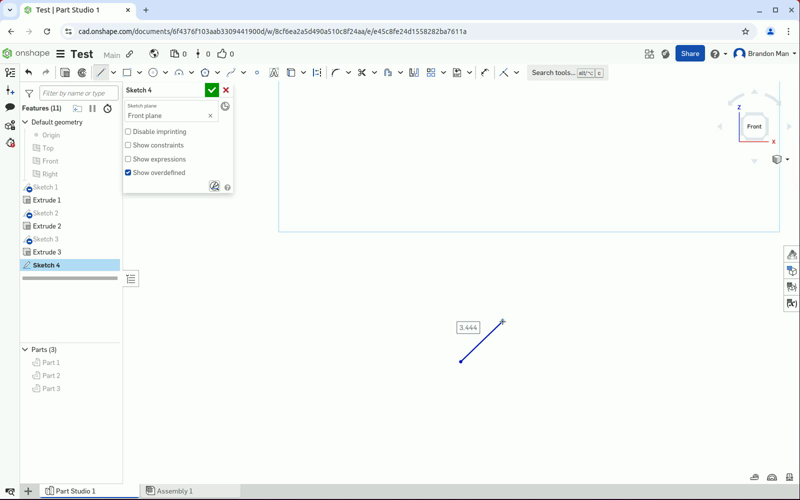
mouse_move(532, 321)
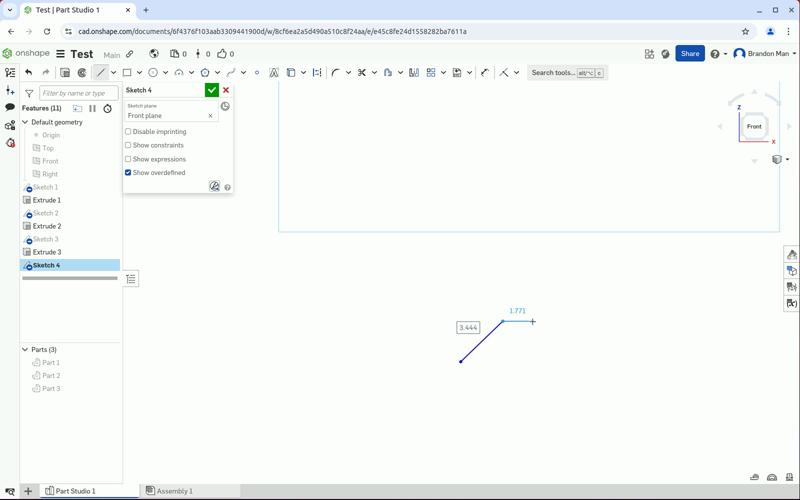
mouse_move(460, 284)
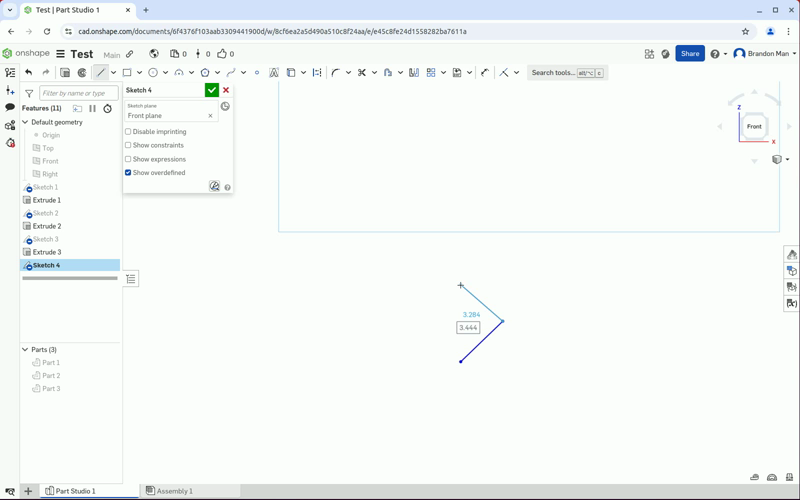
click(460, 284)
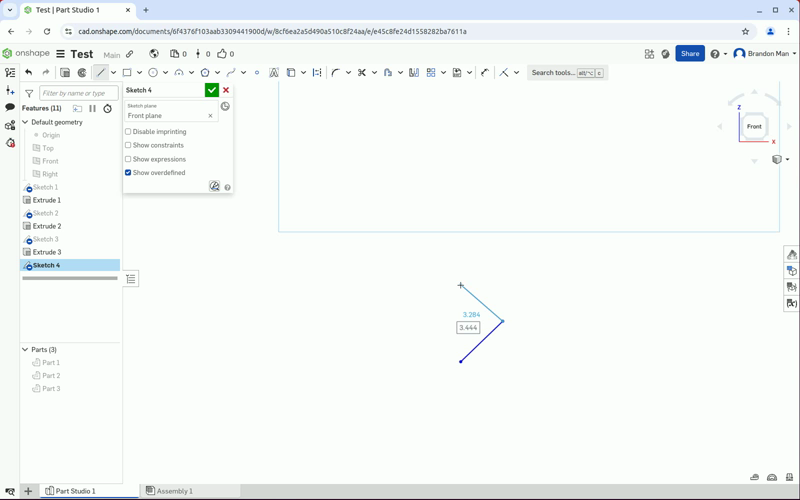
key_up(shift)
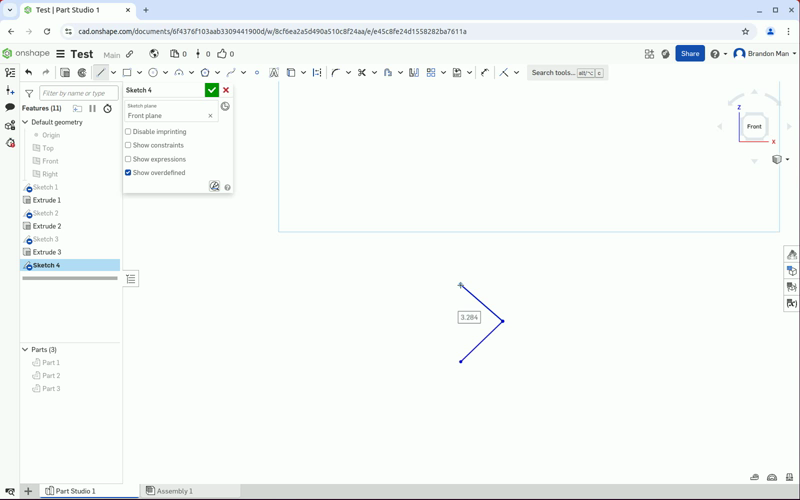
key_down(shift)
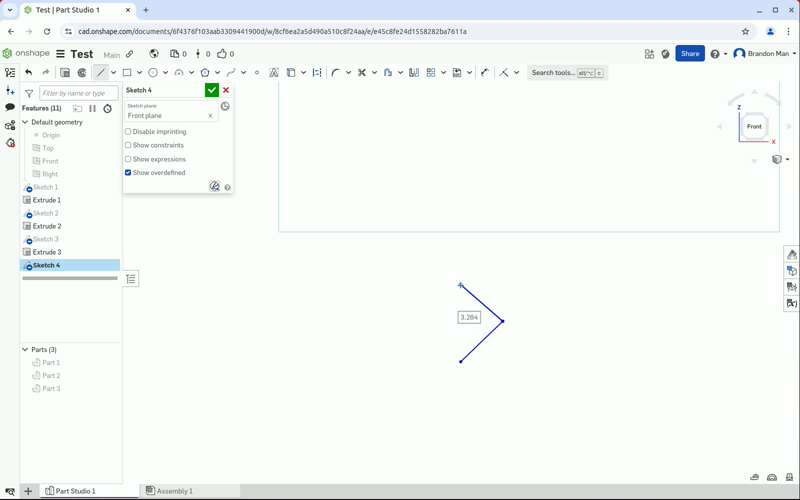
mouse_move(460, 361)
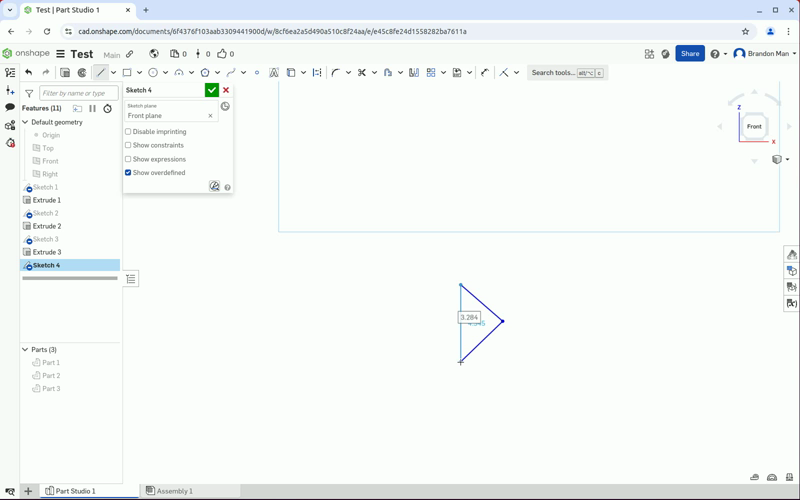
key_up(shift)
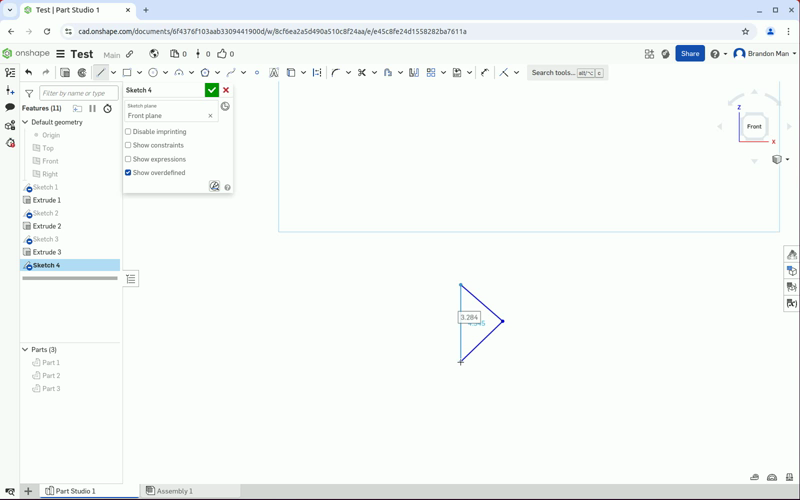
click(460, 361)
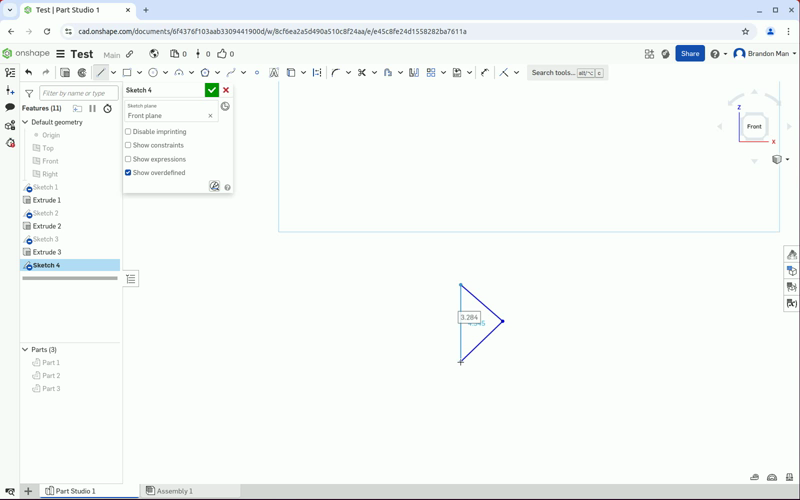
key(esc)
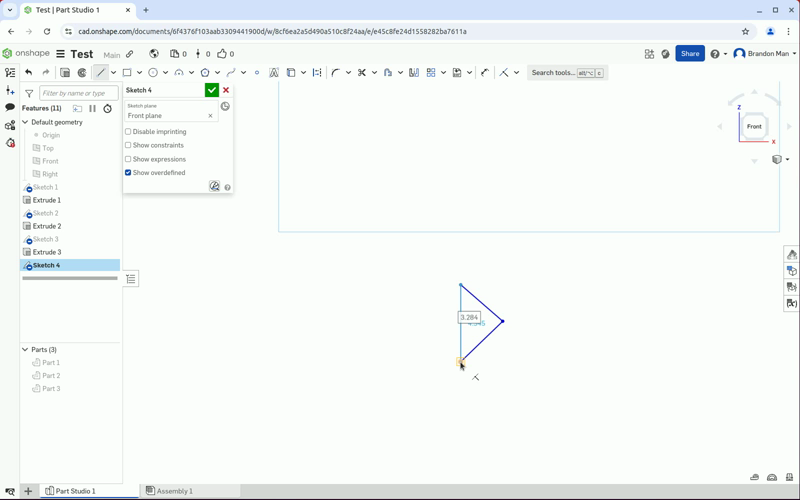
mouse_move(485, 328)
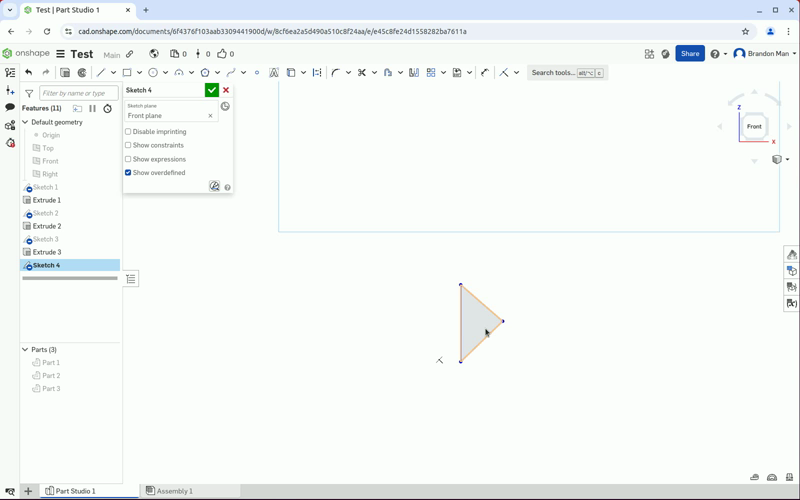
scroll(6)
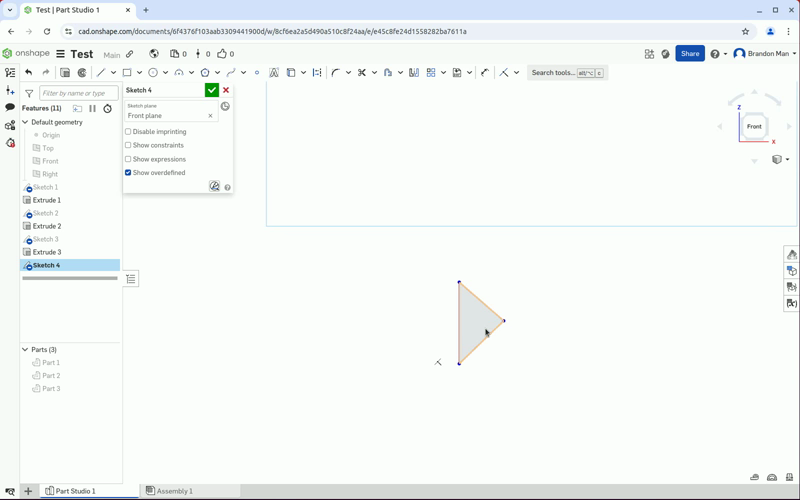
scroll(6)
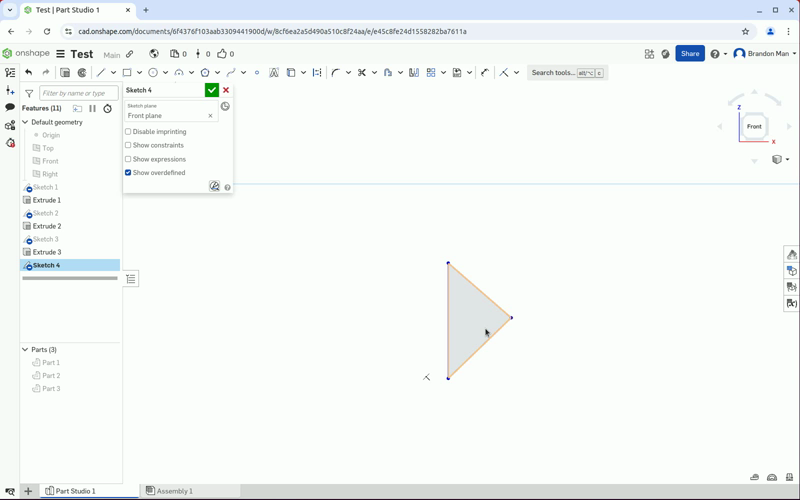
scroll(6)
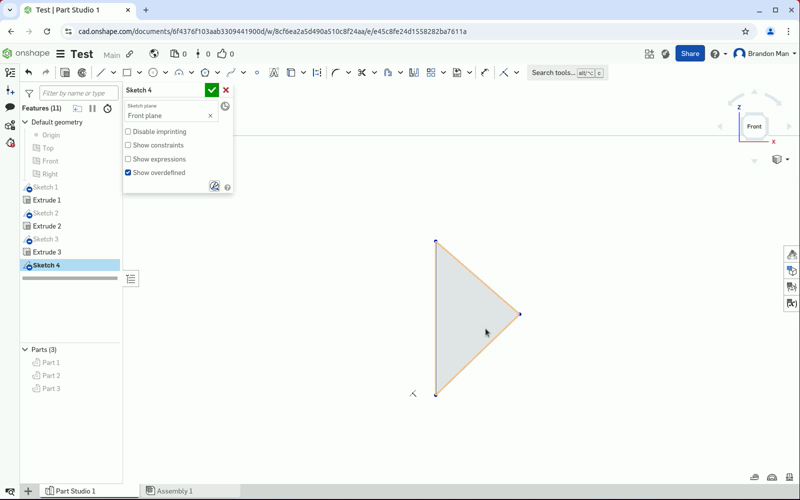
scroll(6)
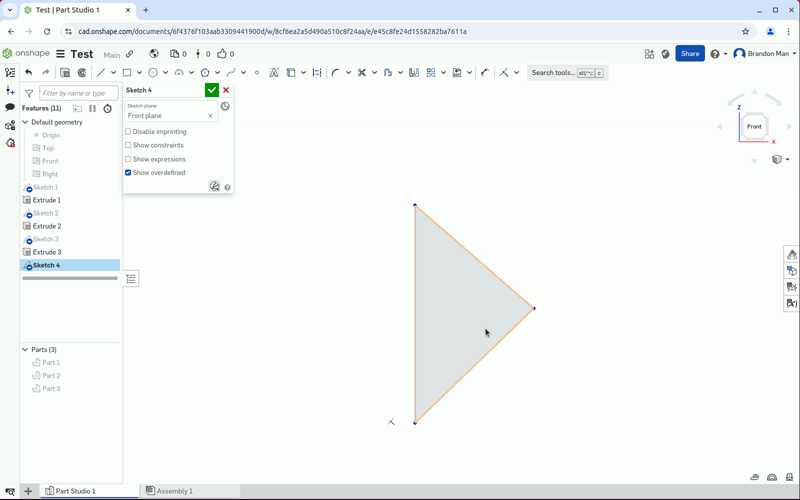
scroll(6)
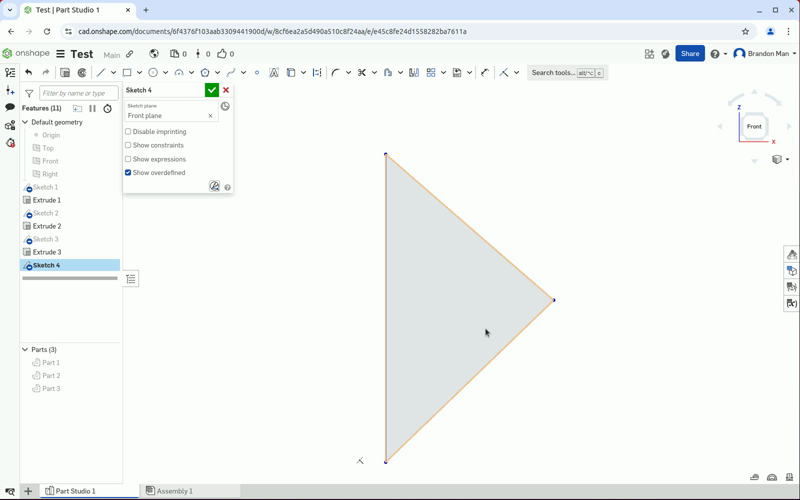
scroll(6)
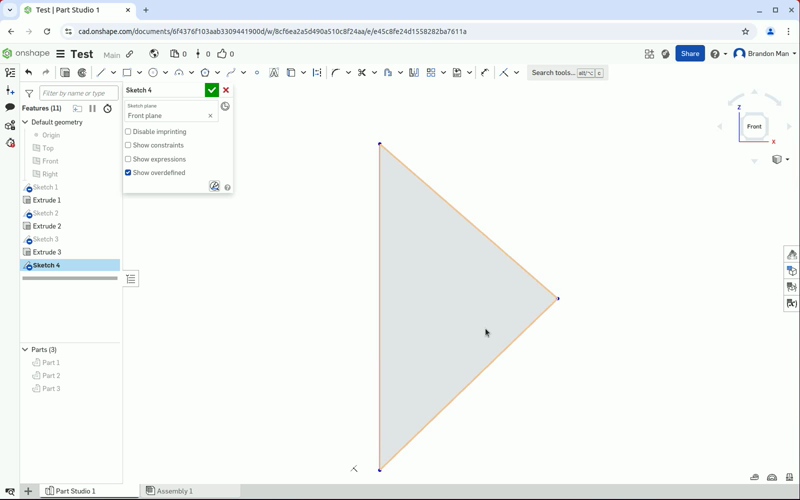
scroll(6)
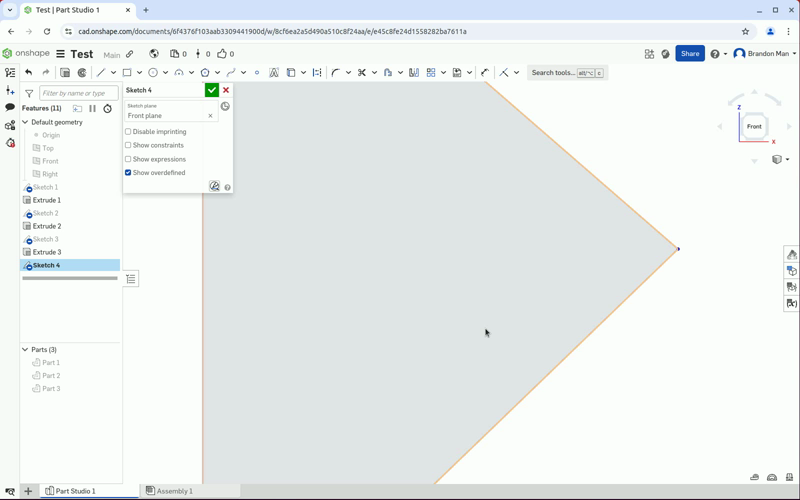
click(485, 328)
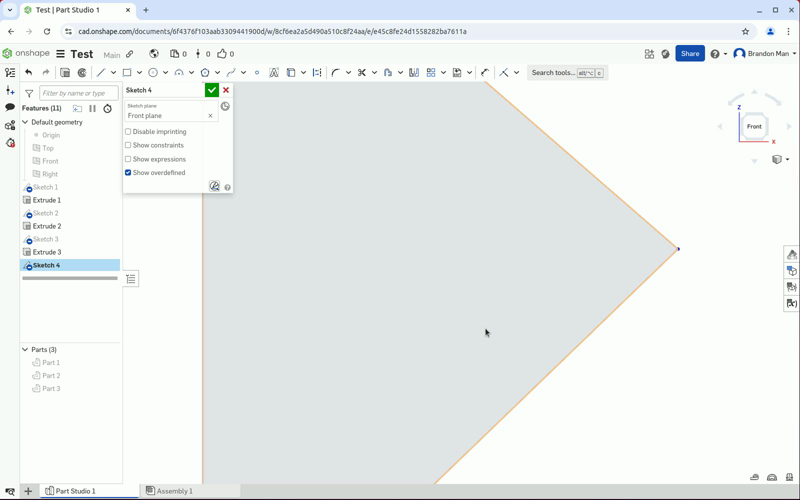
scroll(-6)
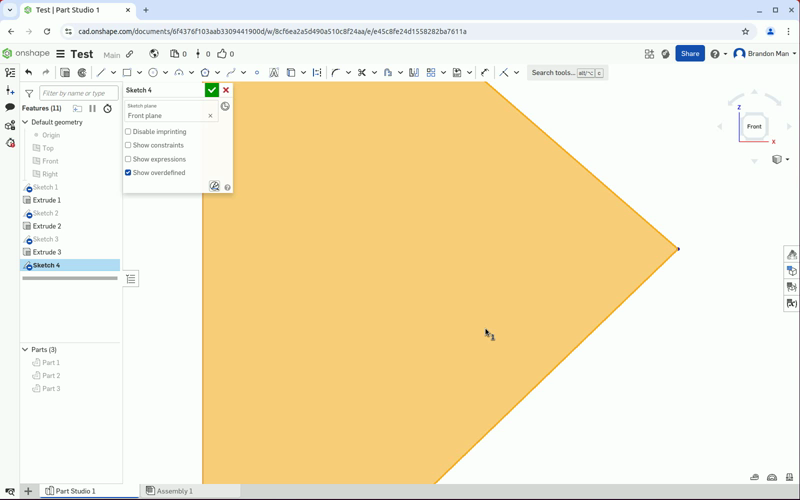
scroll(-6)
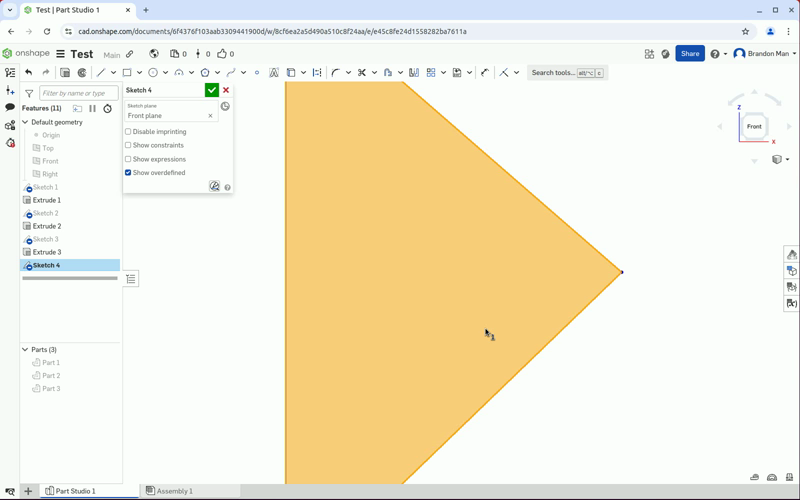
scroll(-6)
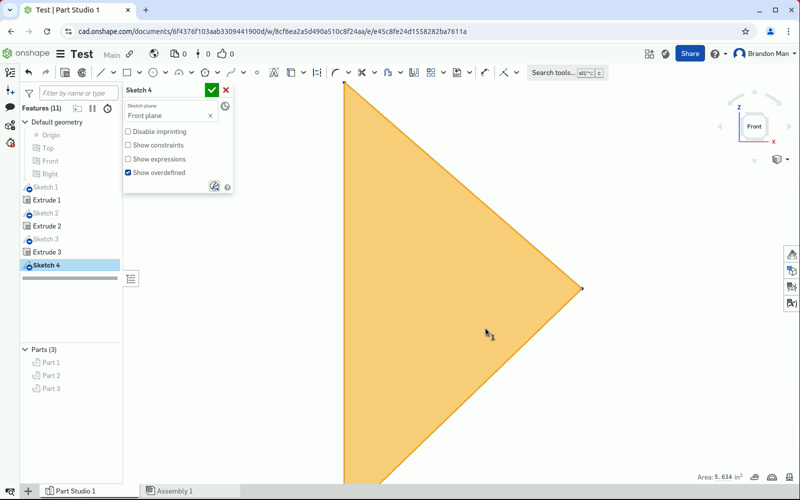
scroll(-6)
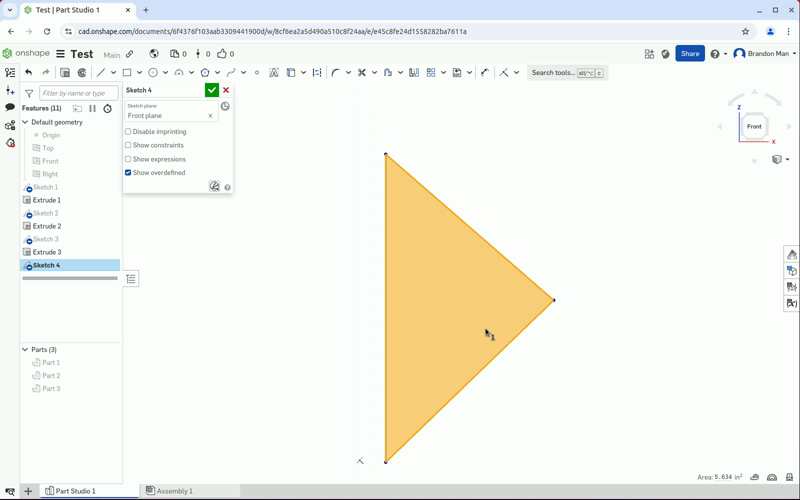
scroll(-6)
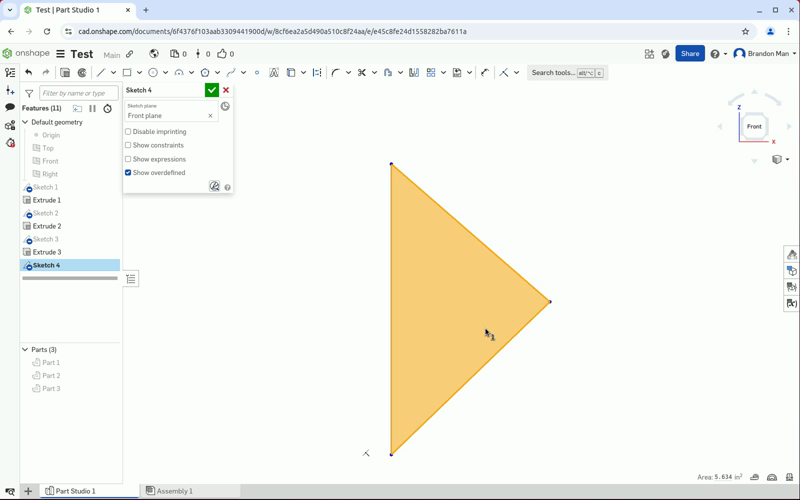
scroll(-6)
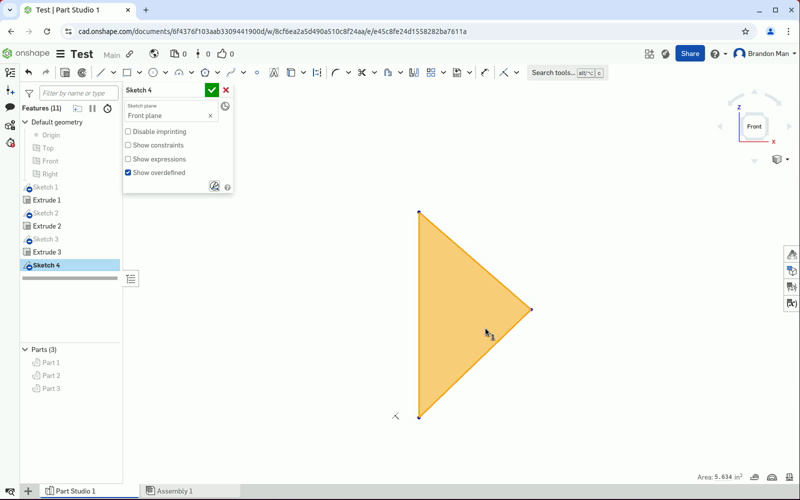
scroll(-6)
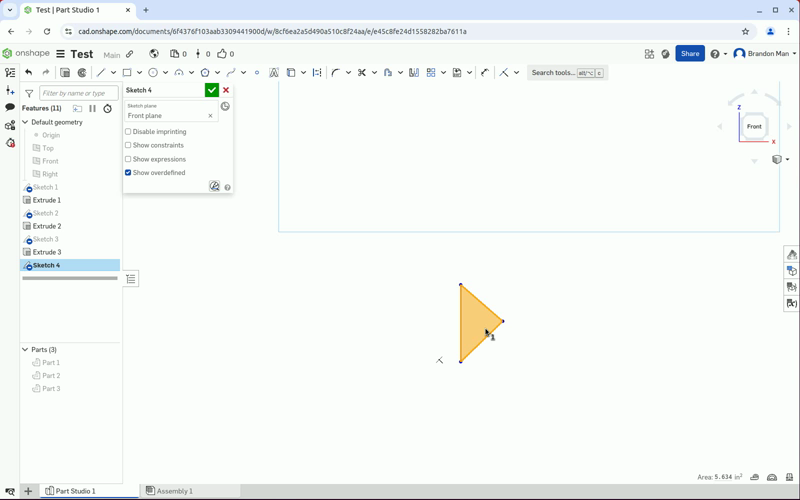
mouse_move(73, 352)
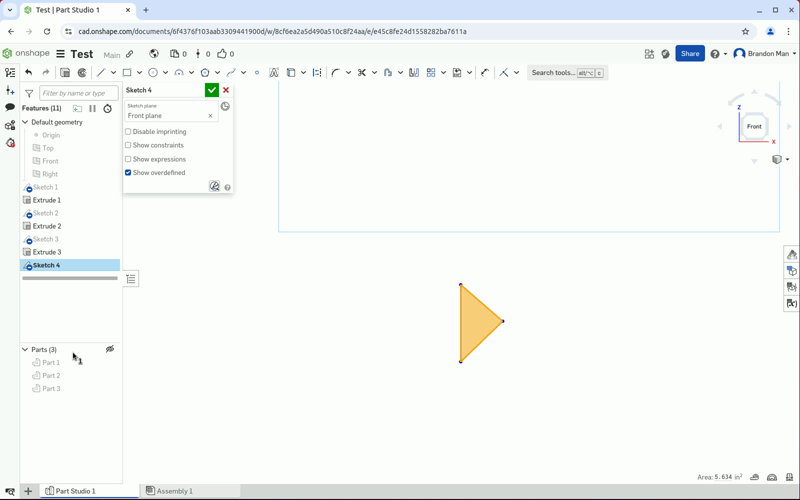
key(shift+y)
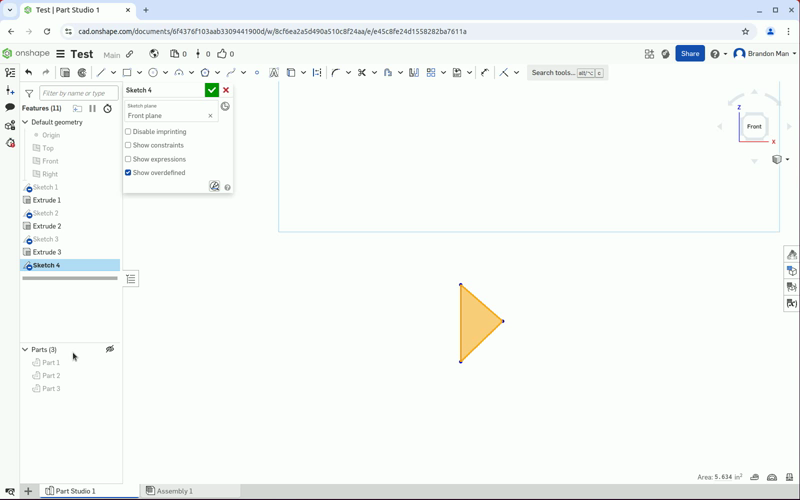
key(shift+e)
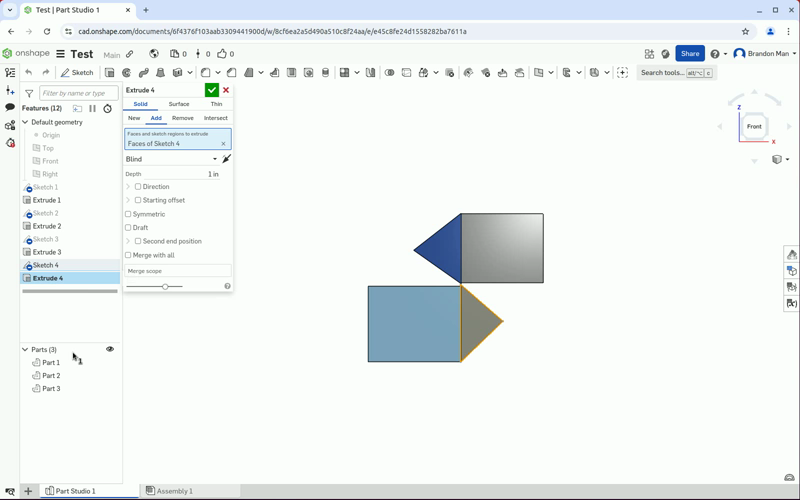
mouse_move(143, 106)
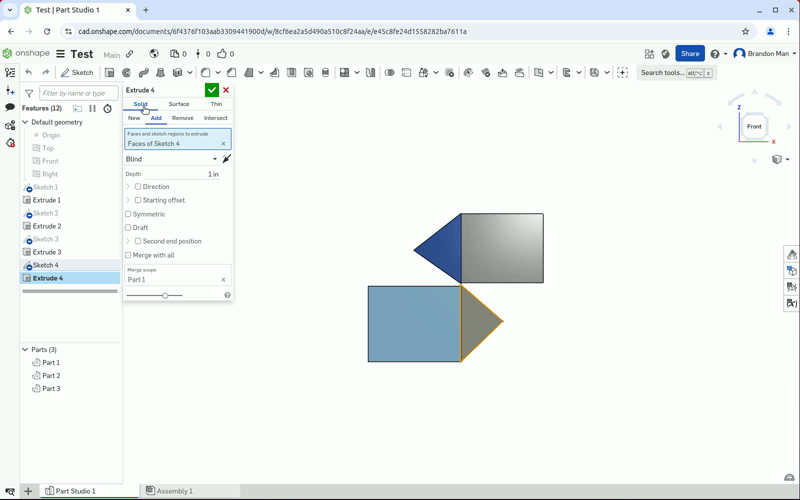
click(143, 106)
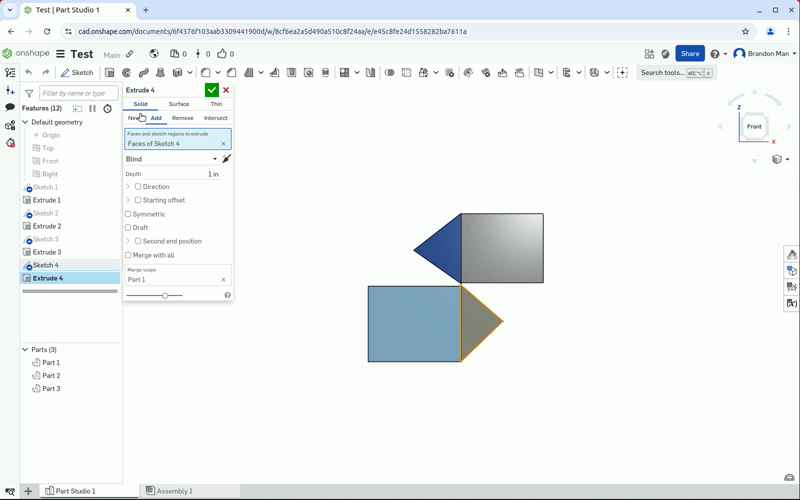
mouse_move(137, 120)
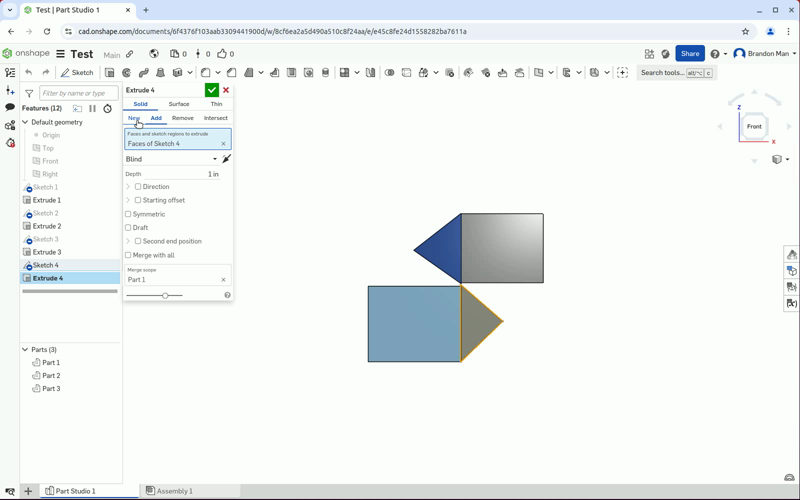
click(137, 120)
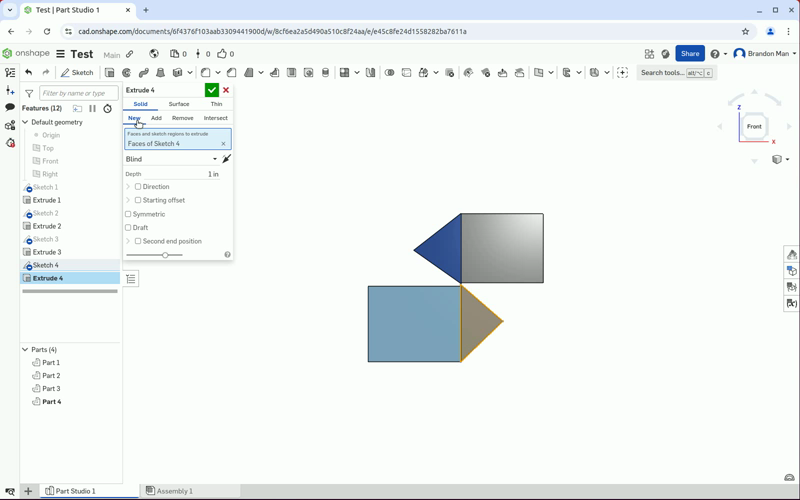
key(tab, 4)
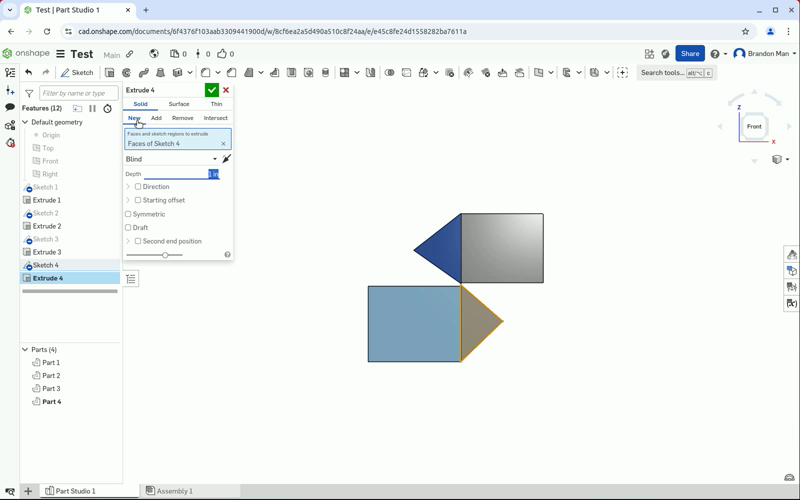
text(-2.213)
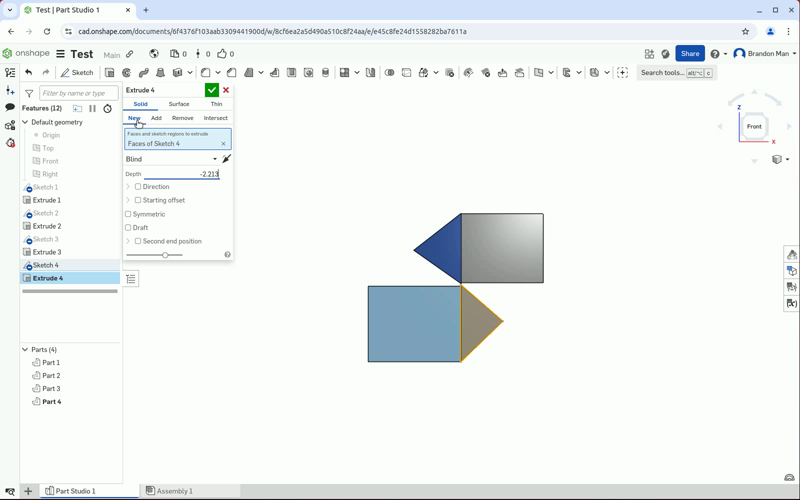
key(enter)
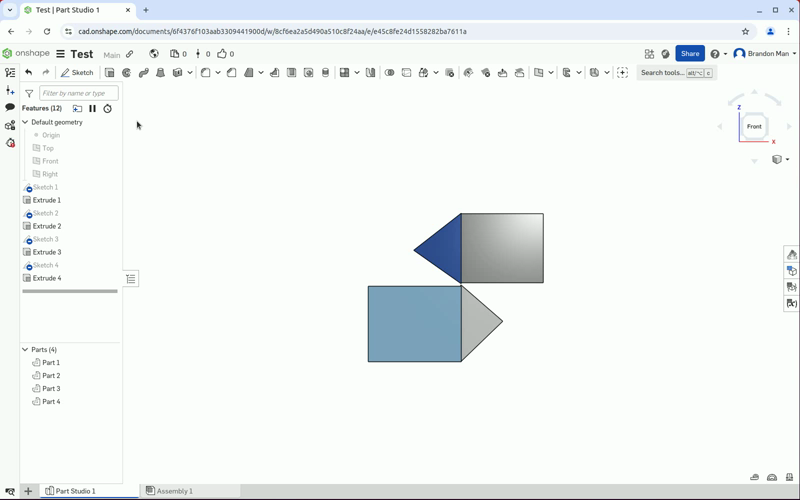
key(shift+h)
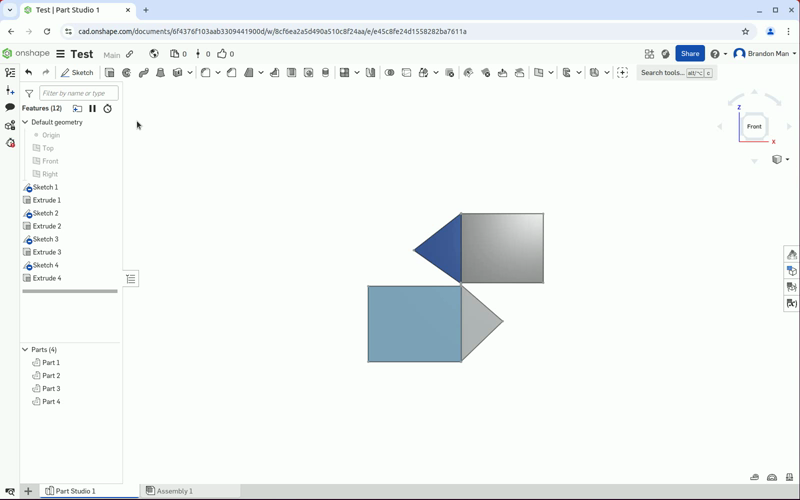
key(shift+h)
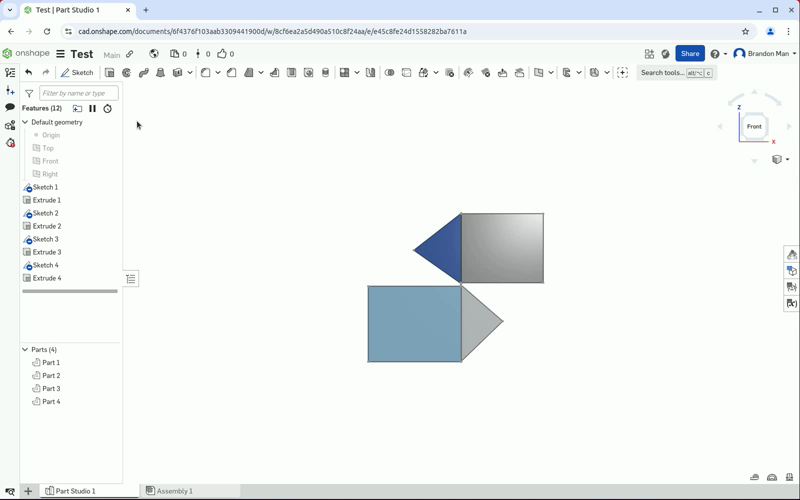
key(shift+7)
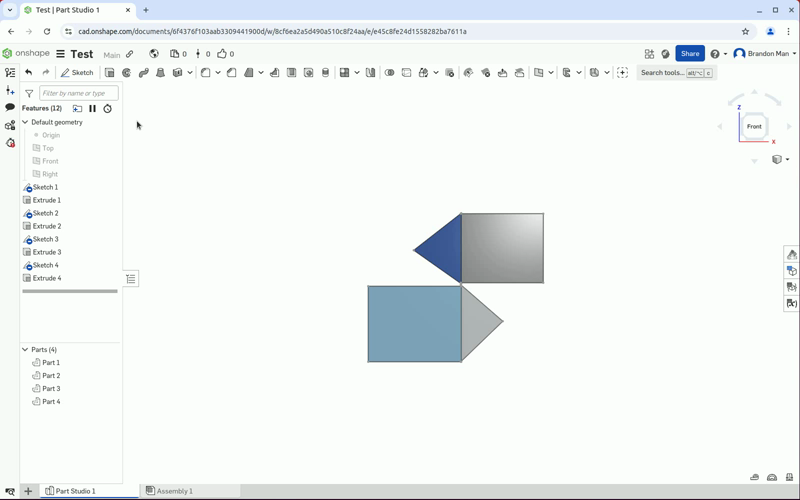
key(left, 2)
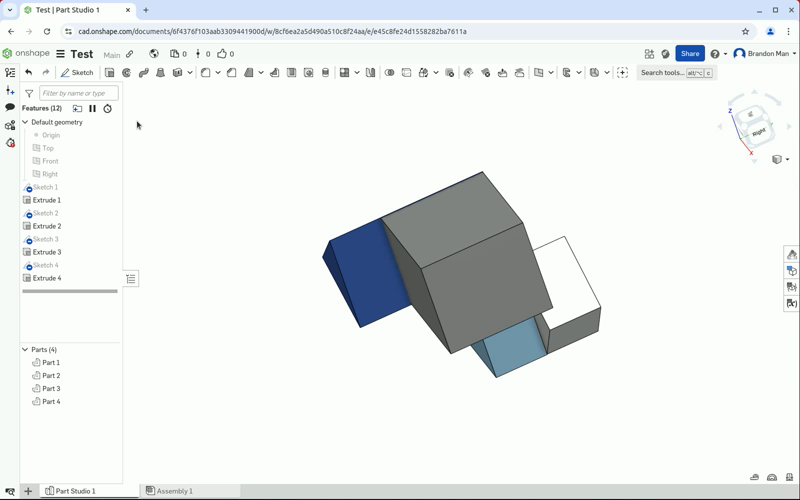
key(down, 2)
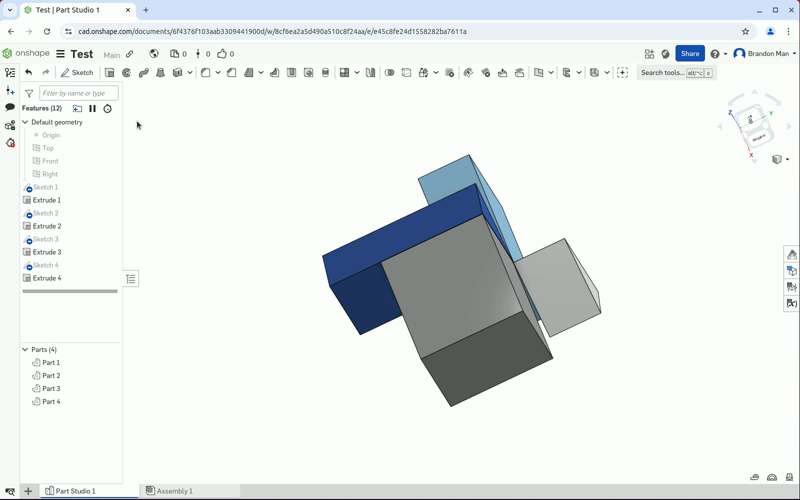
key(up, 2)
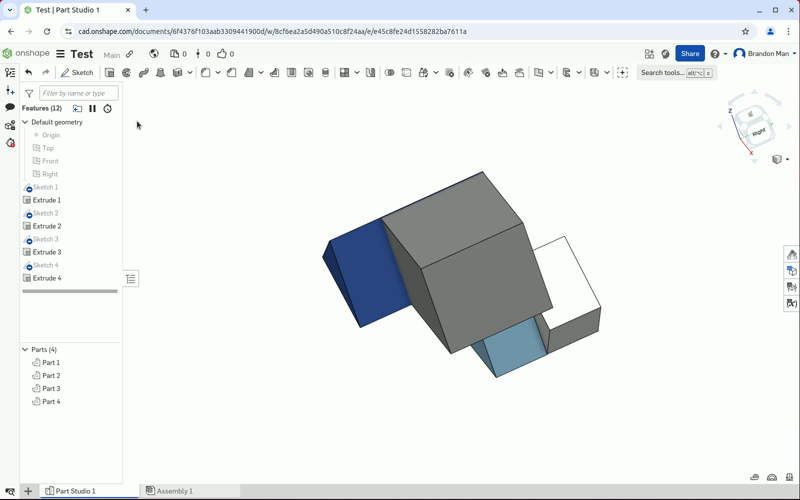
key(right, 2)
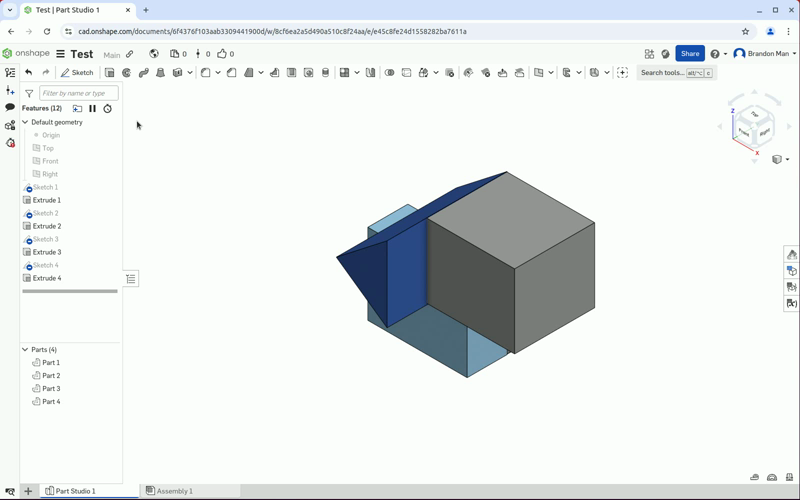
mouse_move(73, 189)
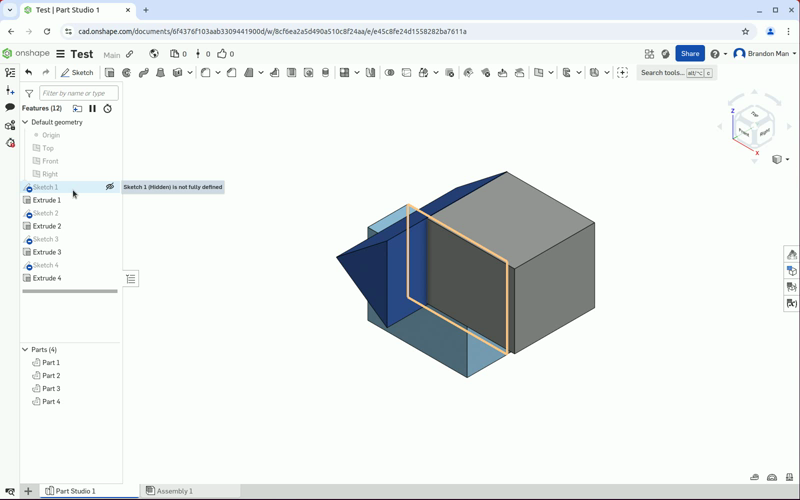
click(73, 189)